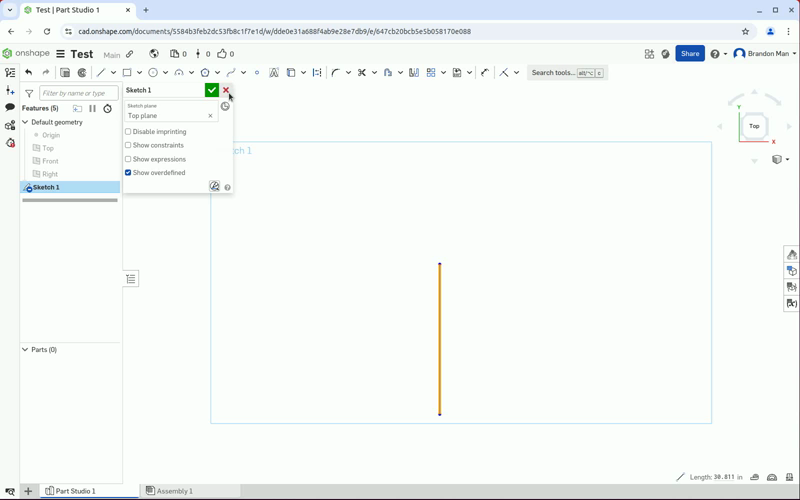
key(shift+h)
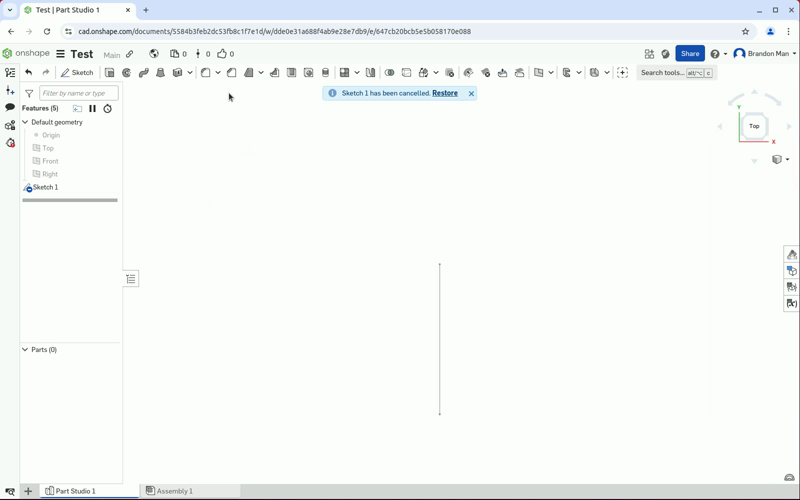
key(shift+s)
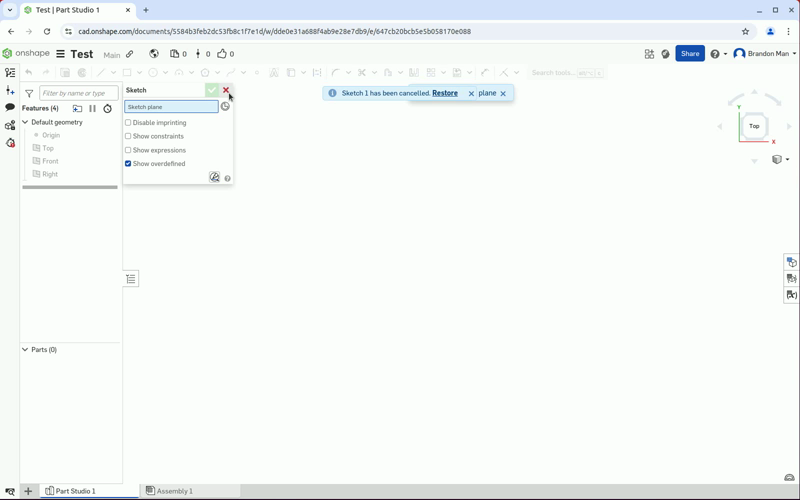
mouse_move(73, 150)
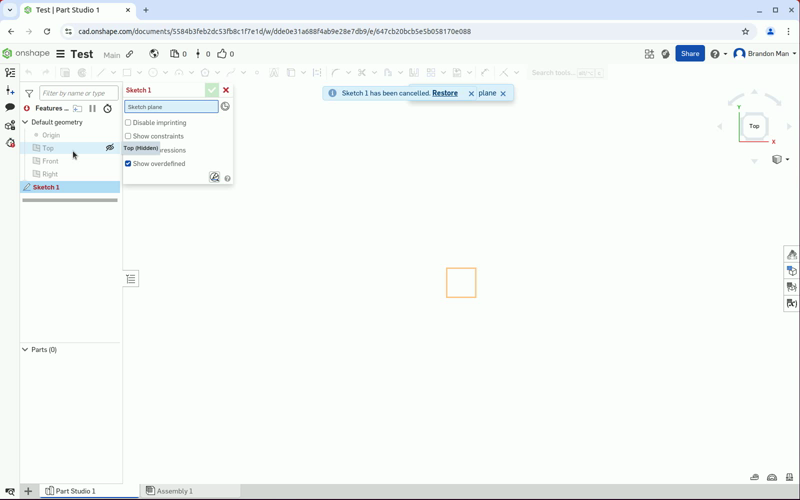
click(73, 150)
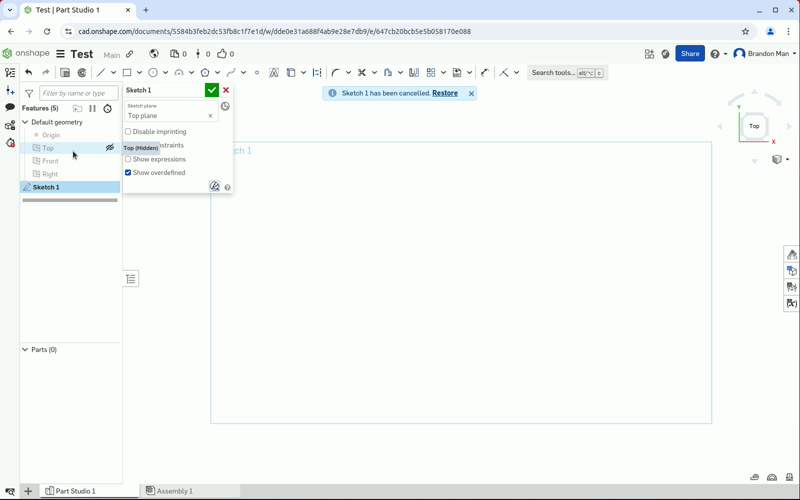
mouse_move(73, 352)
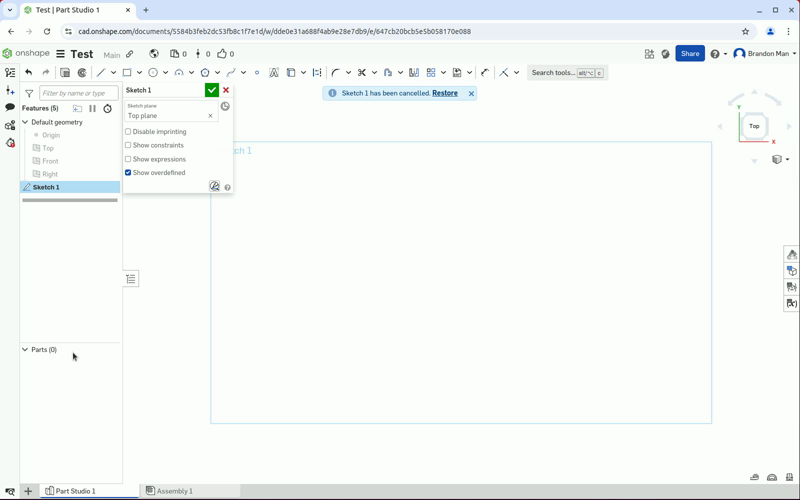
key(y)
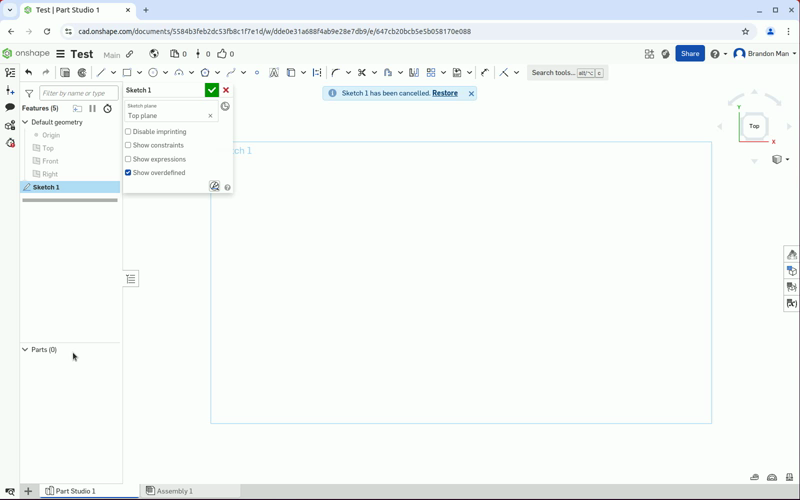
key(l)
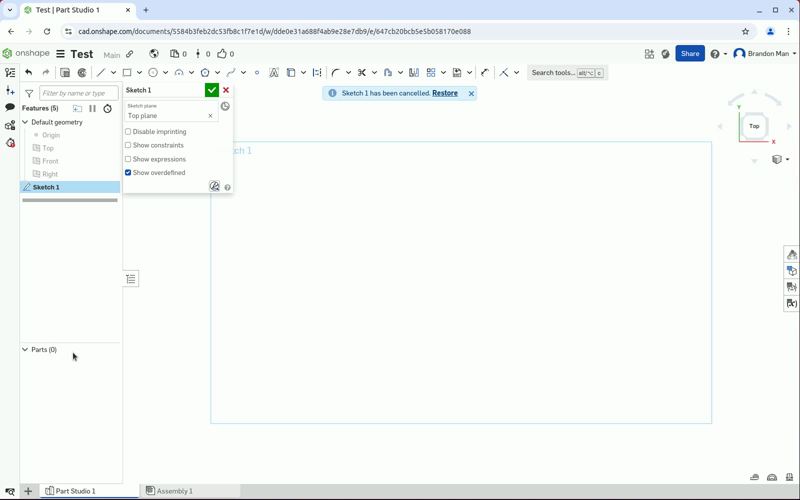
key_down(shift)
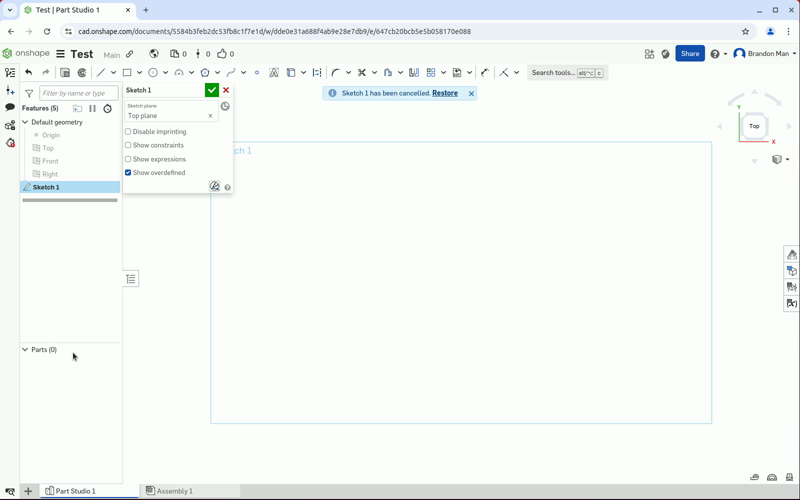
mouse_move(445, 395)
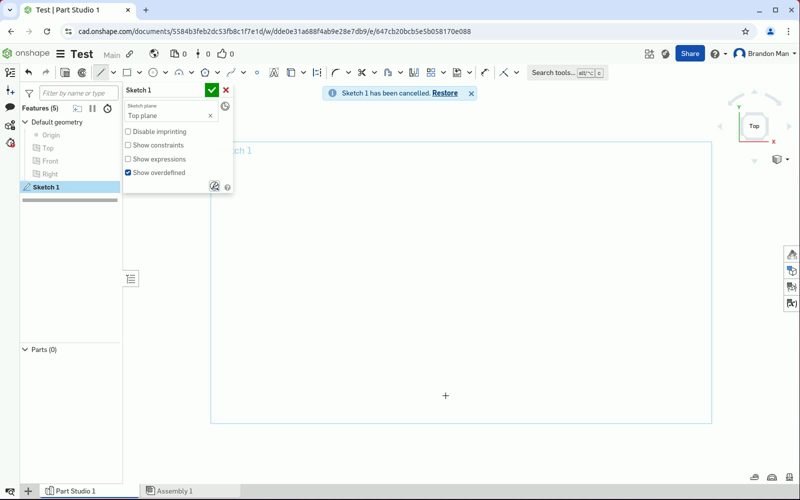
click(445, 395)
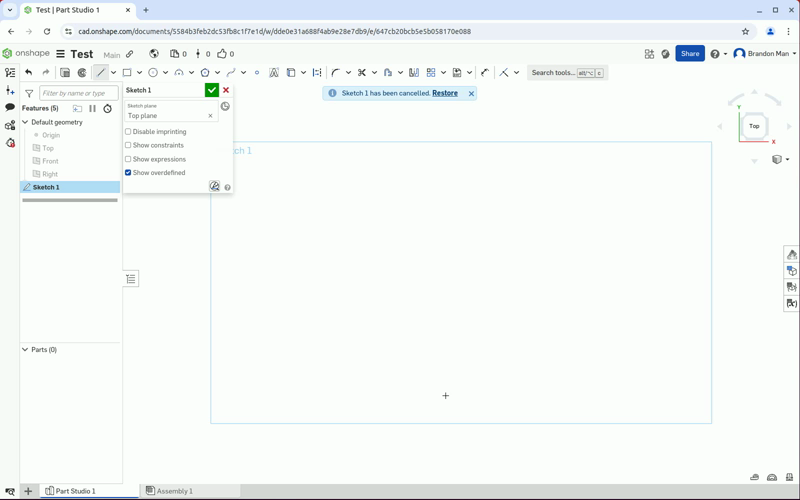
key_up(shift)
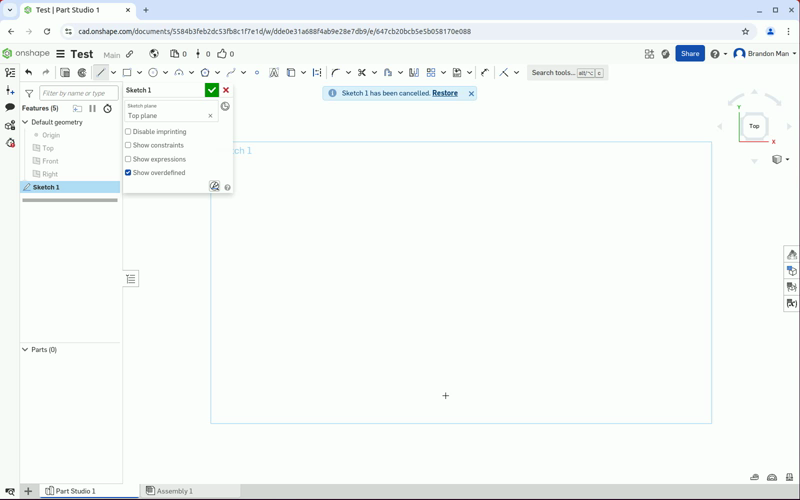
key_down(shift)
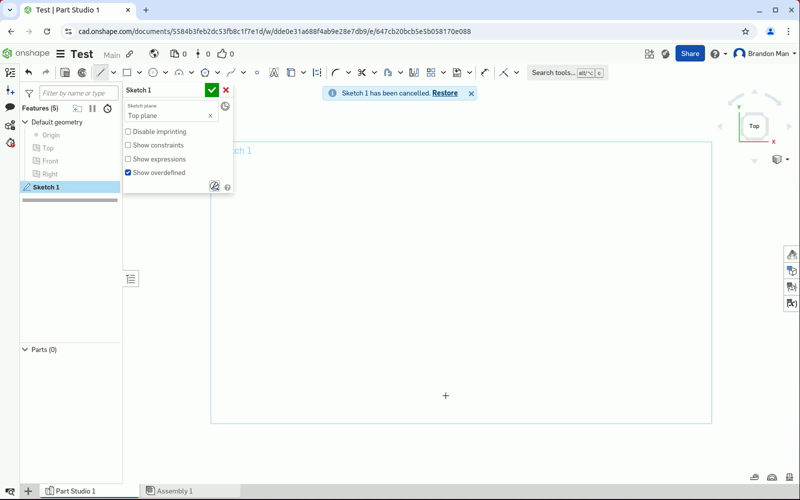
mouse_move(475, 395)
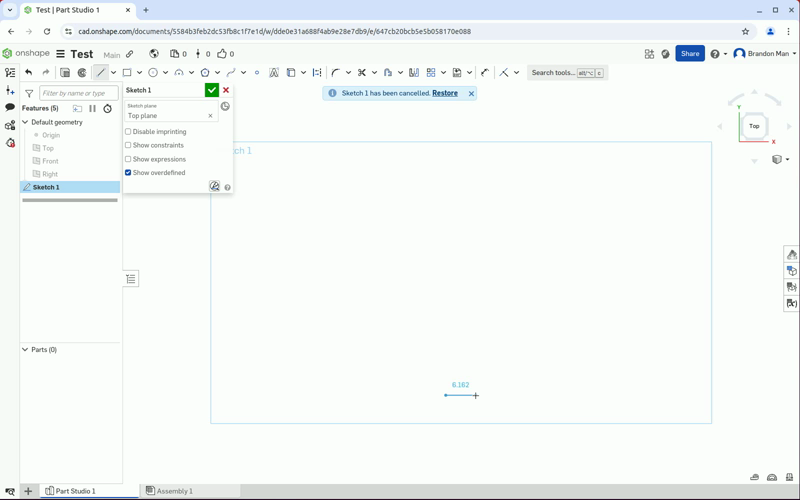
mouse_move(476, 395)
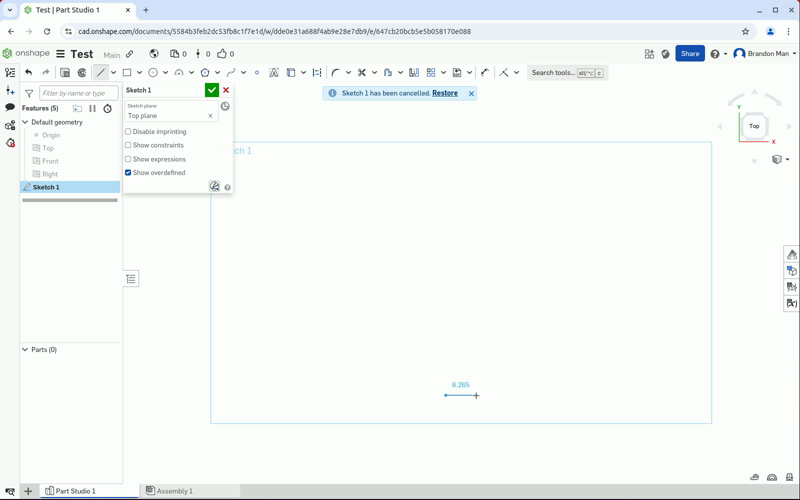
click(476, 395)
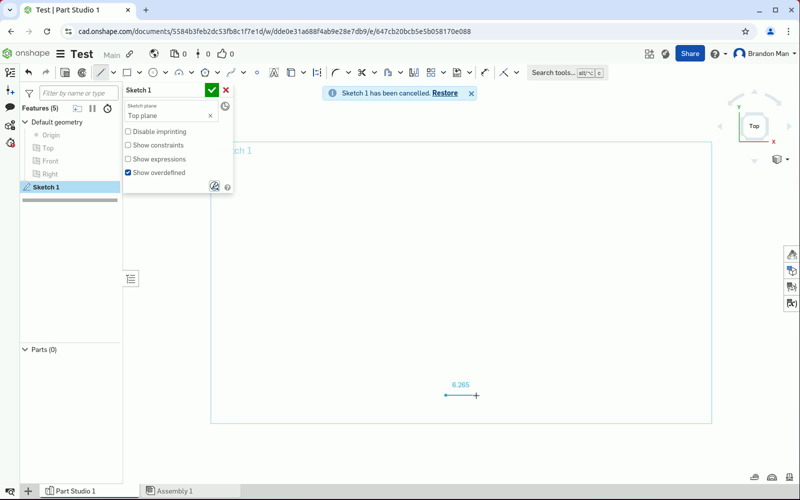
key_up(shift)
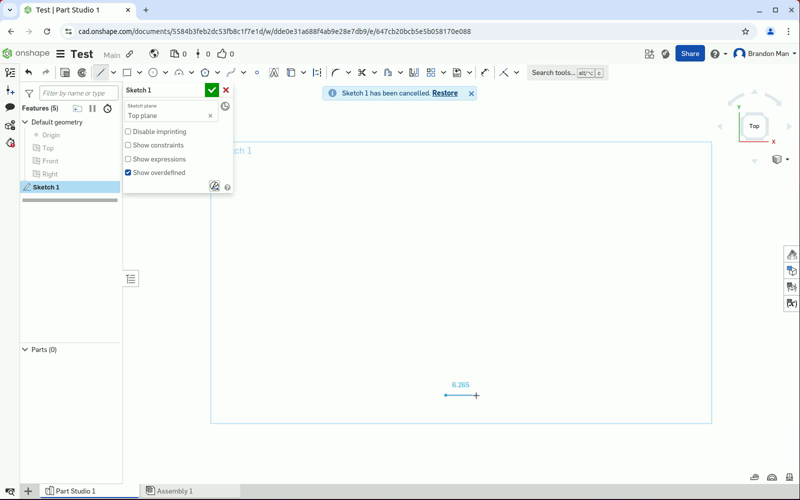
key_down(shift)
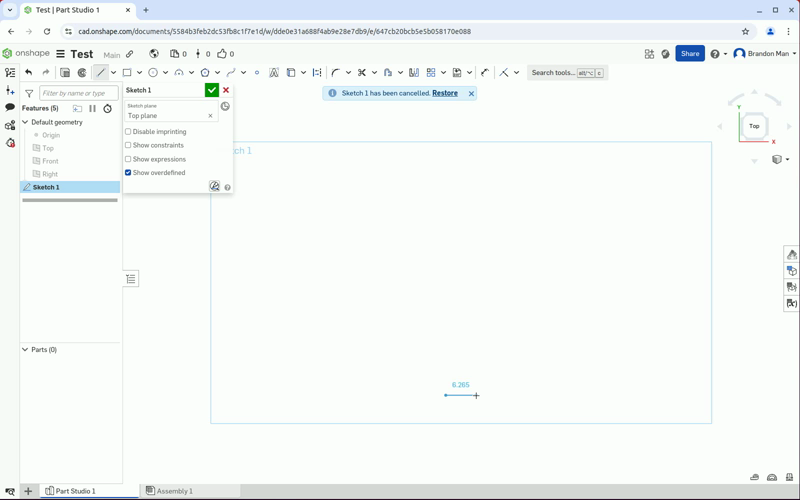
mouse_move(476, 171)
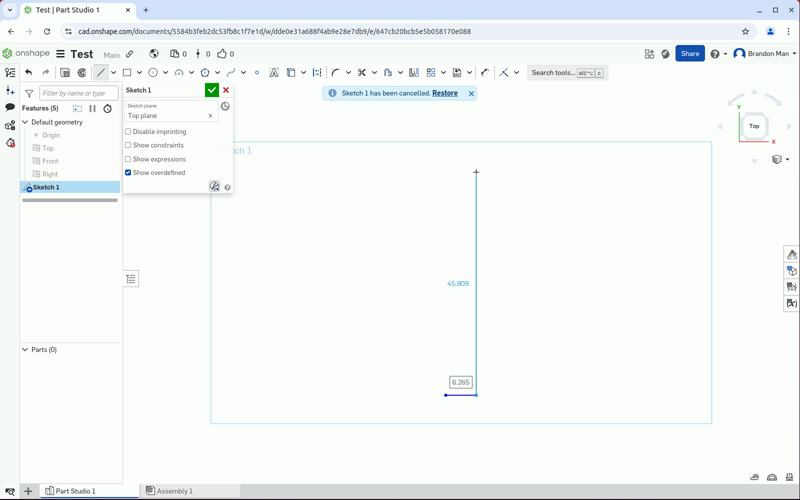
click(476, 171)
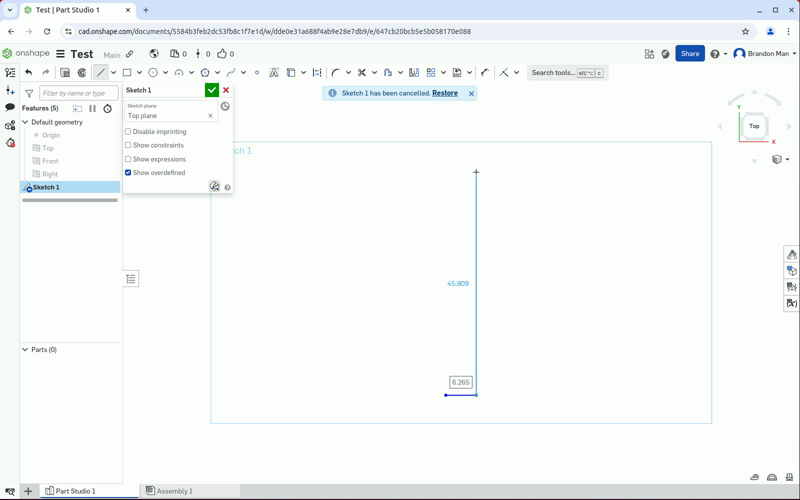
key_up(shift)
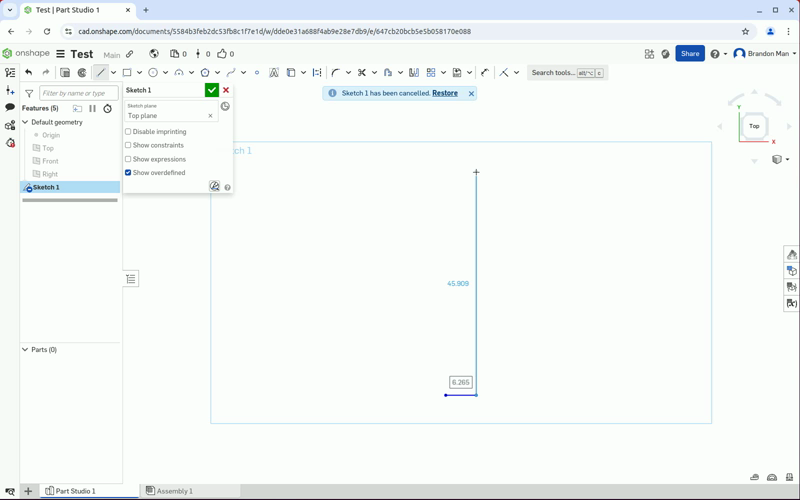
key_down(shift)
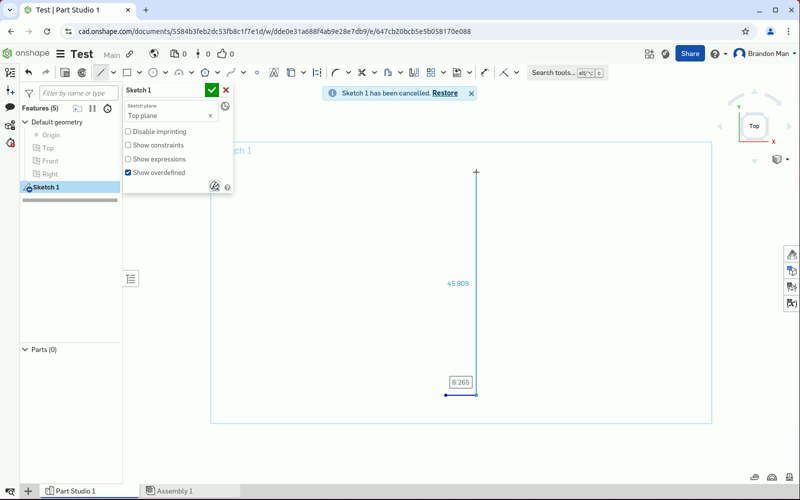
mouse_move(506, 171)
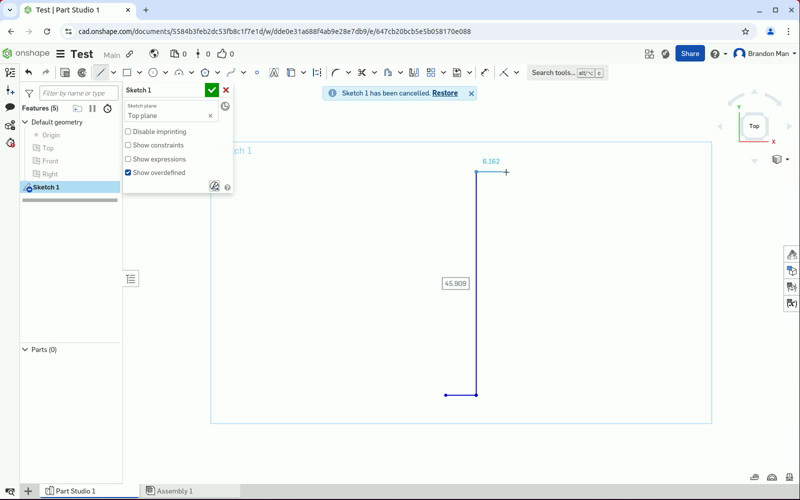
mouse_move(445, 171)
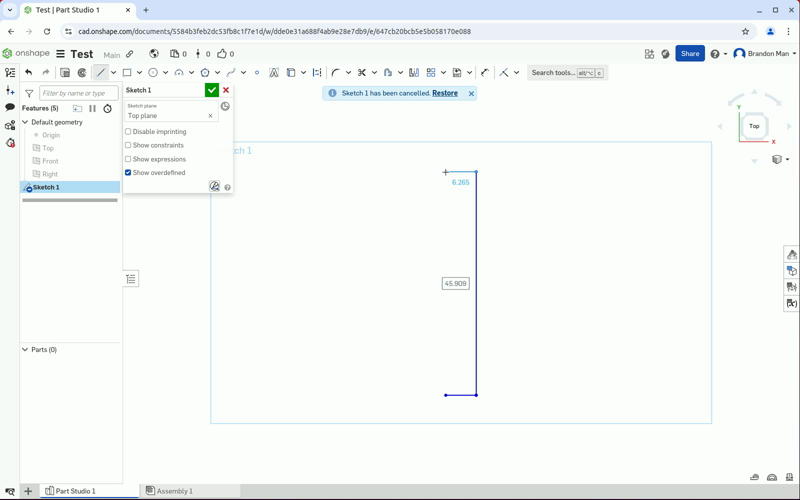
click(445, 171)
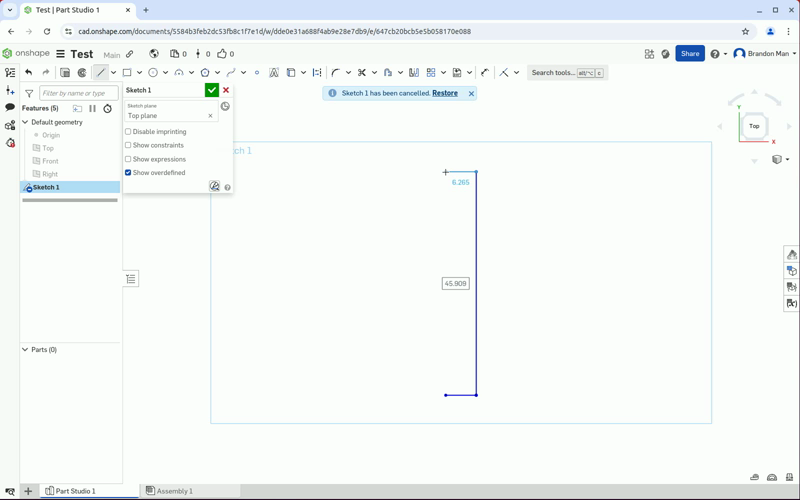
key_up(shift)
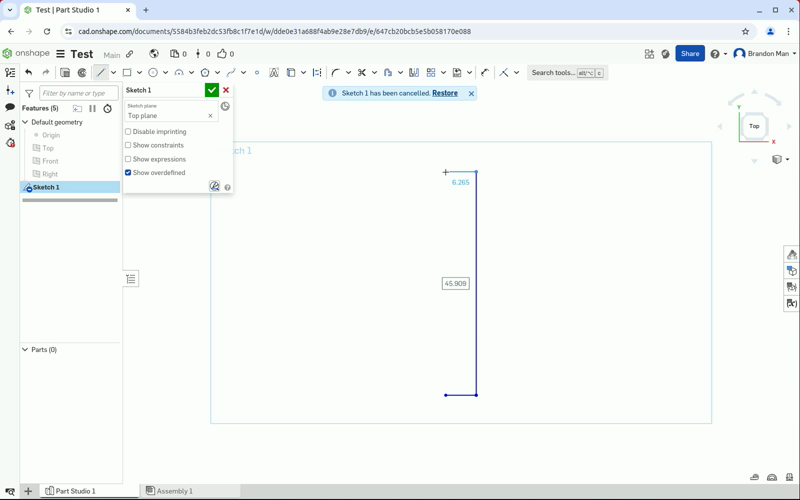
key_down(shift)
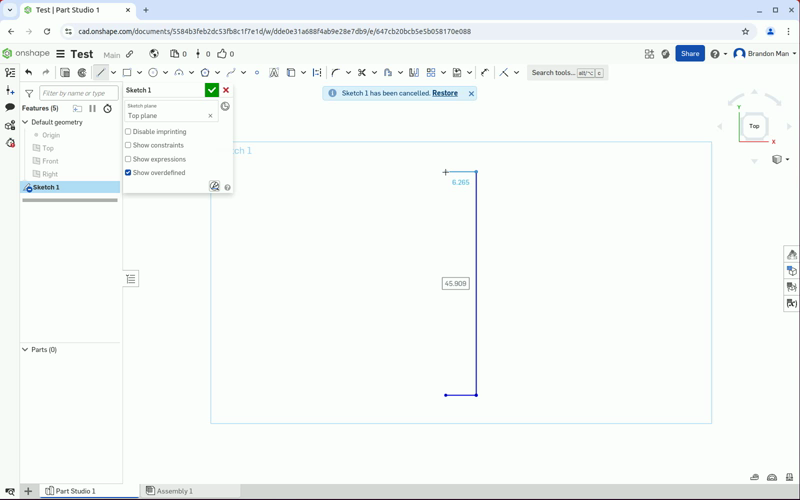
mouse_move(445, 395)
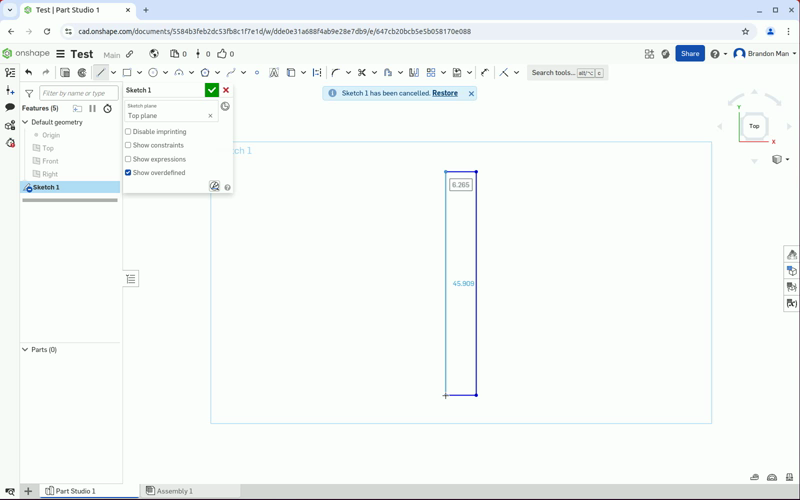
key_up(shift)
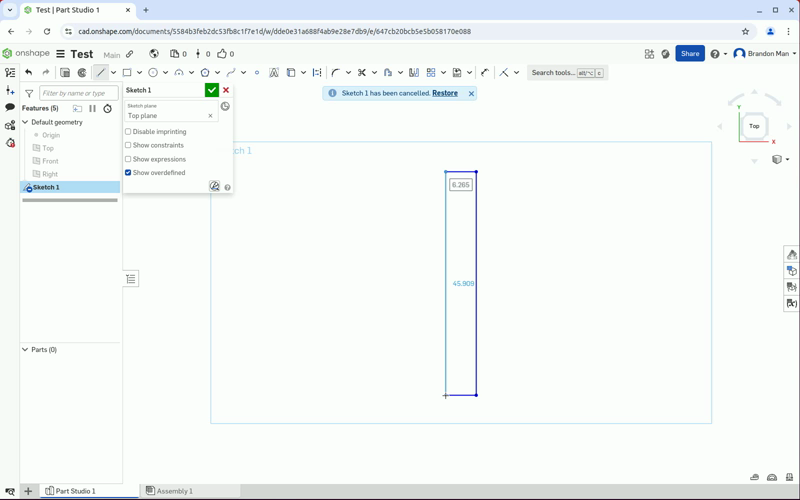
click(445, 395)
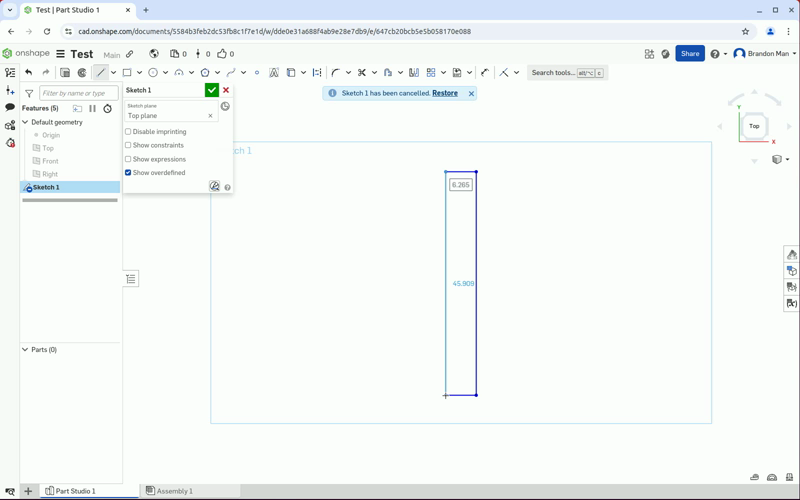
key(esc)
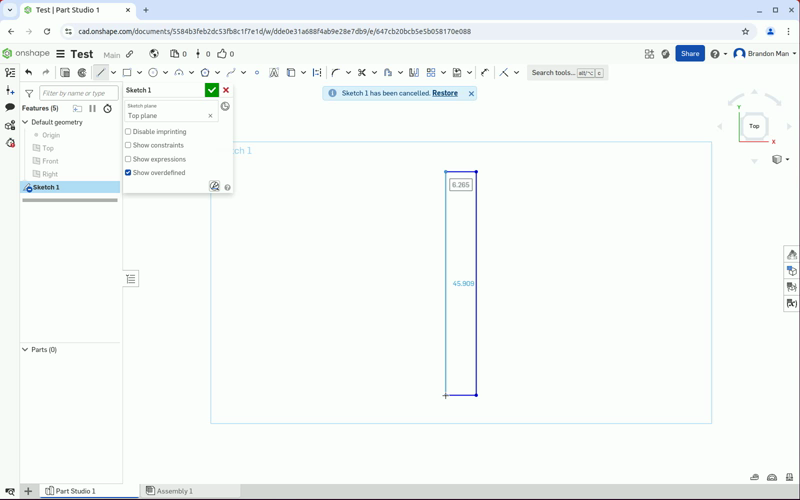
key(c)
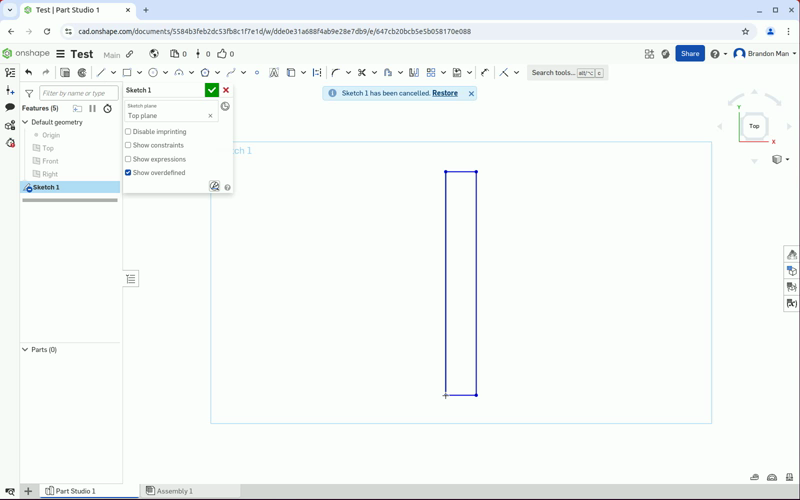
key_down(shift)
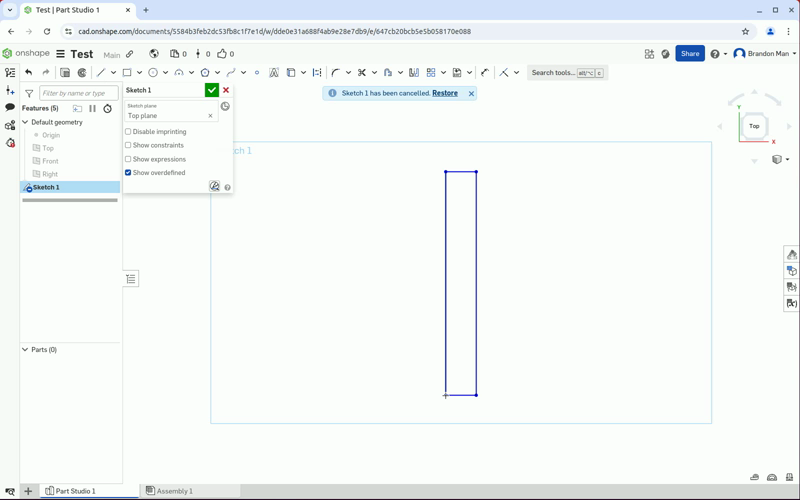
mouse_move(454, 244)
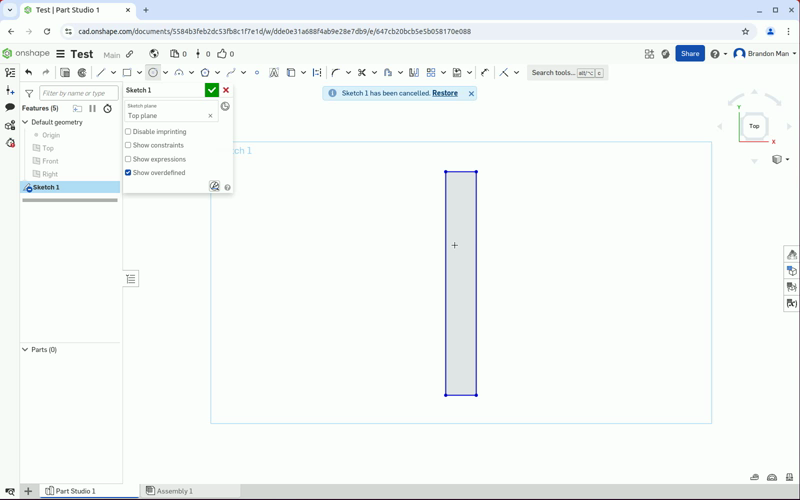
click(454, 244)
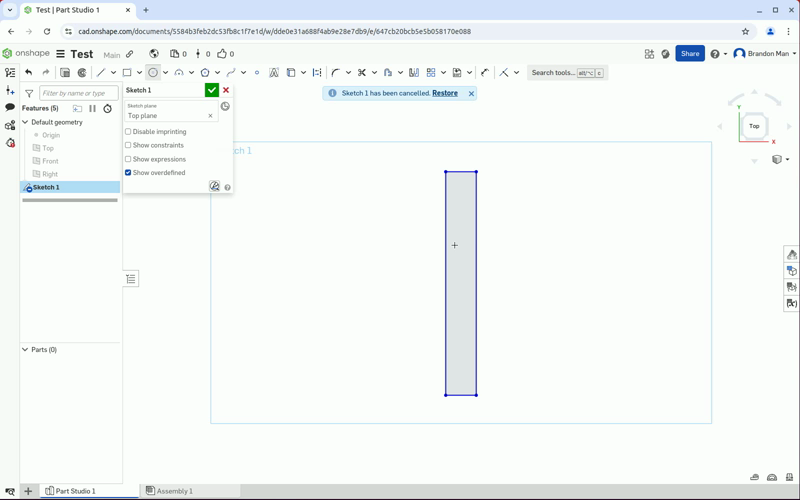
key_up(shift)
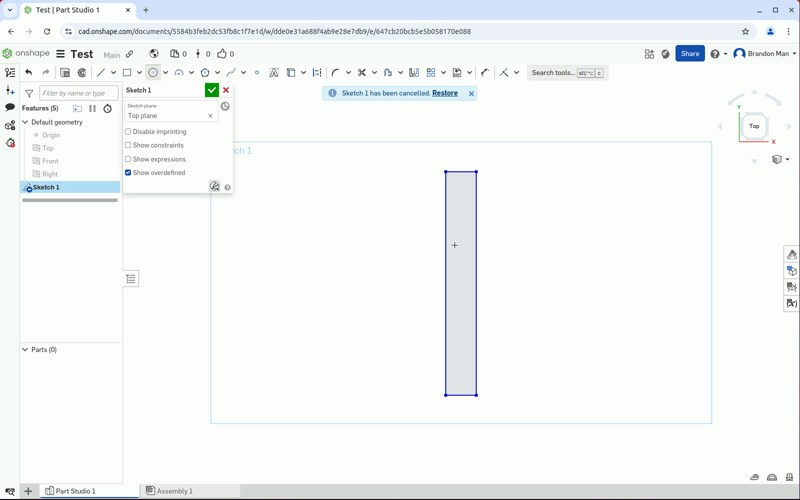
mouse_move(457, 244)
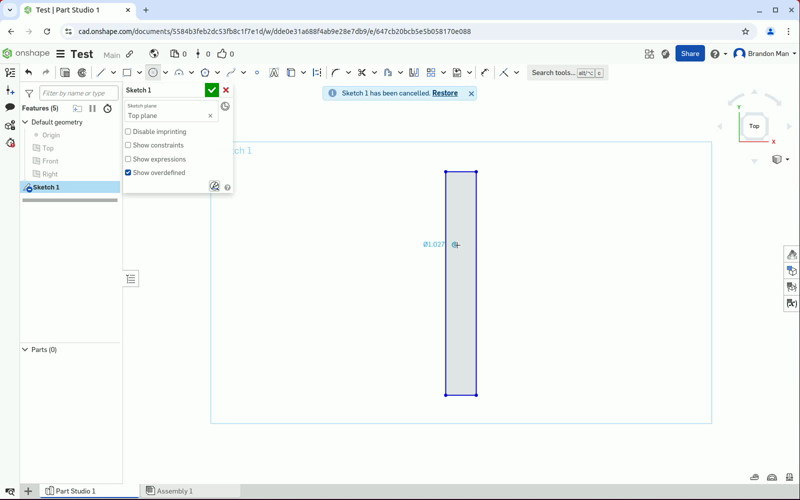
scroll(6)
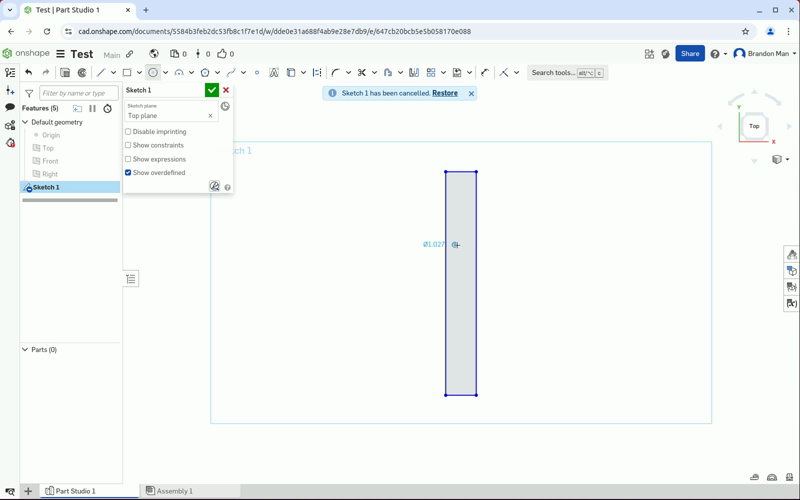
scroll(6)
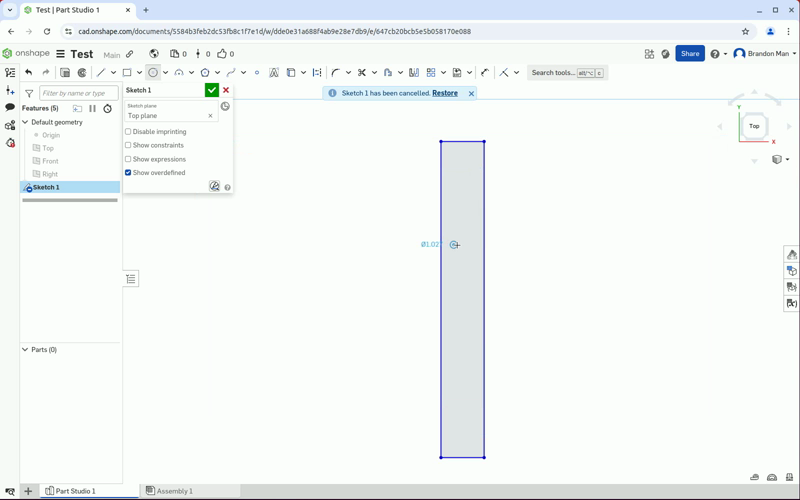
scroll(6)
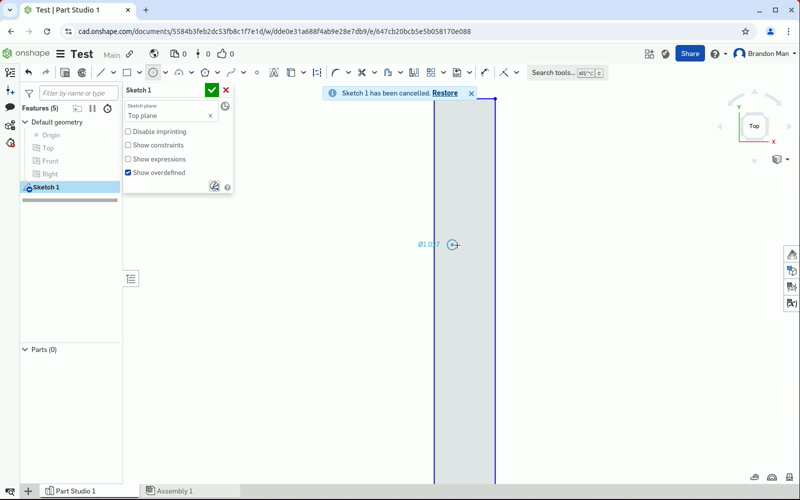
scroll(6)
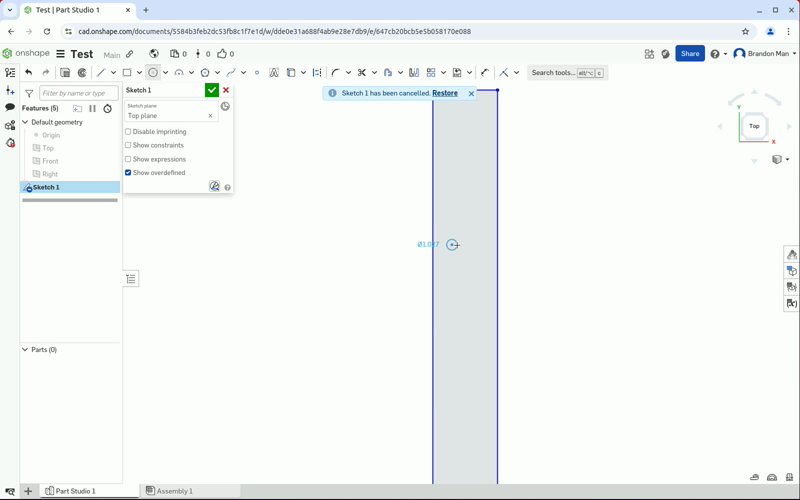
scroll(6)
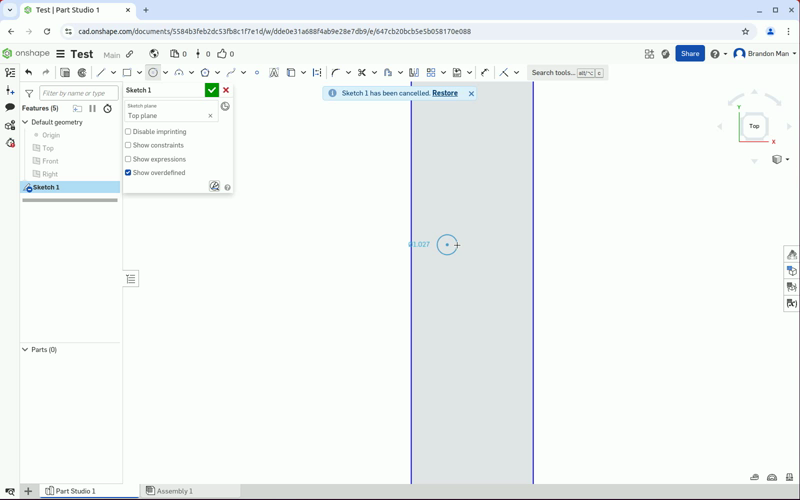
scroll(6)
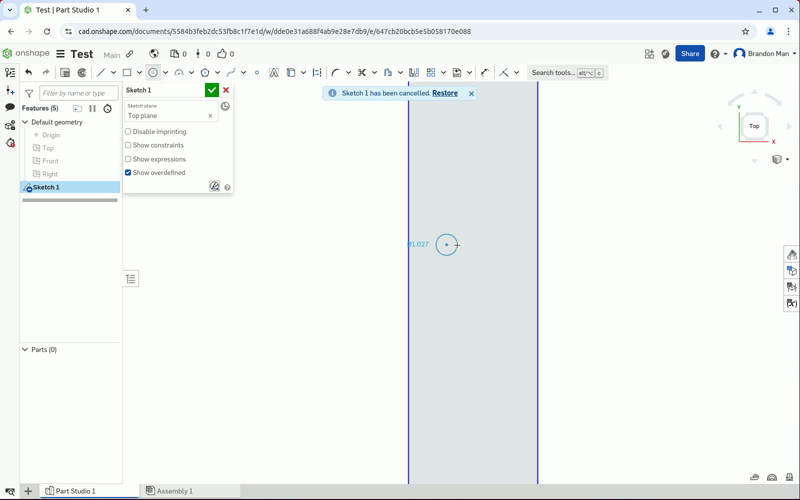
scroll(6)
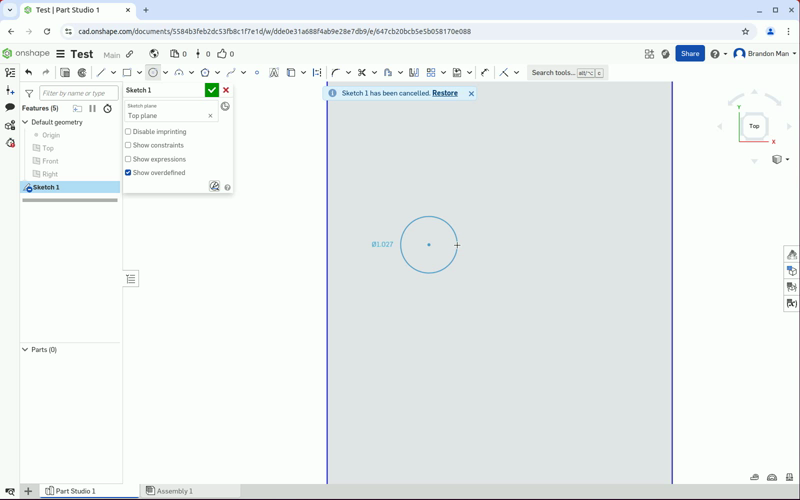
click(457, 244)
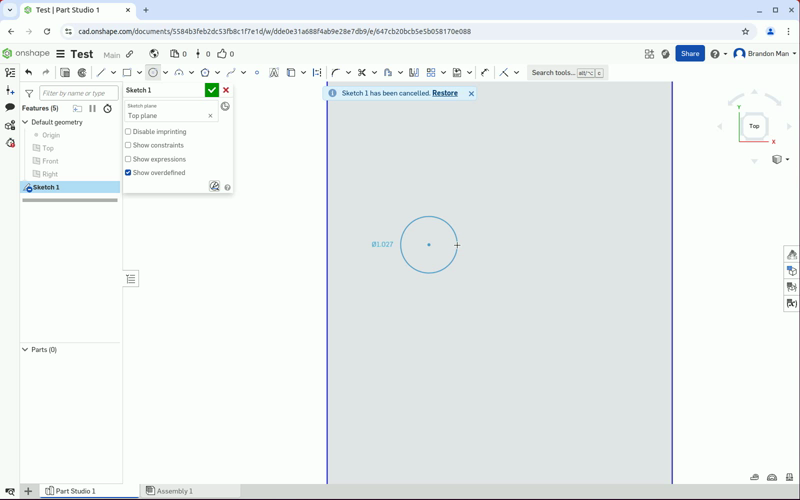
scroll(-6)
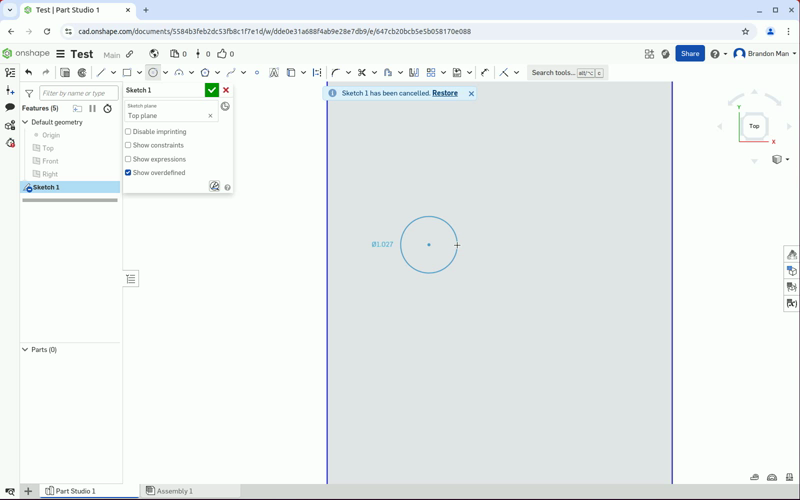
scroll(-6)
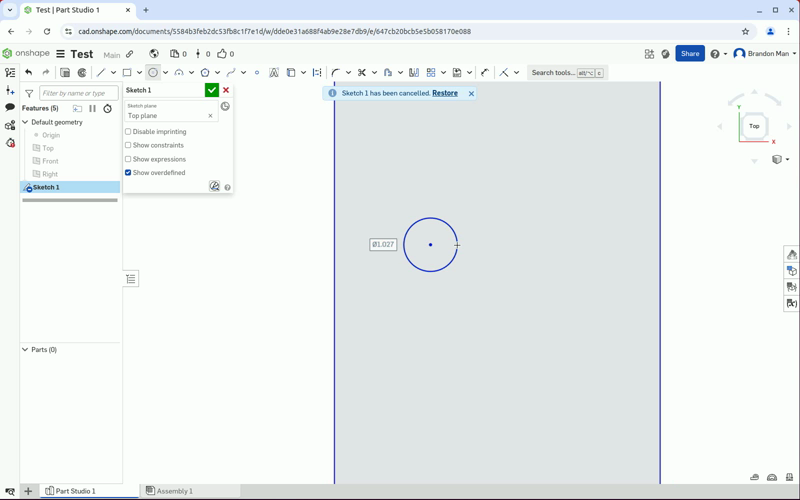
scroll(-6)
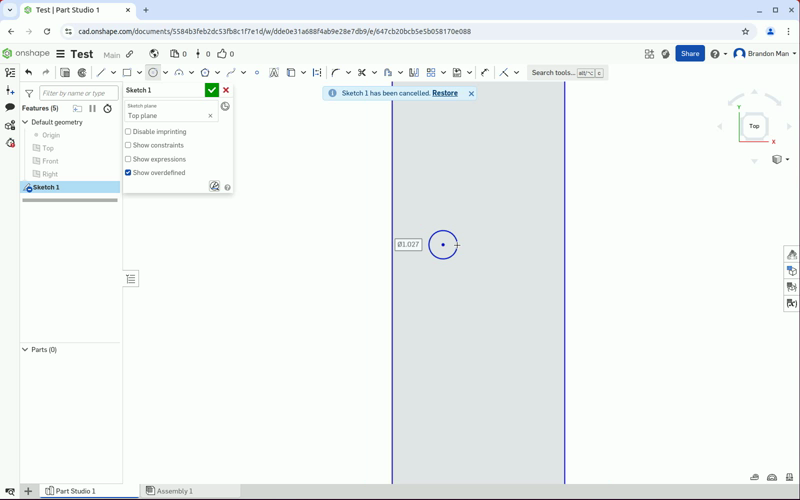
scroll(-6)
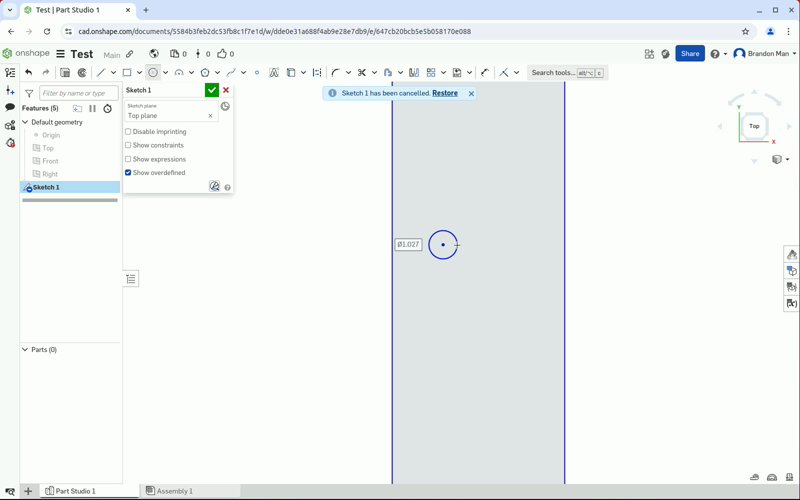
scroll(-6)
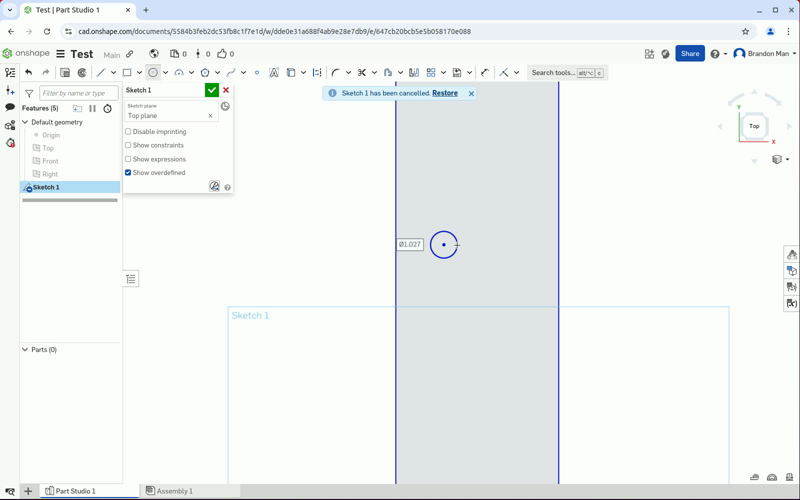
scroll(-6)
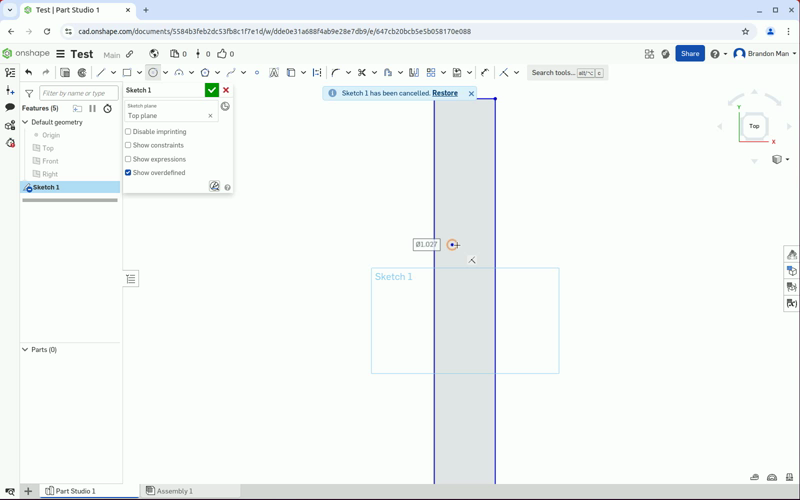
scroll(-6)
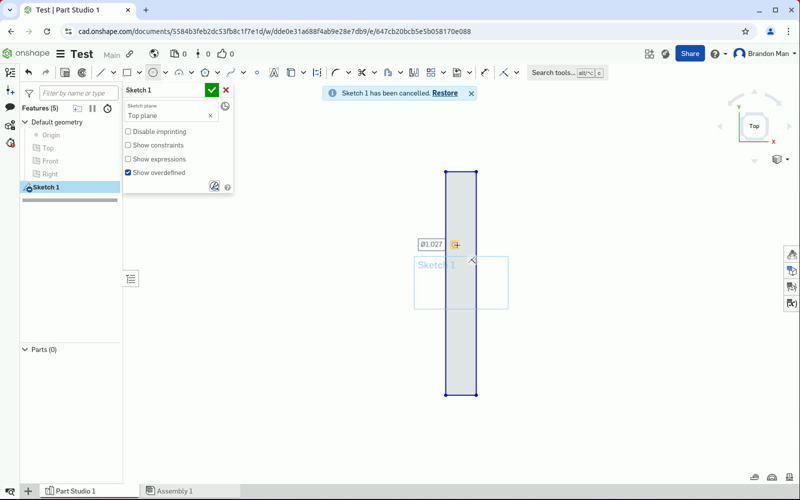
key(esc)
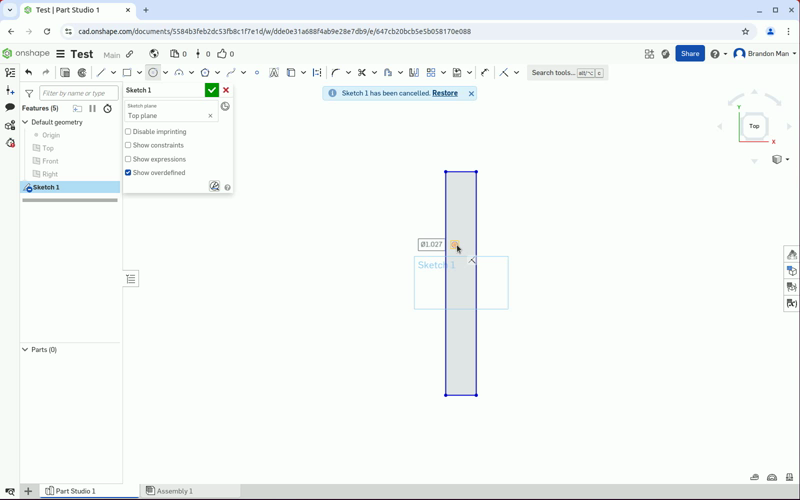
key(c)
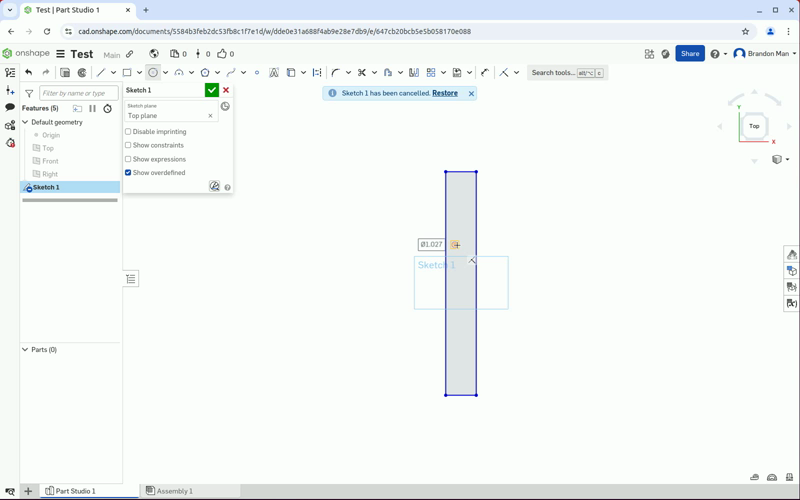
key_down(shift)
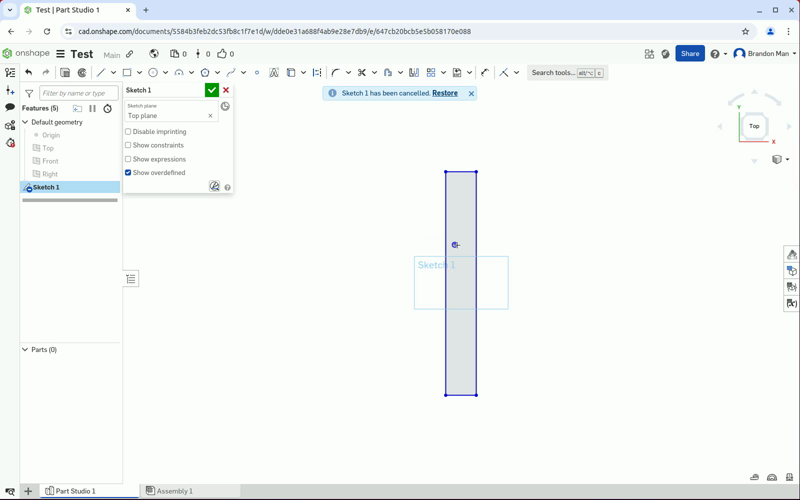
mouse_move(454, 225)
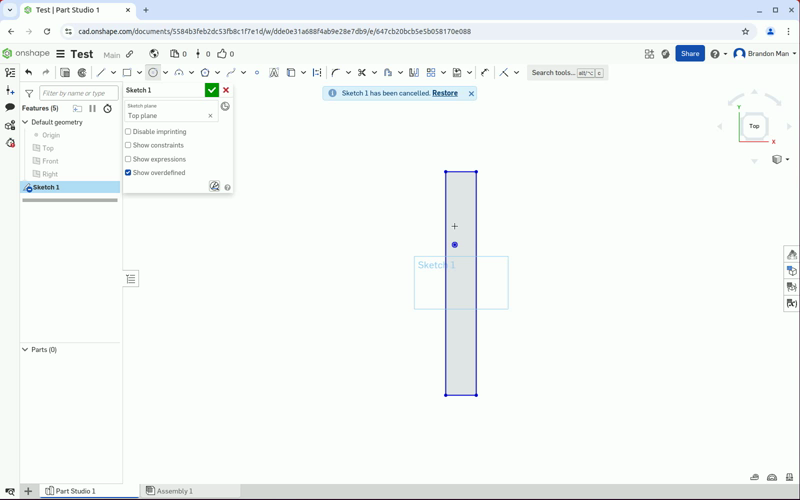
click(454, 225)
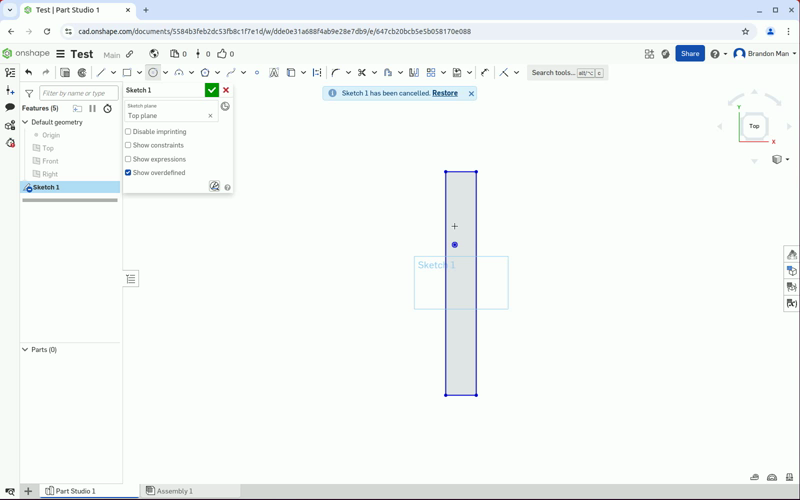
key_up(shift)
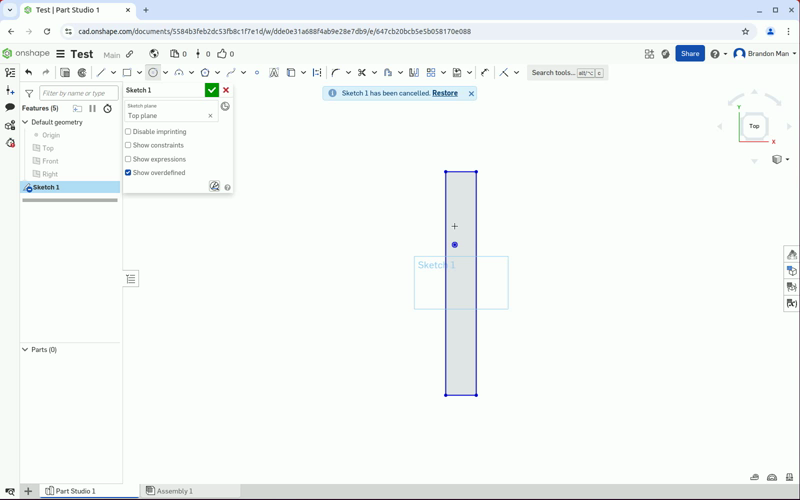
mouse_move(457, 225)
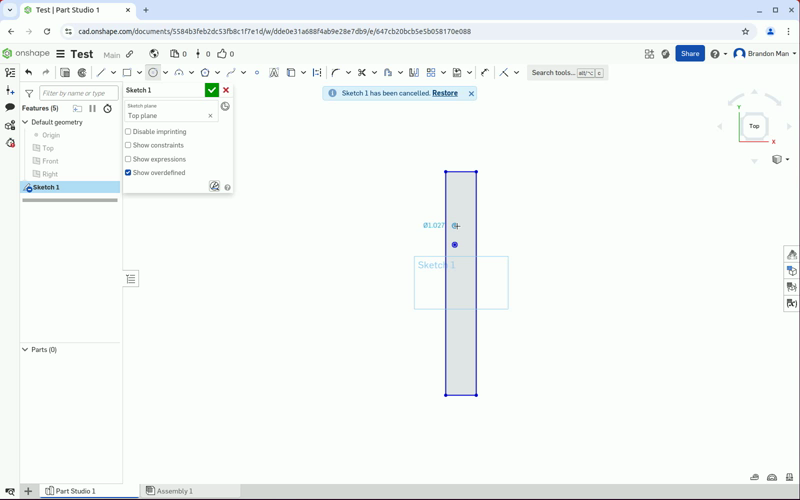
scroll(6)
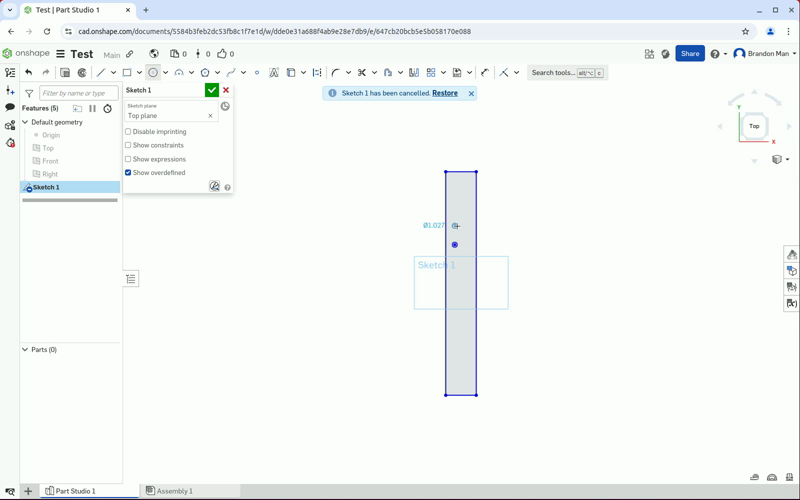
scroll(6)
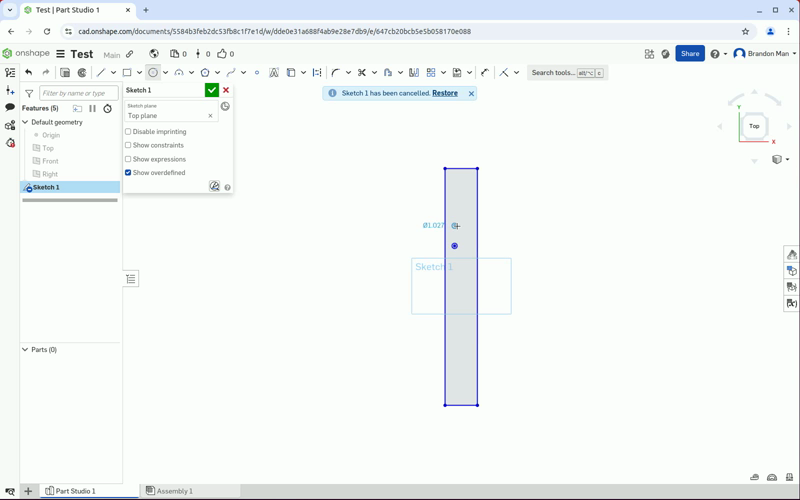
scroll(6)
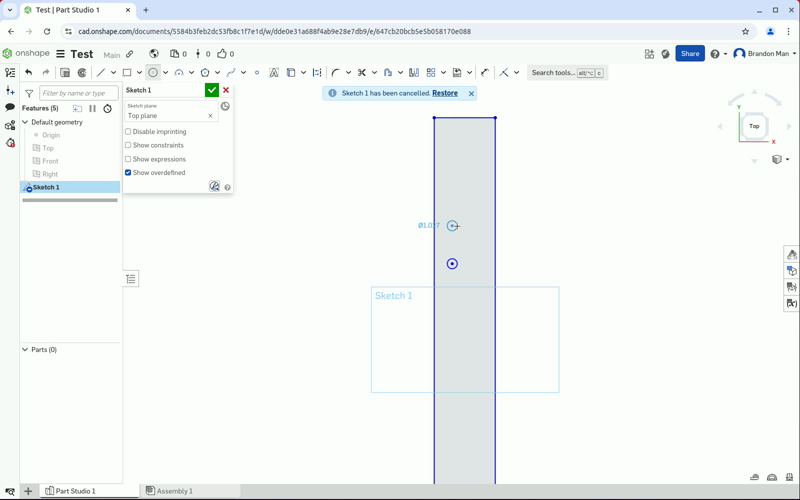
scroll(6)
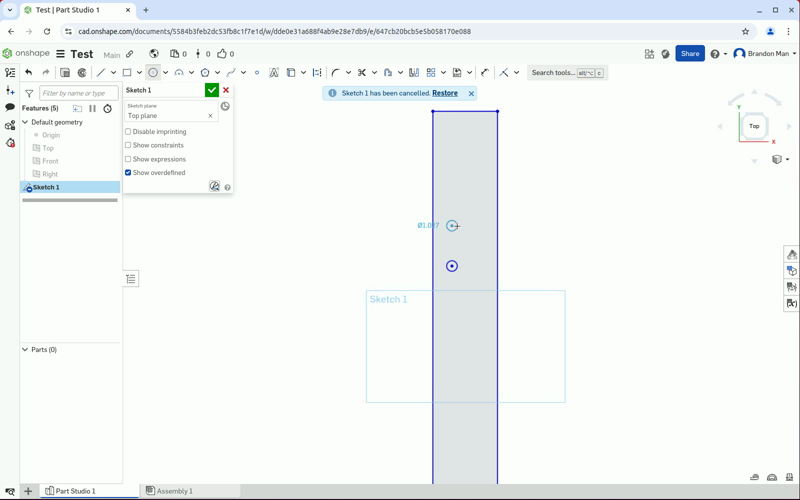
scroll(6)
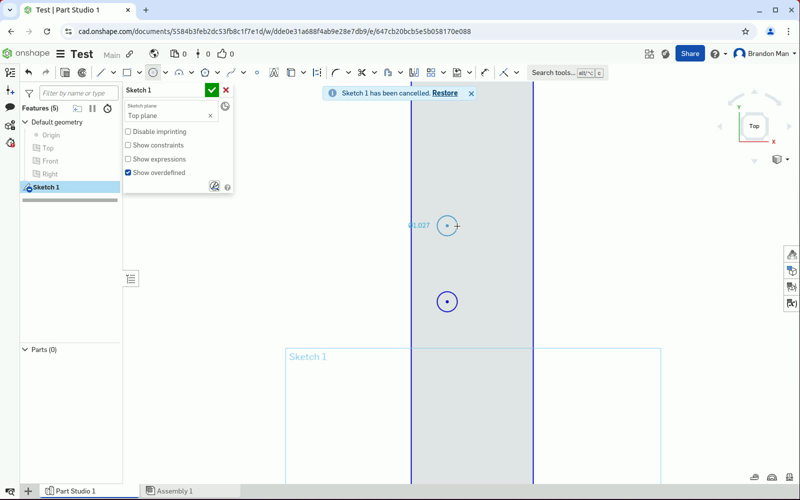
scroll(6)
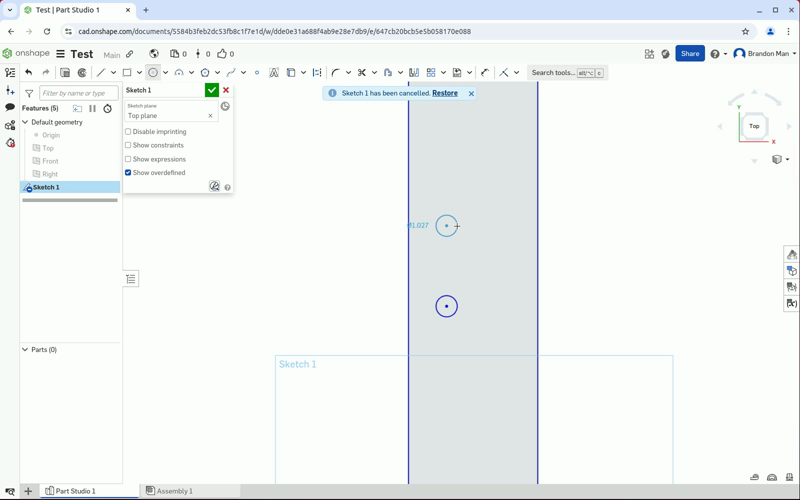
scroll(6)
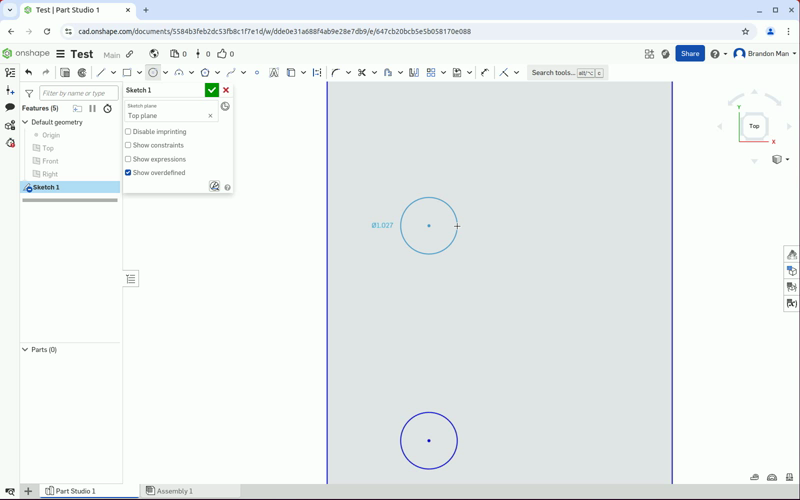
click(457, 225)
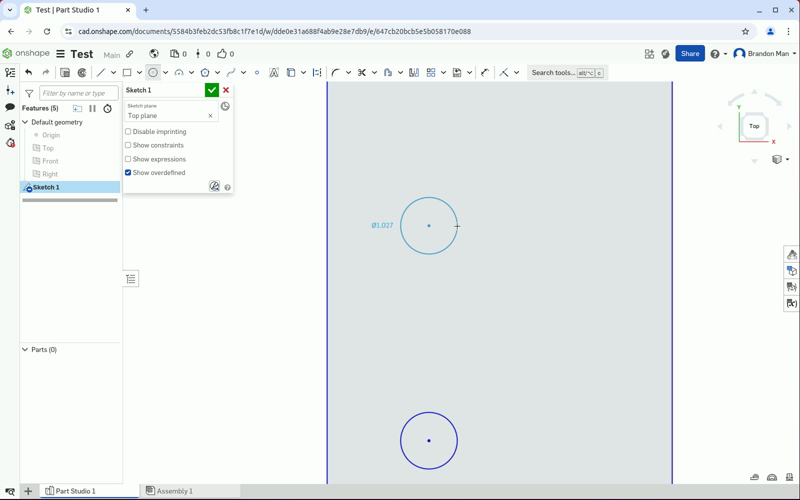
scroll(-6)
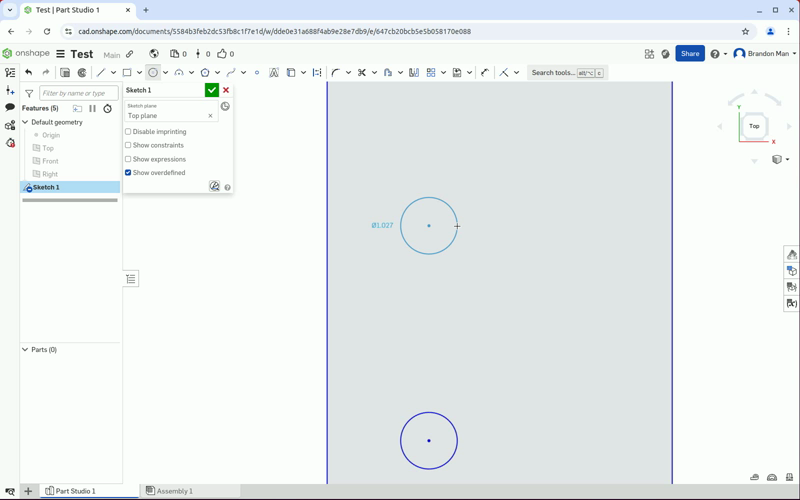
scroll(-6)
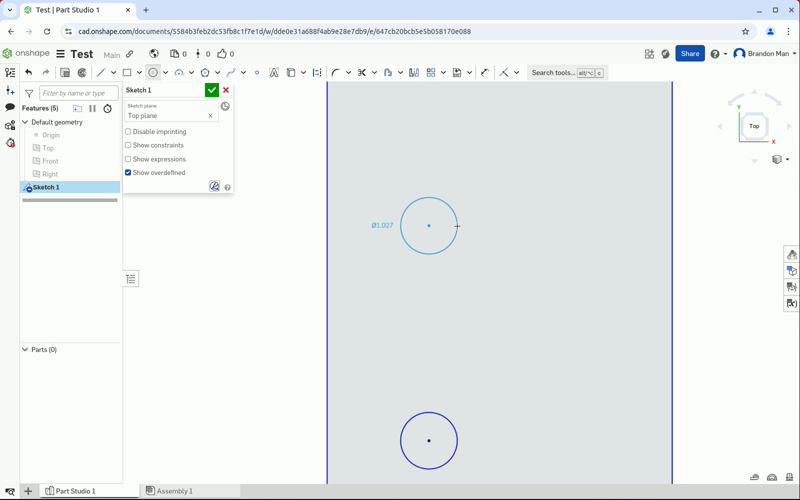
scroll(-6)
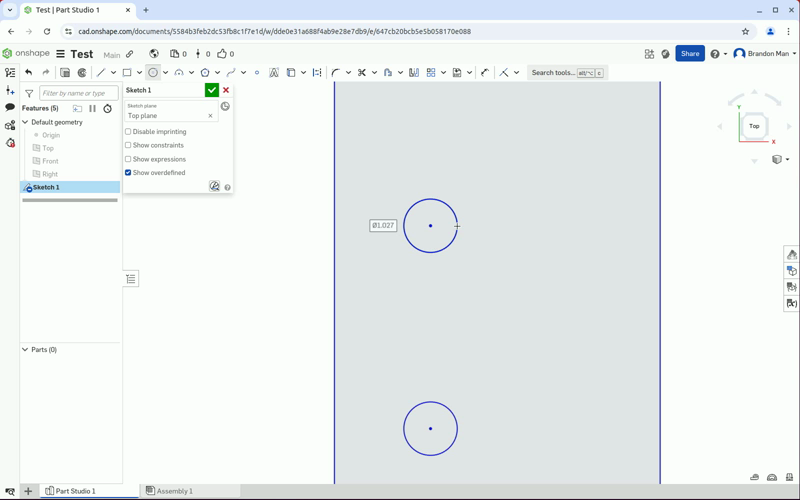
scroll(-6)
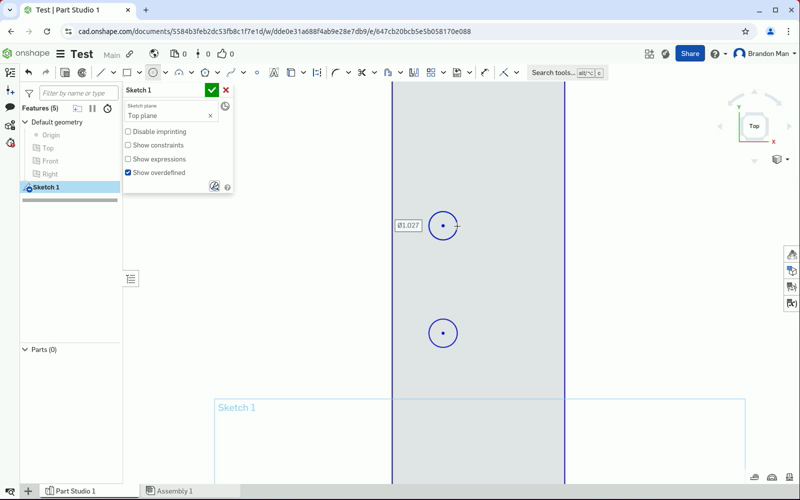
scroll(-6)
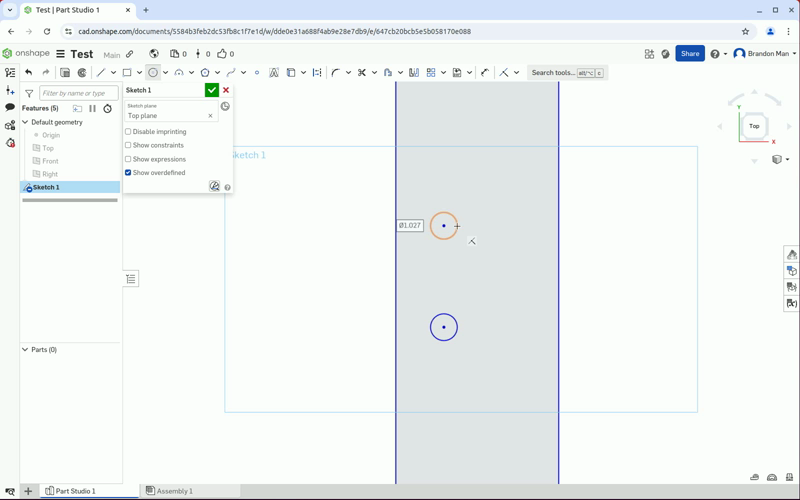
scroll(-6)
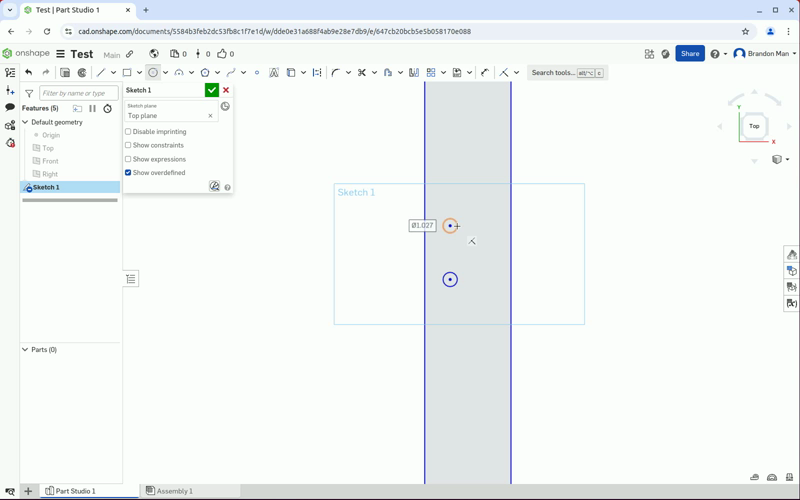
scroll(-6)
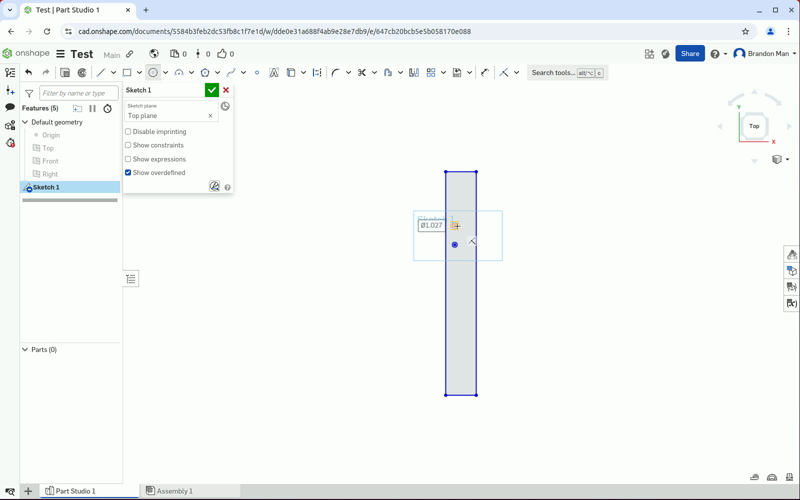
key(esc)
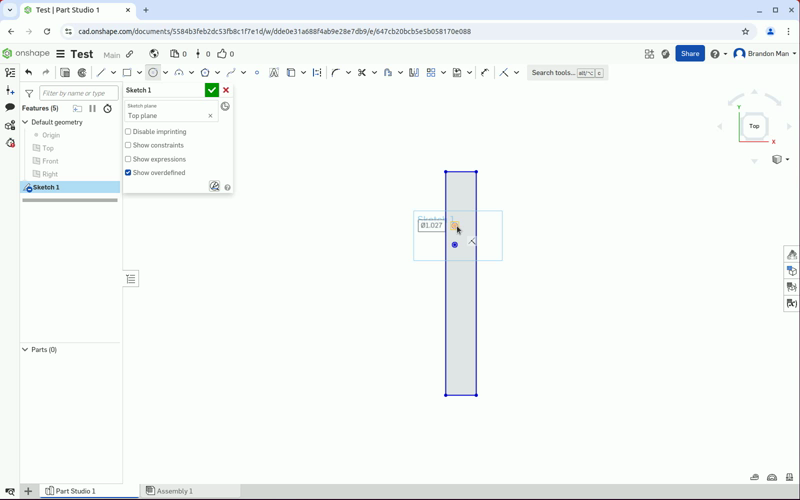
mouse_move(459, 213)
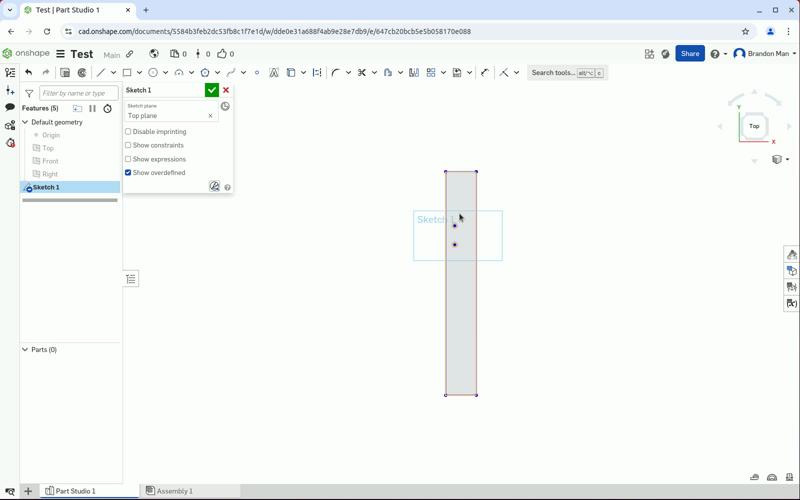
click(459, 213)
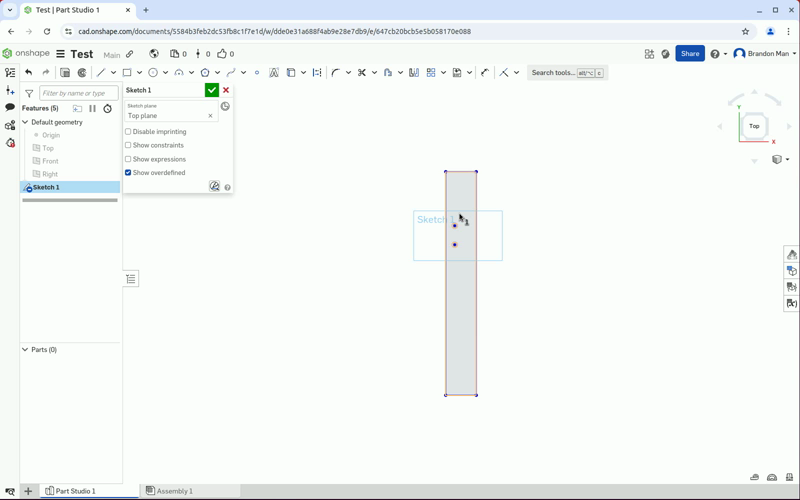
mouse_move(73, 352)
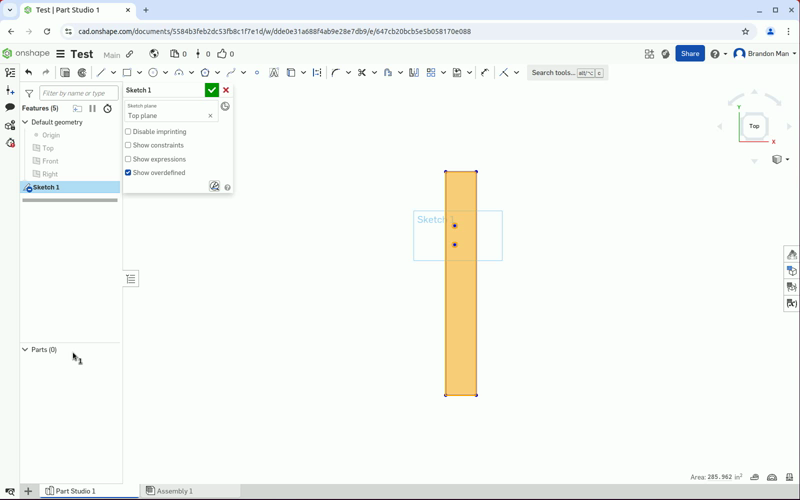
key(shift+y)
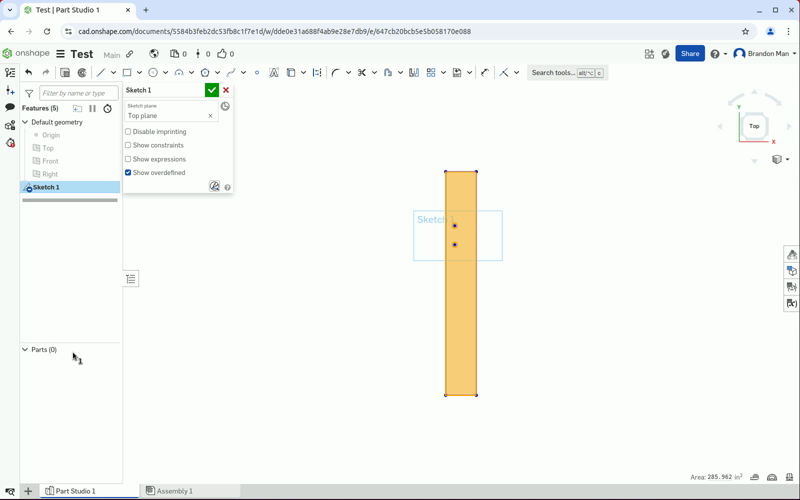
key(shift+e)
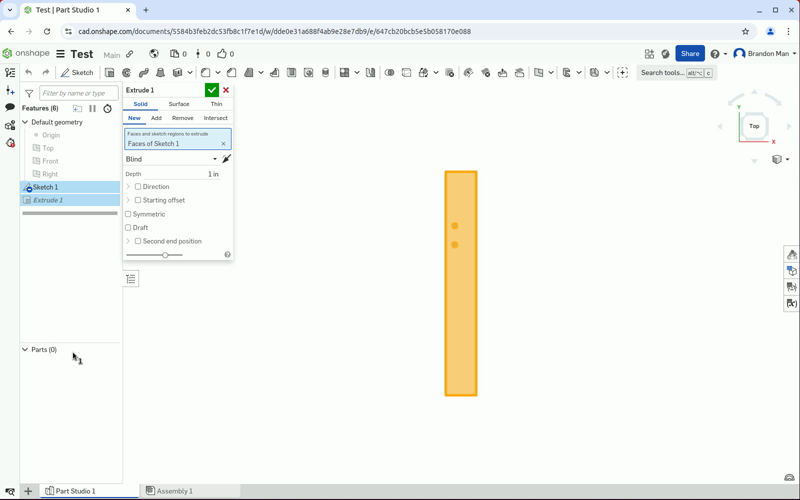
mouse_move(143, 106)
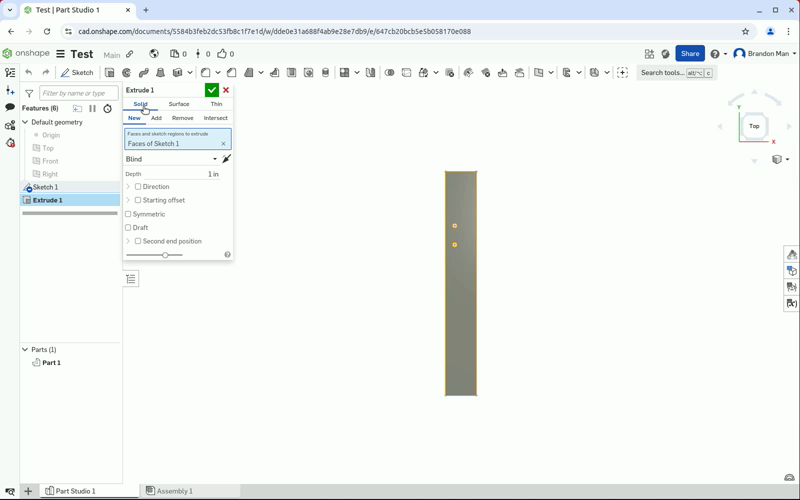
click(143, 106)
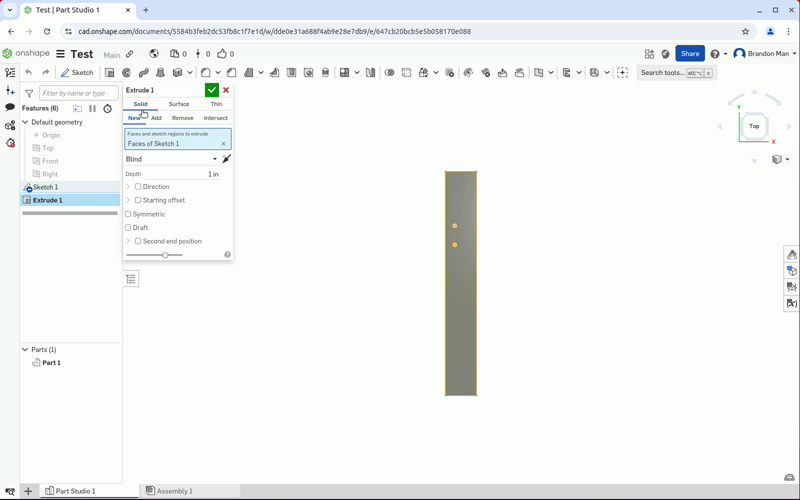
mouse_move(137, 120)
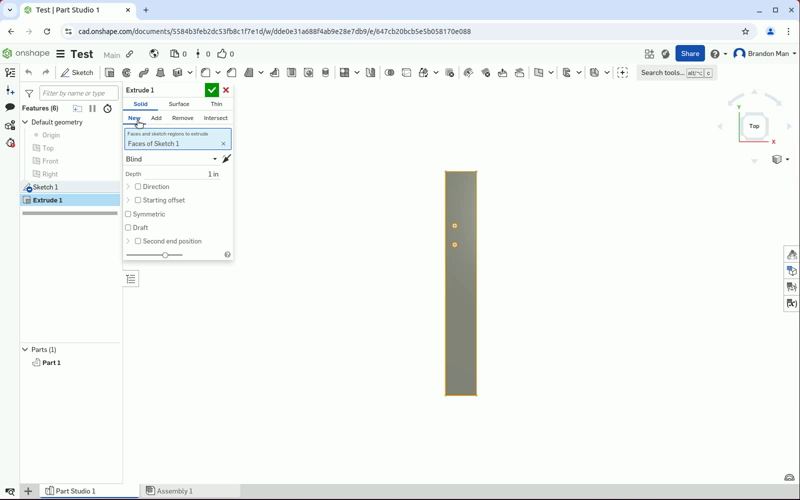
click(137, 120)
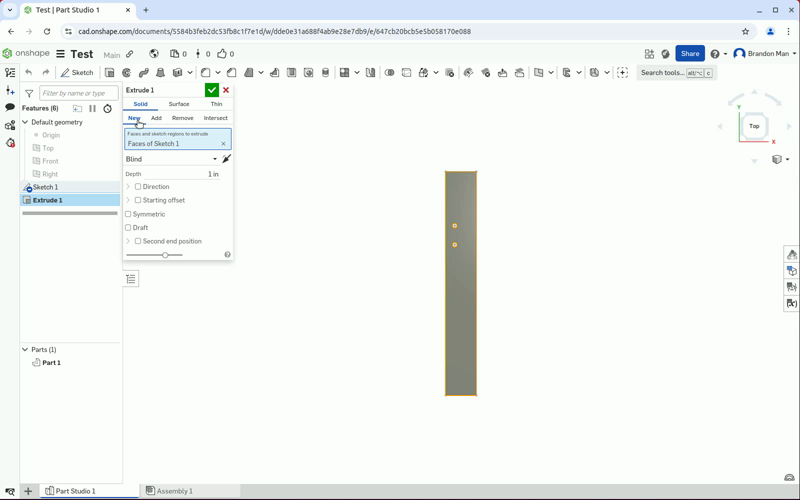
key(tab, 4)
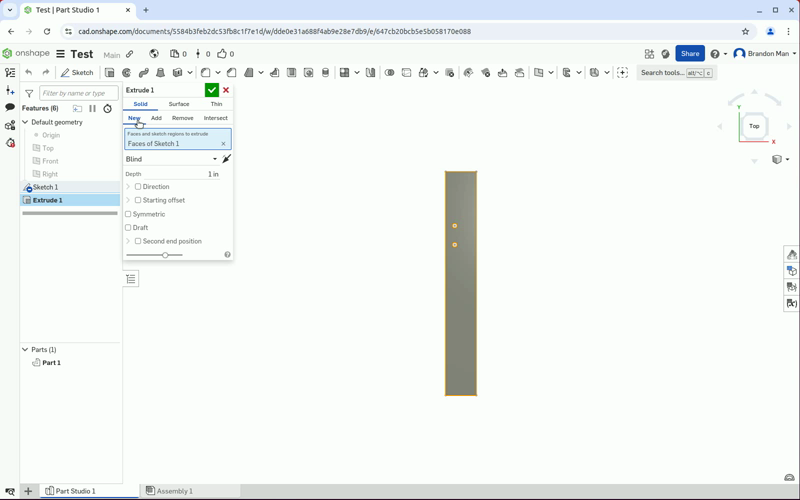
text(-3.129)
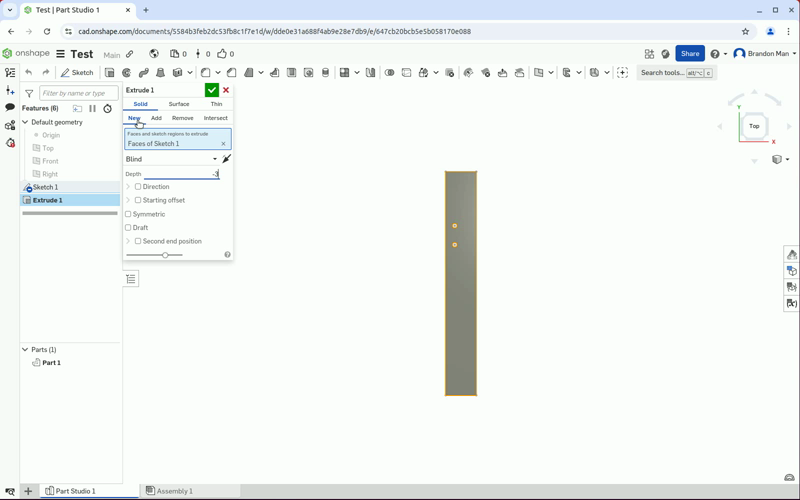
key(enter)
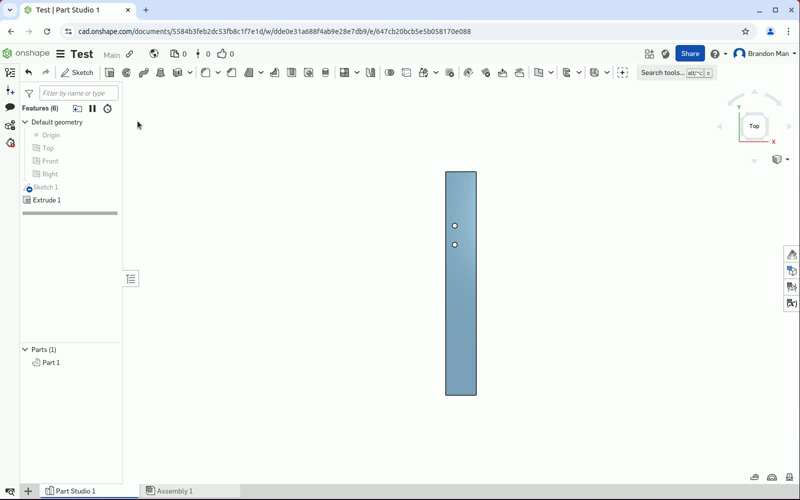
key(shift+h)
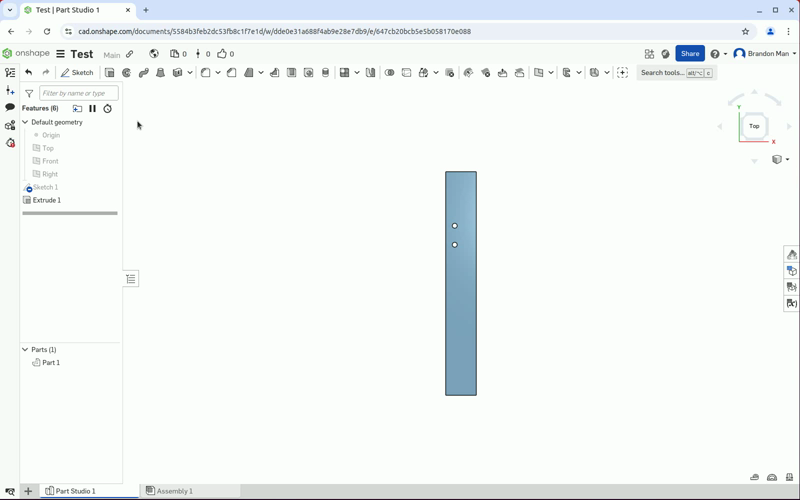
key(shift+h)
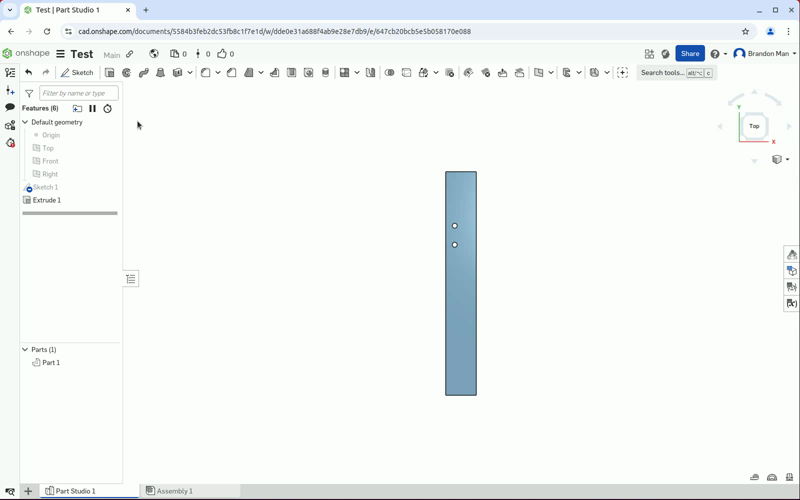
mouse_move(73, 189)
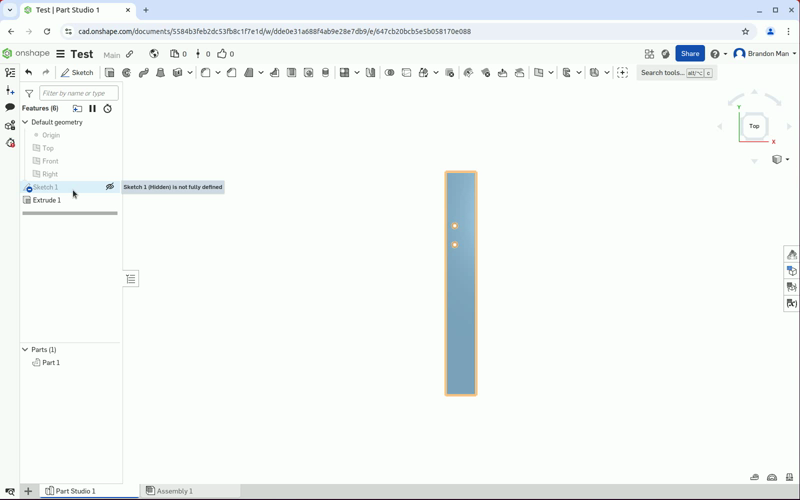
click(73, 189)
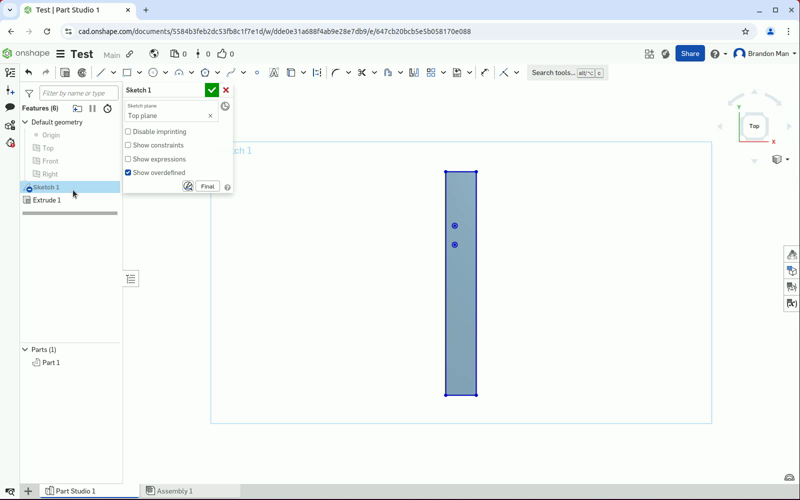
mouse_move(229, 92)
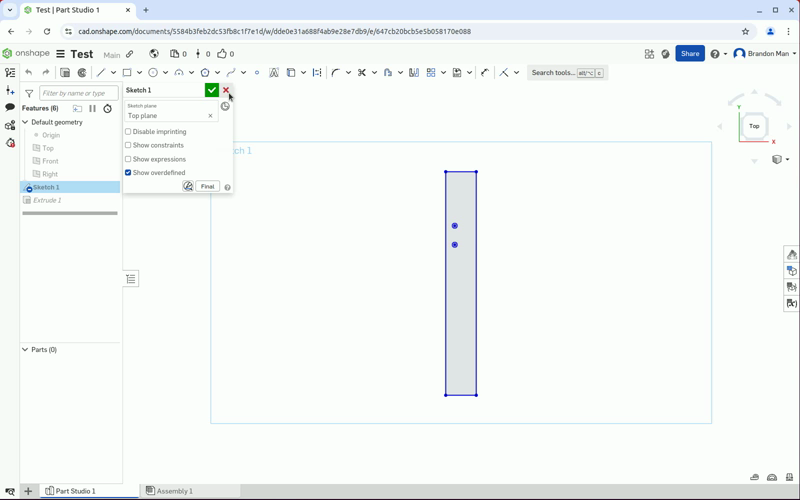
click(229, 92)
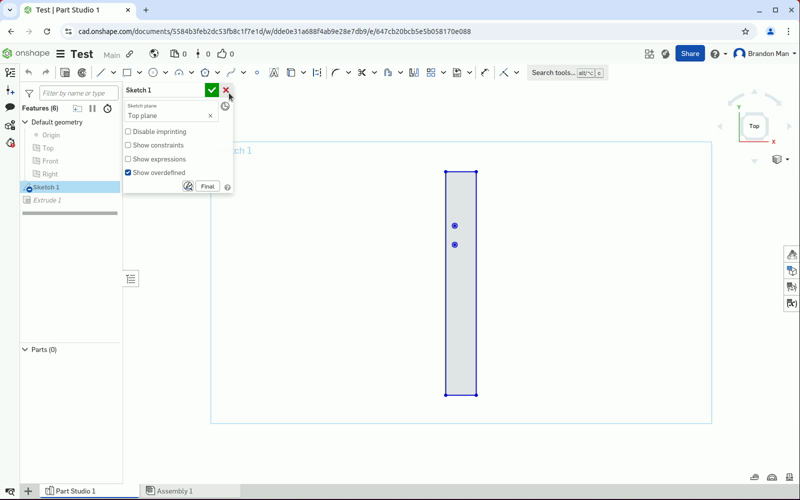
key(shift+s)
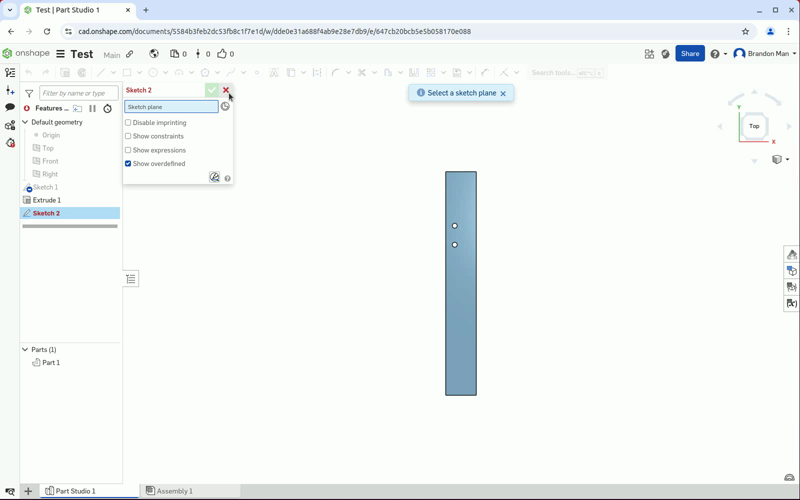
mouse_move(73, 150)
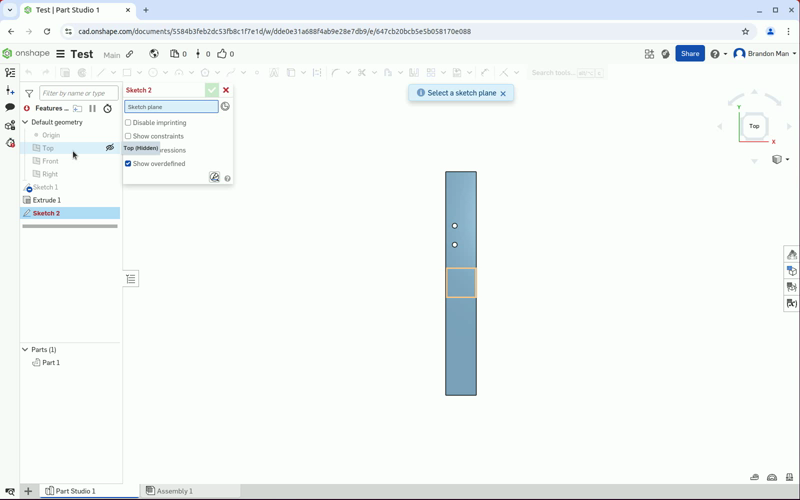
click(73, 150)
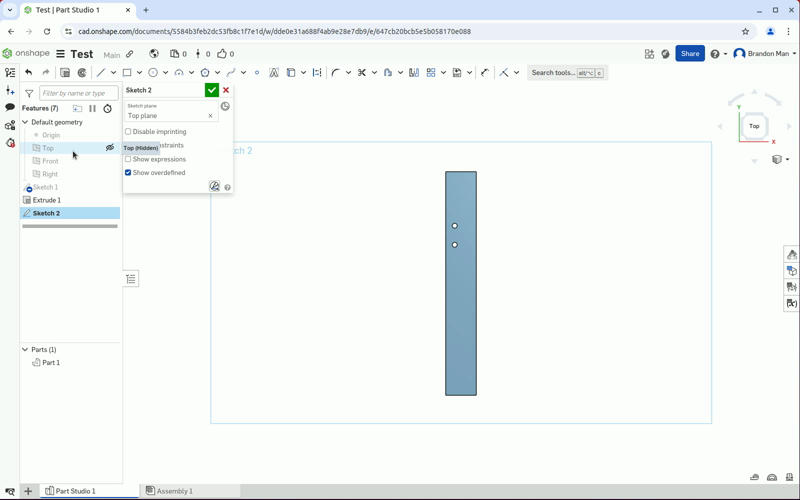
mouse_move(73, 352)
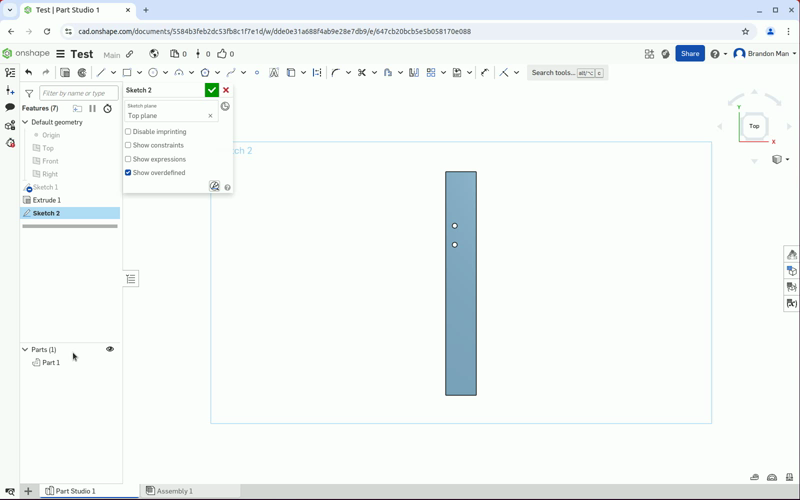
key(y)
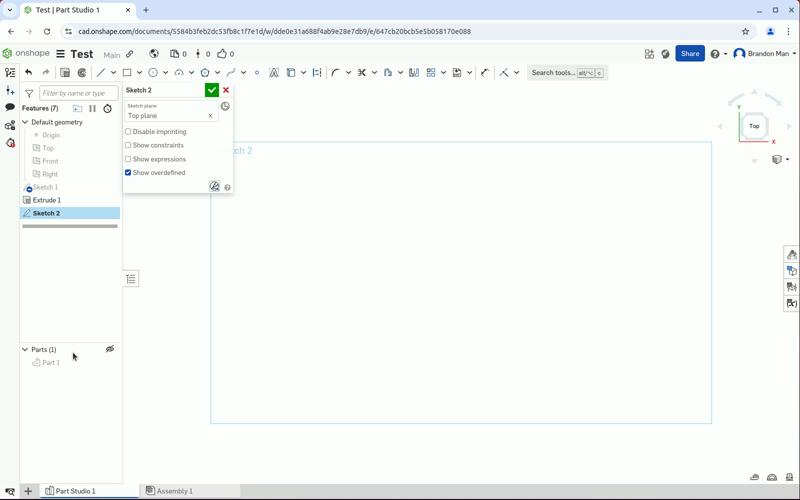
key(c)
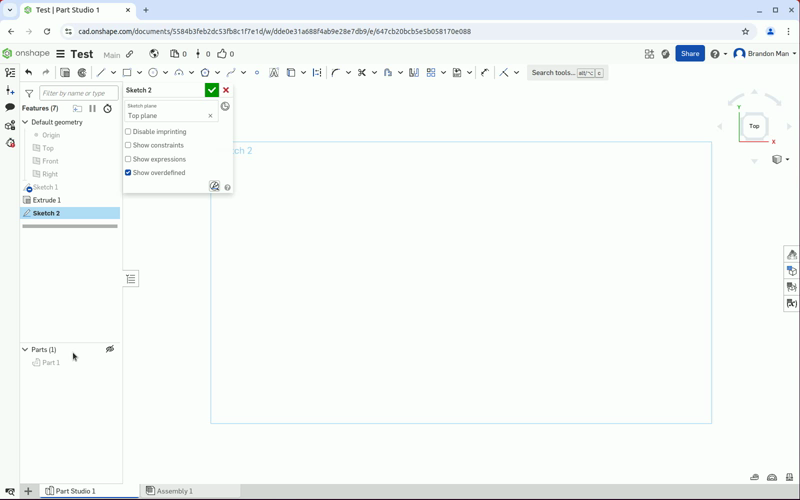
key_down(shift)
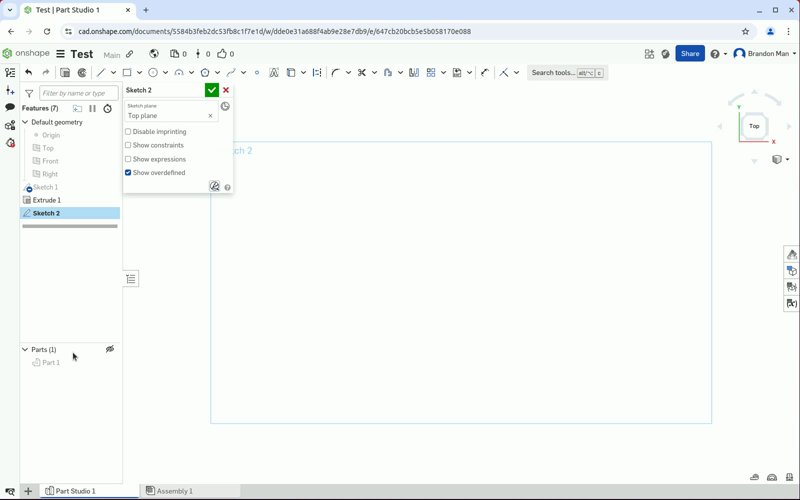
mouse_move(456, 224)
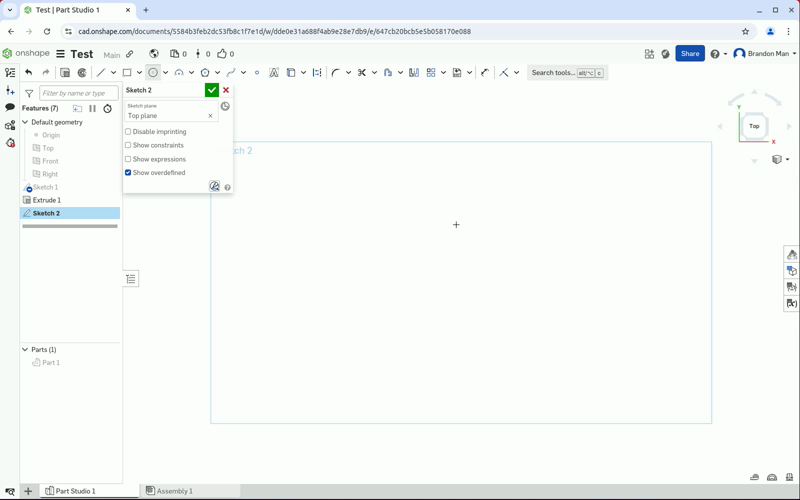
click(456, 224)
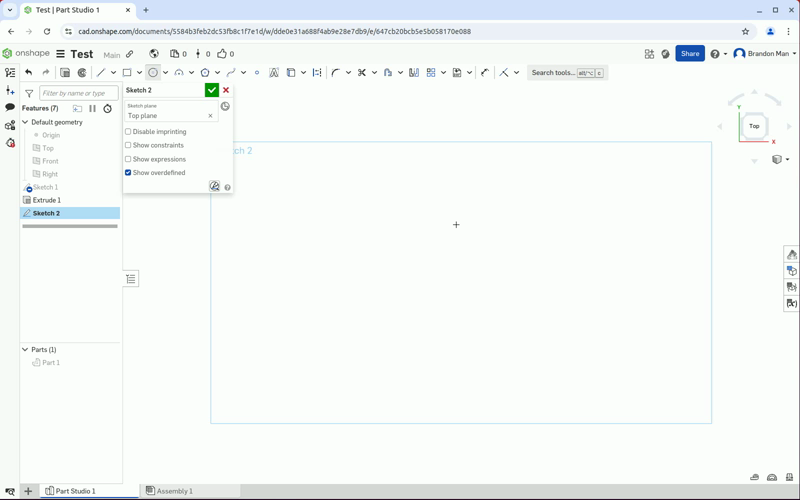
key_up(shift)
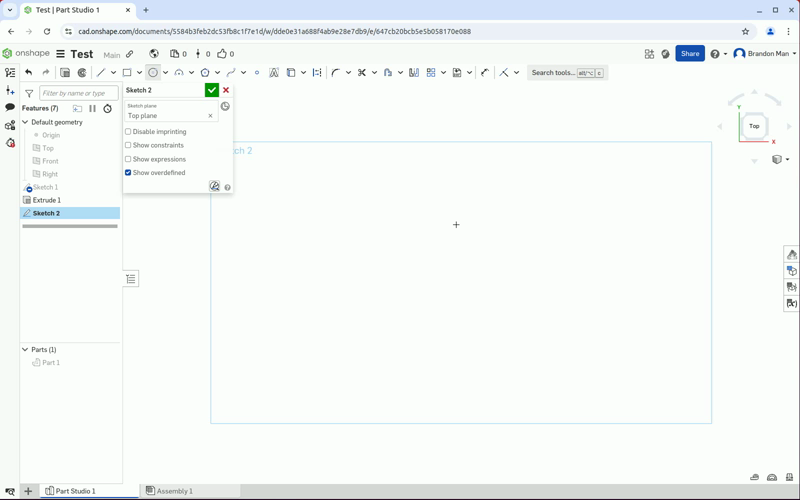
mouse_move(458, 224)
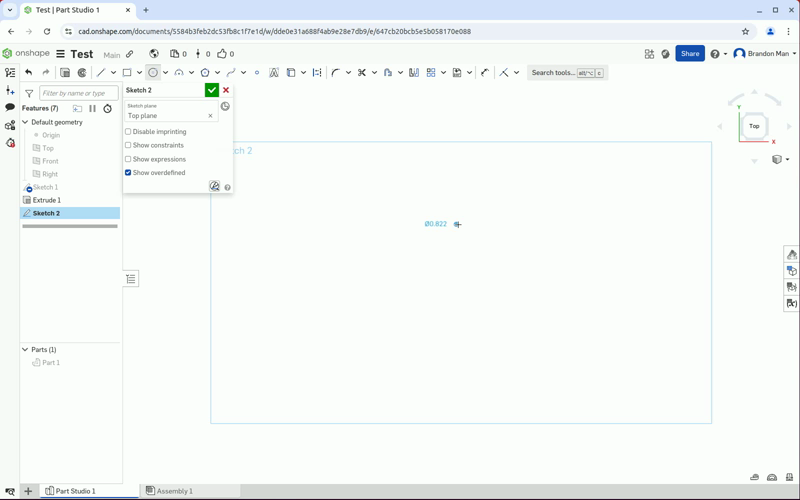
scroll(6)
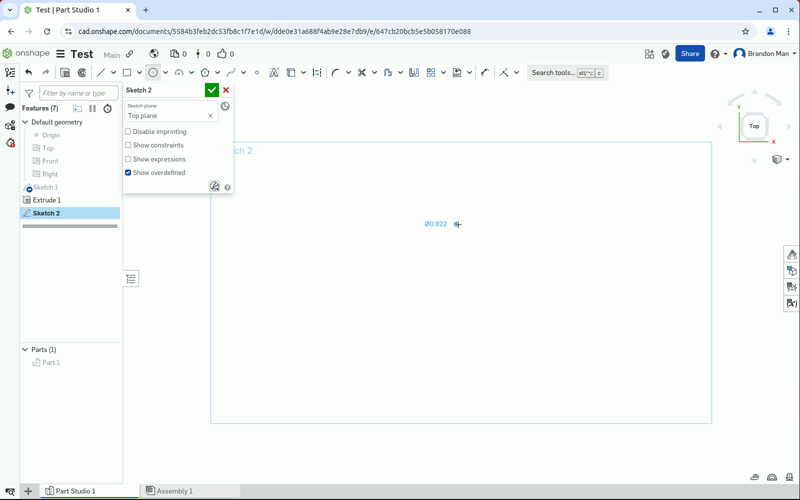
scroll(6)
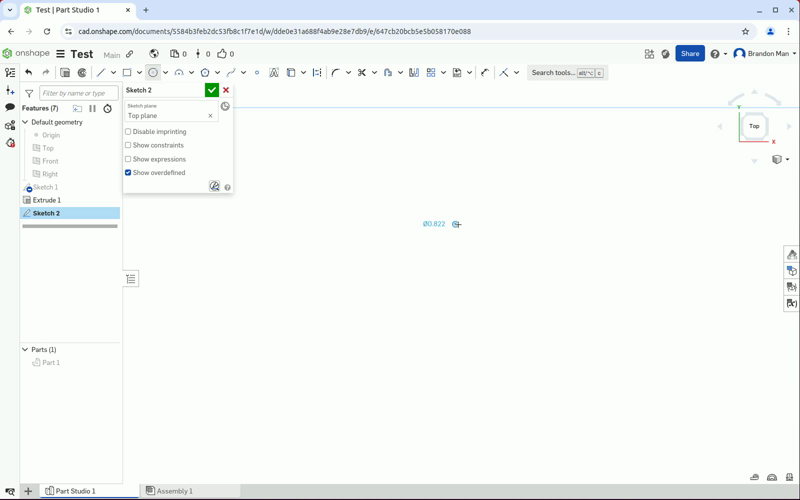
scroll(6)
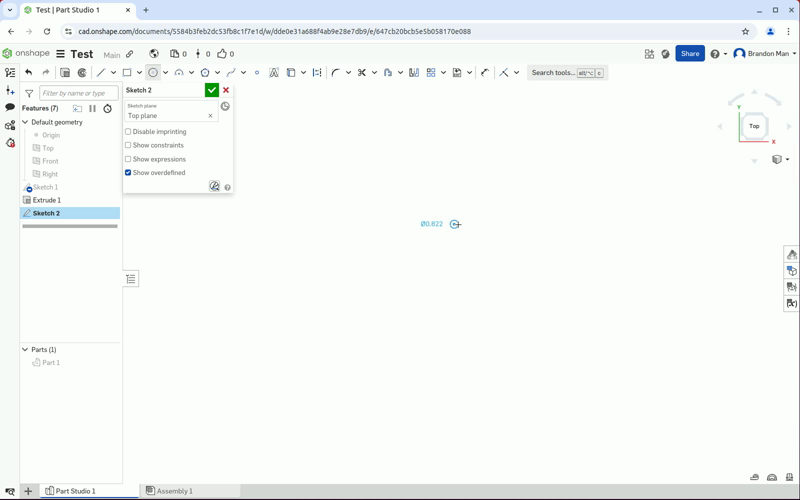
scroll(6)
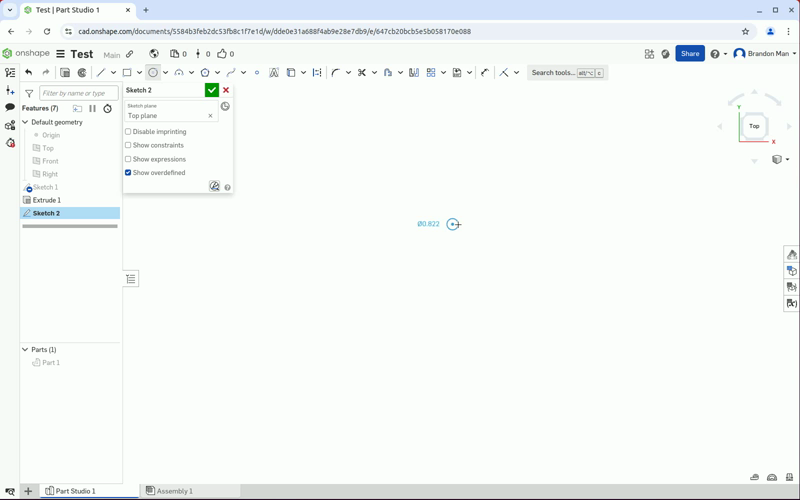
scroll(6)
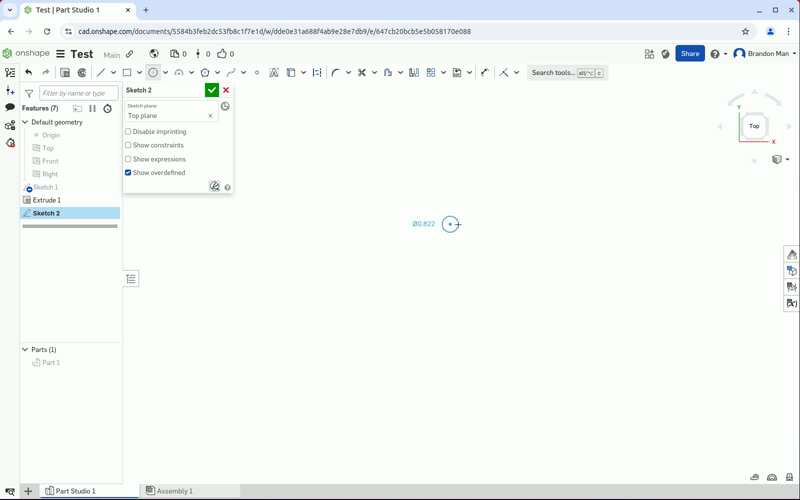
scroll(6)
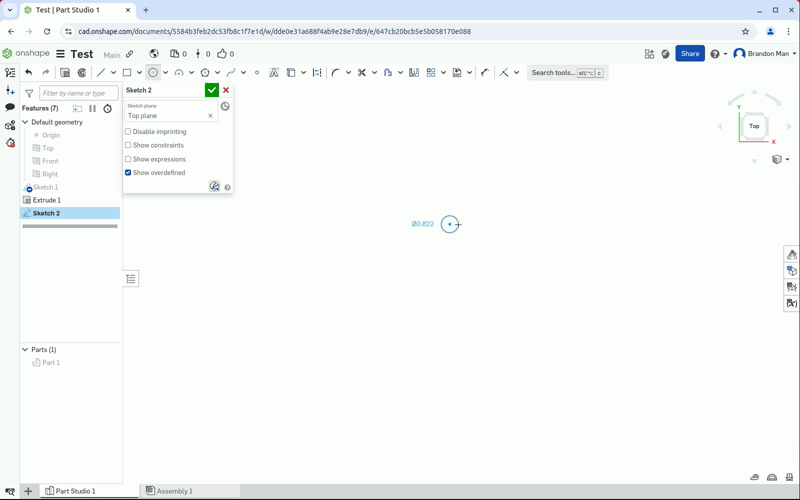
scroll(6)
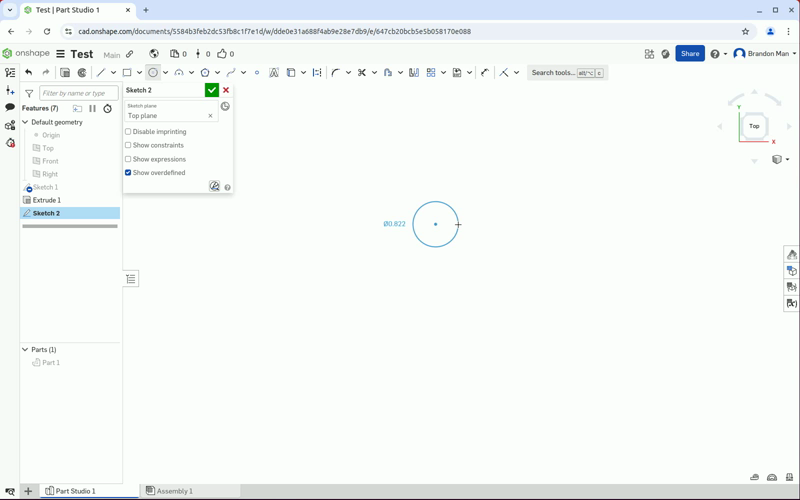
click(458, 224)
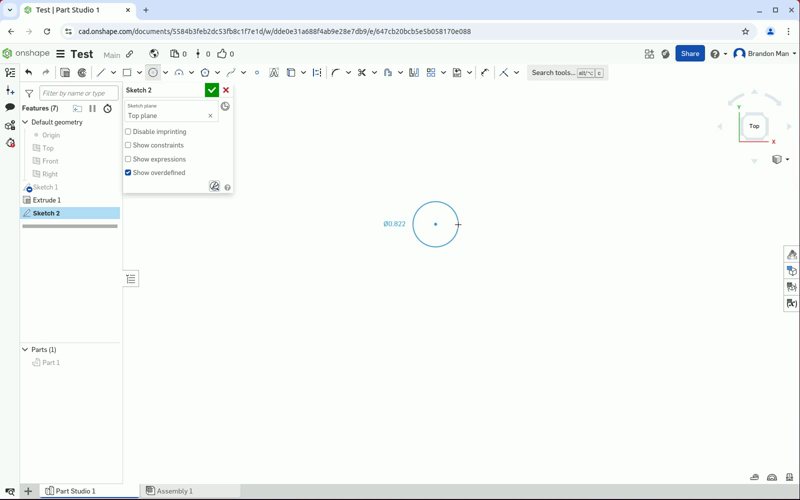
scroll(-6)
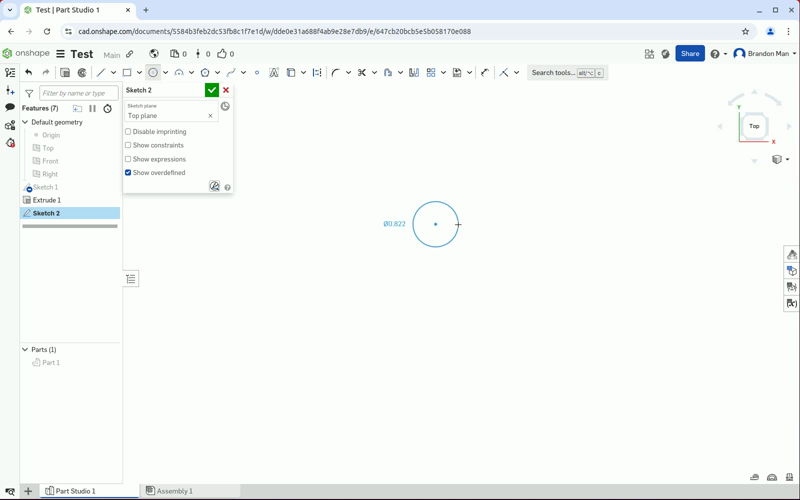
scroll(-6)
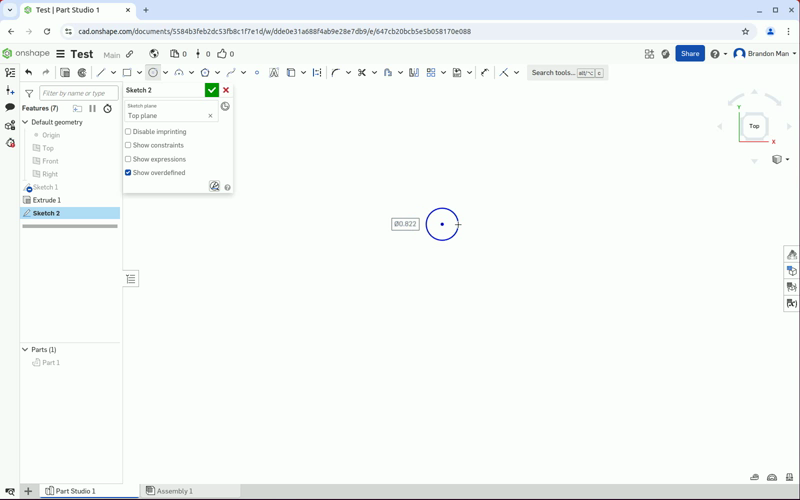
scroll(-6)
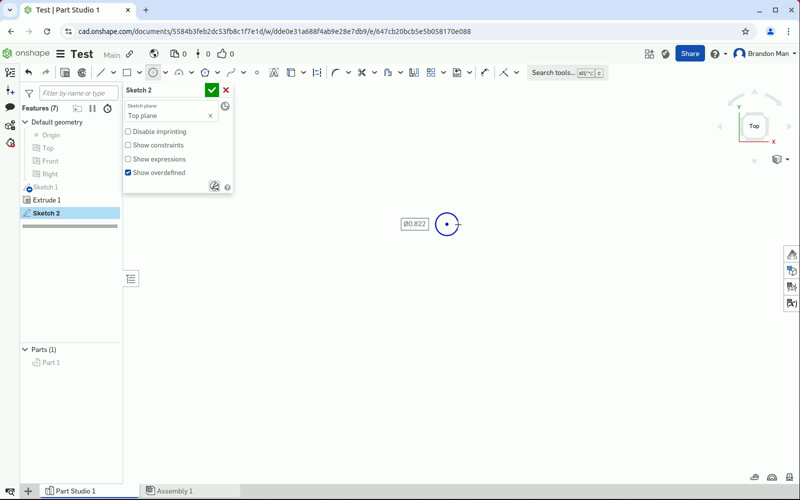
scroll(-6)
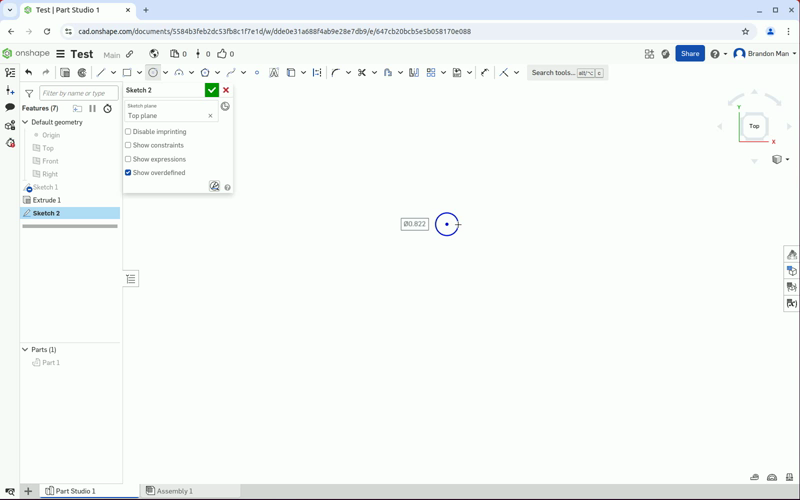
scroll(-6)
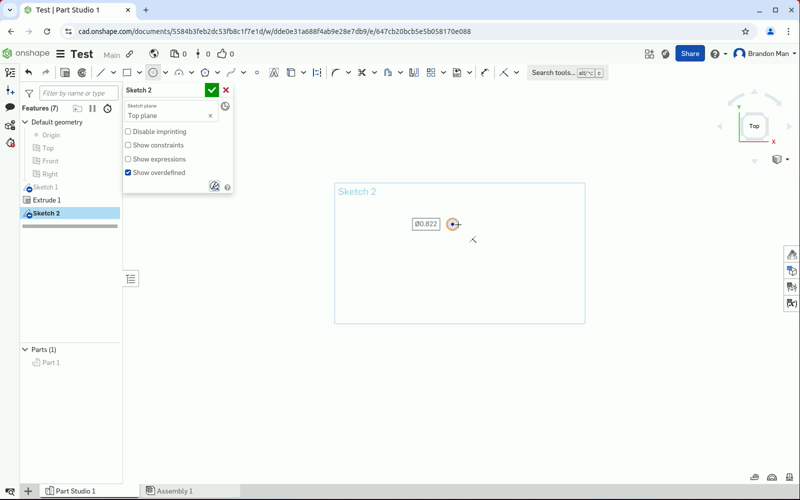
scroll(-6)
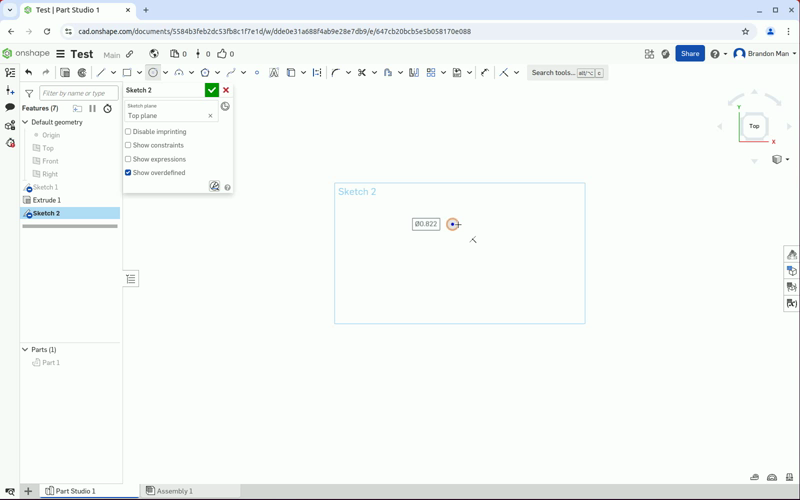
scroll(-6)
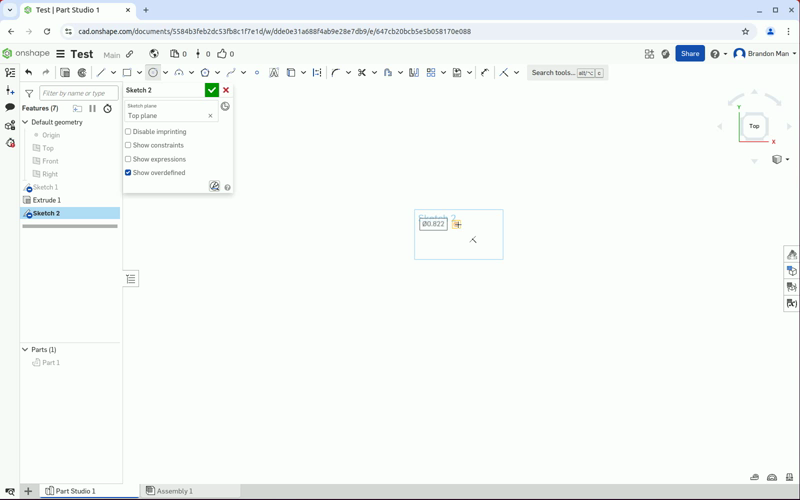
key(esc)
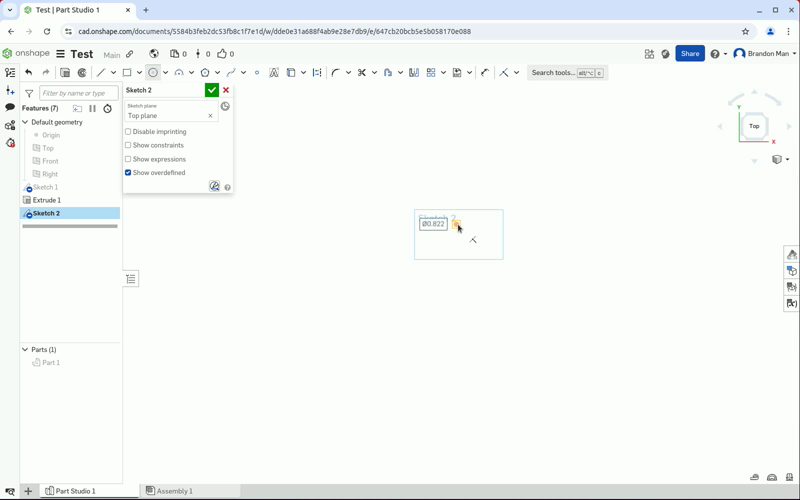
mouse_move(458, 224)
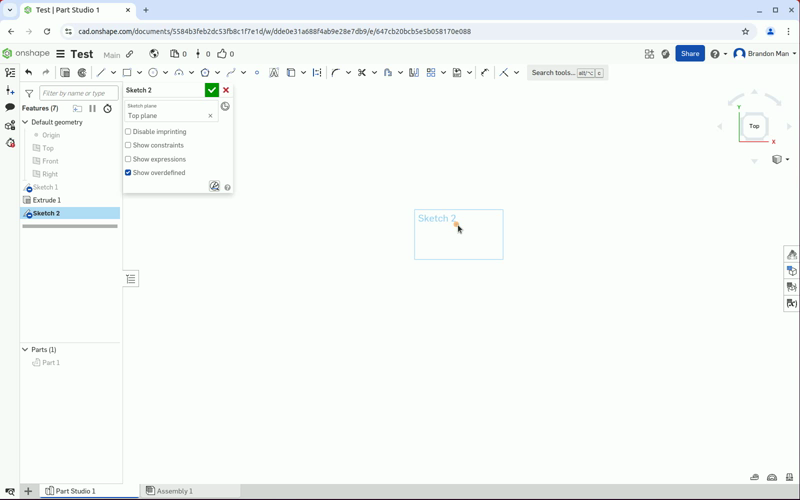
scroll(6)
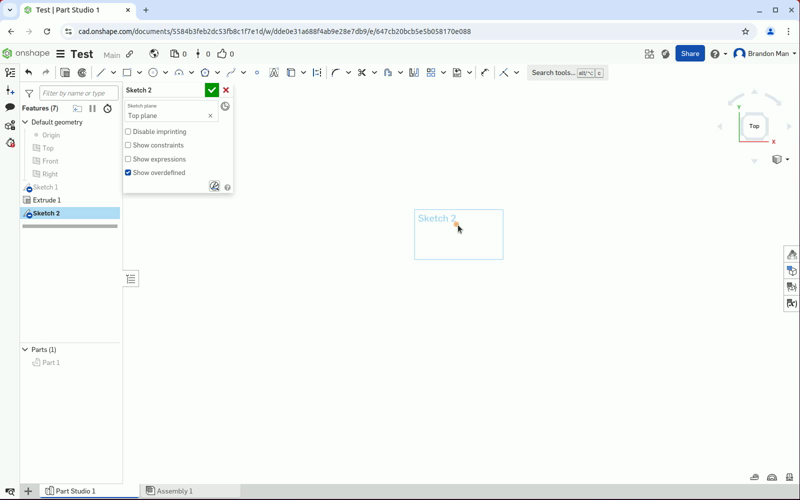
scroll(6)
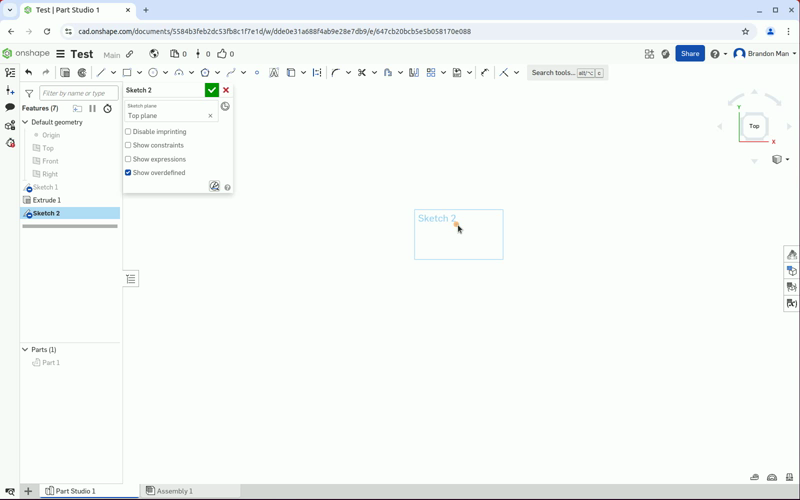
scroll(6)
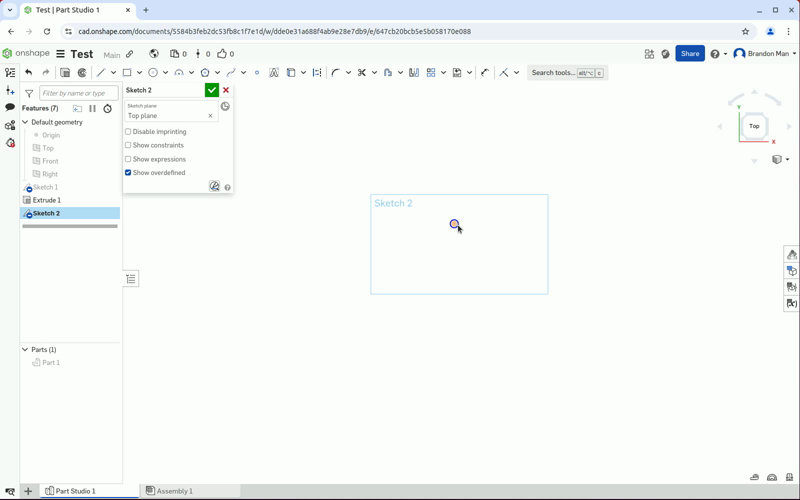
scroll(6)
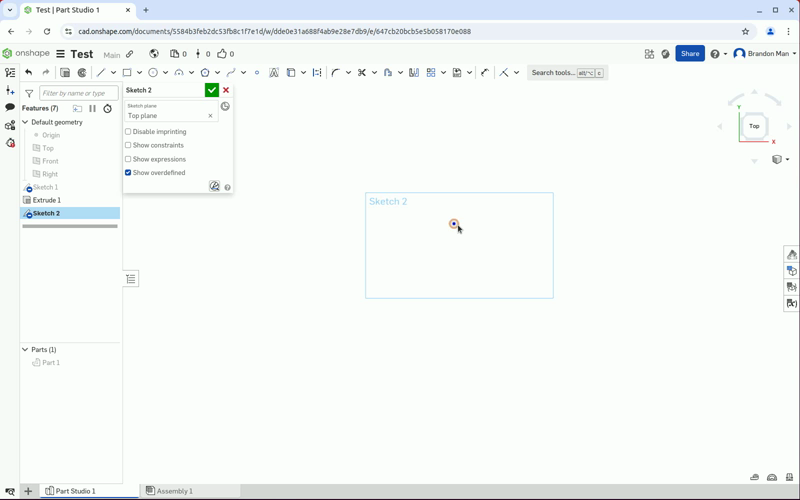
scroll(6)
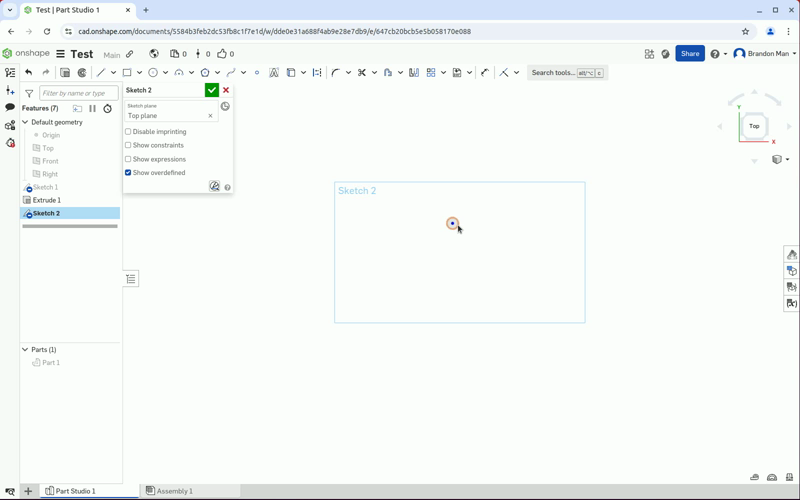
scroll(6)
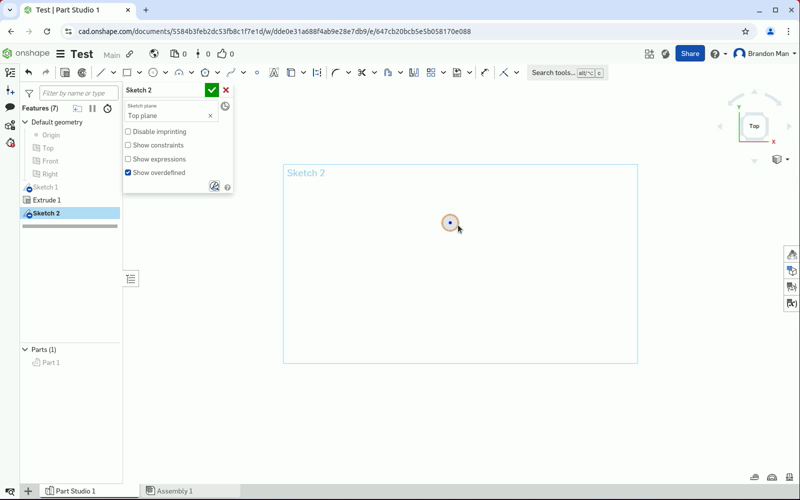
scroll(6)
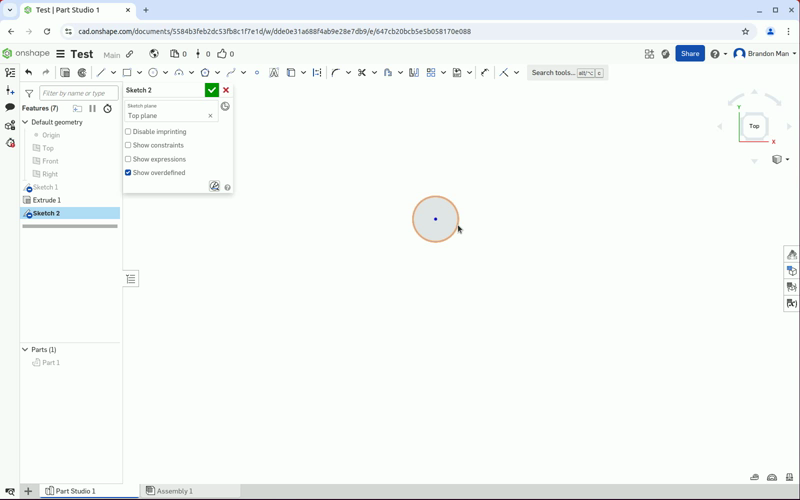
click(458, 224)
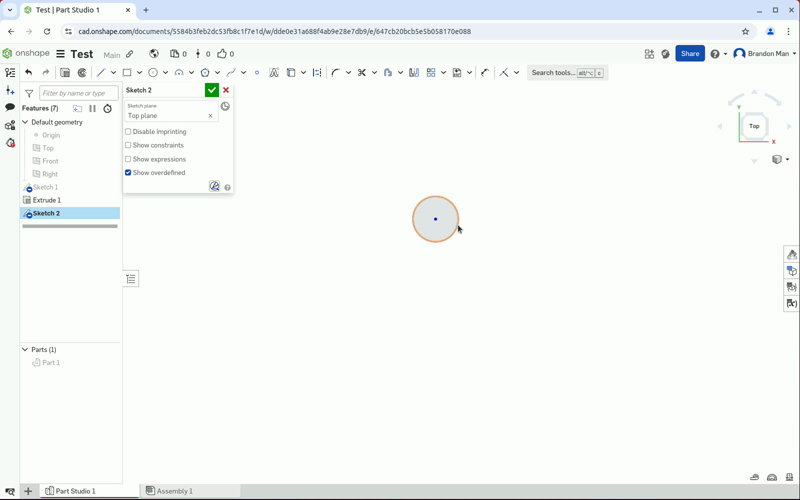
scroll(-6)
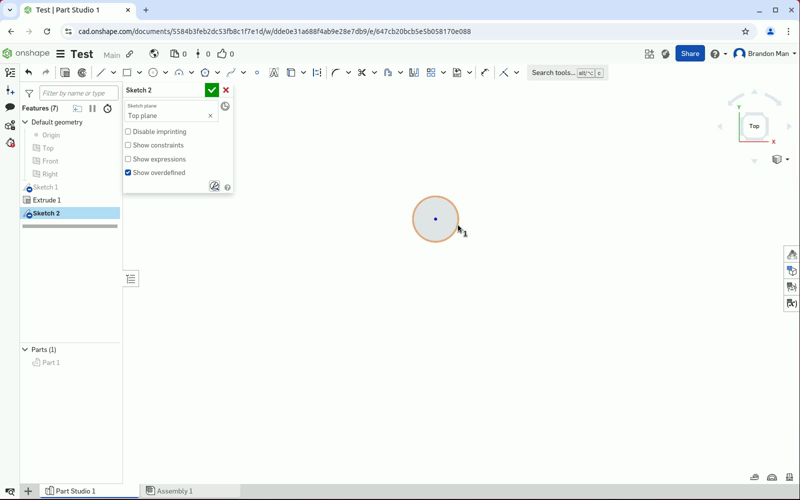
scroll(-6)
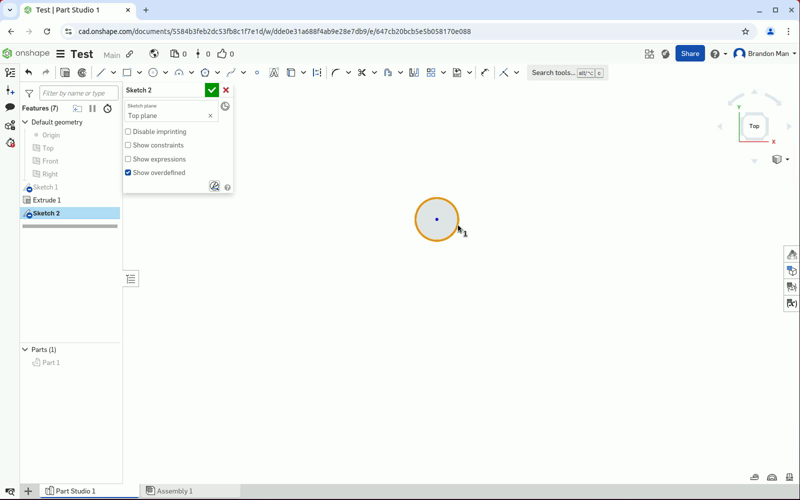
scroll(-6)
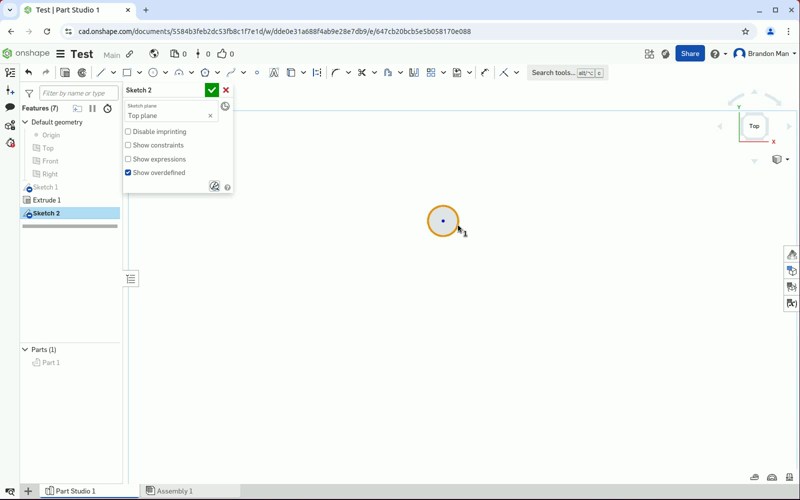
scroll(-6)
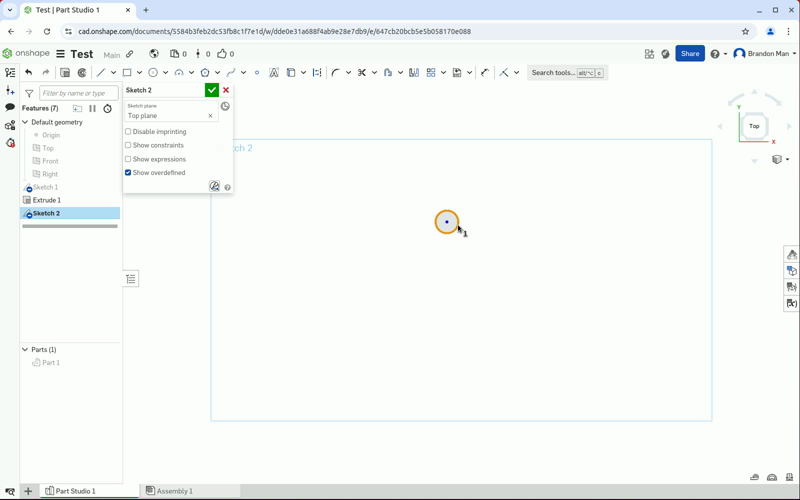
scroll(-6)
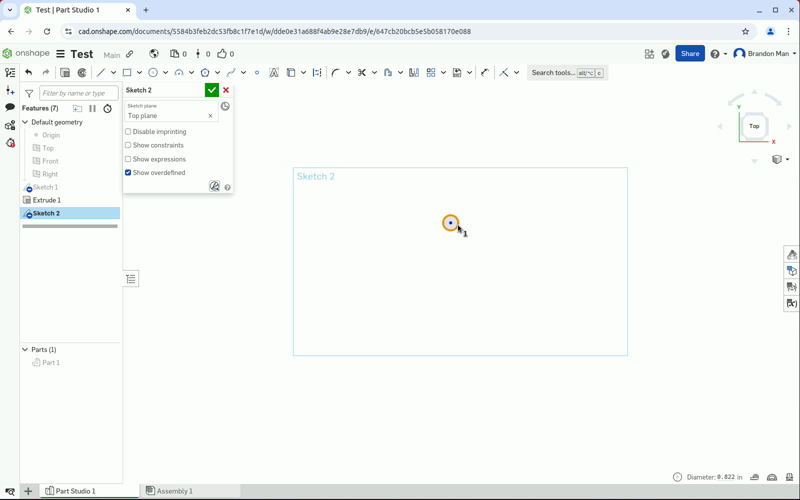
scroll(-6)
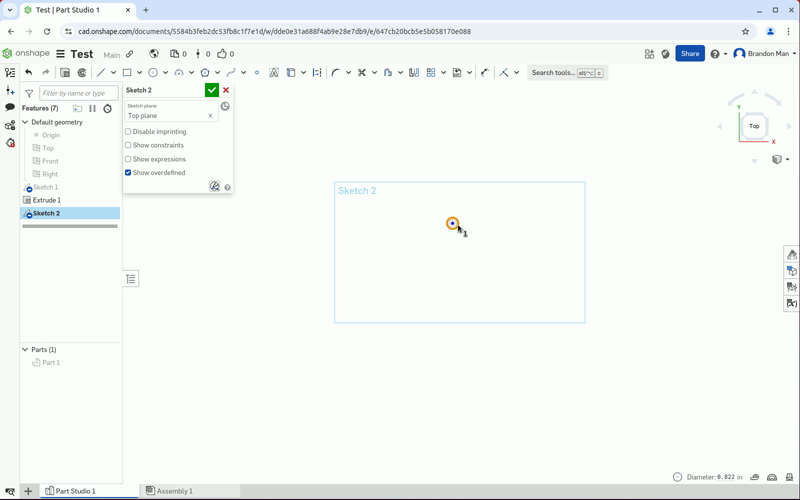
scroll(-6)
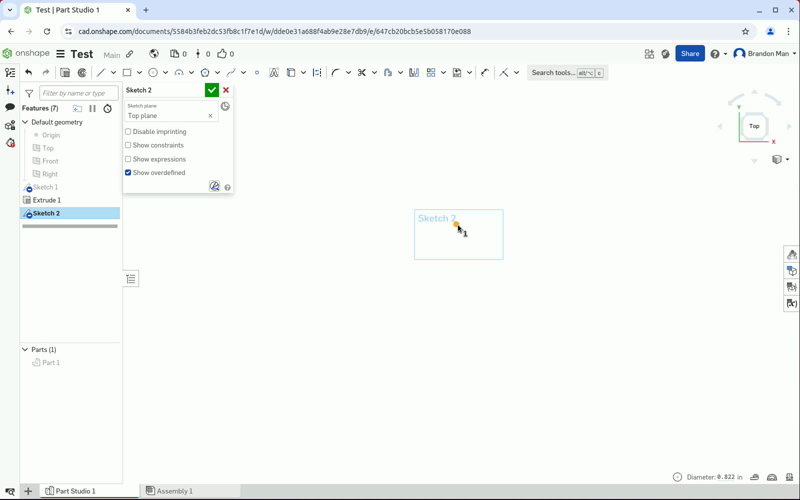
mouse_move(73, 352)
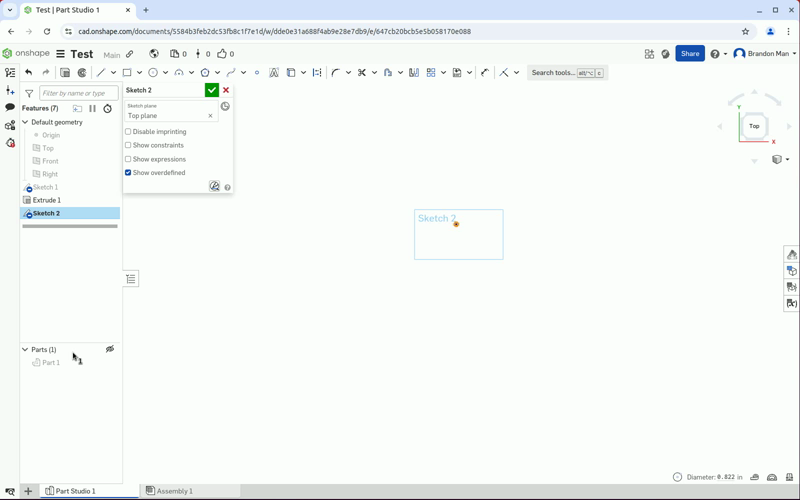
key(shift+y)
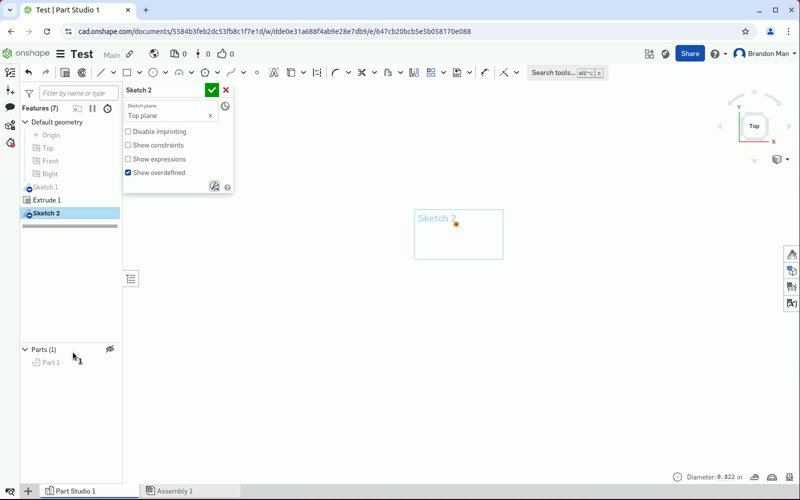
key(shift+e)
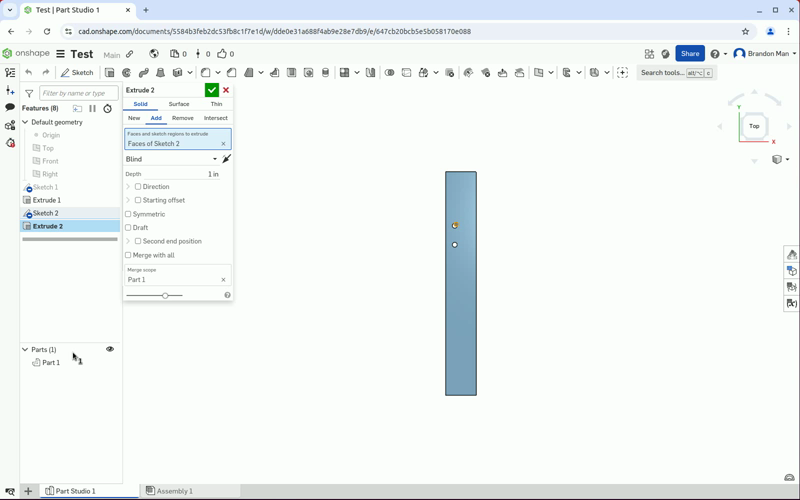
mouse_move(143, 106)
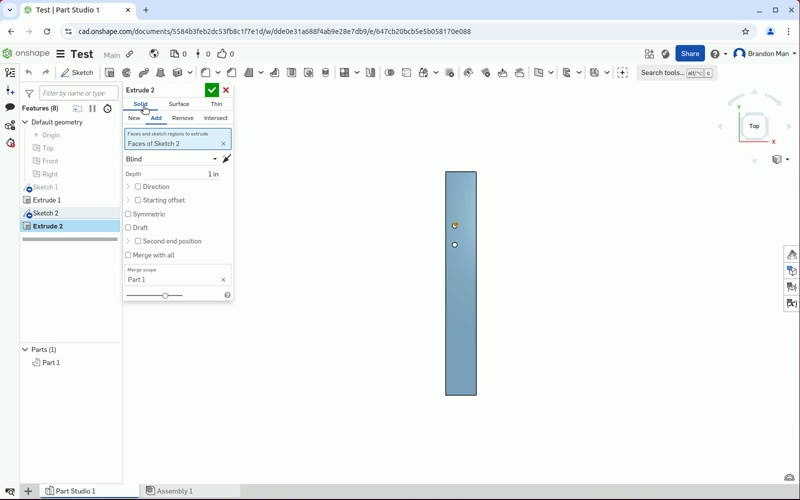
click(143, 106)
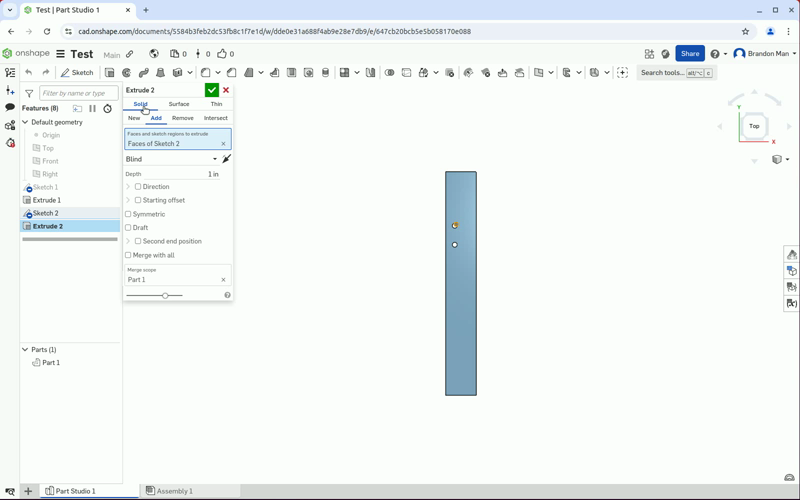
mouse_move(137, 120)
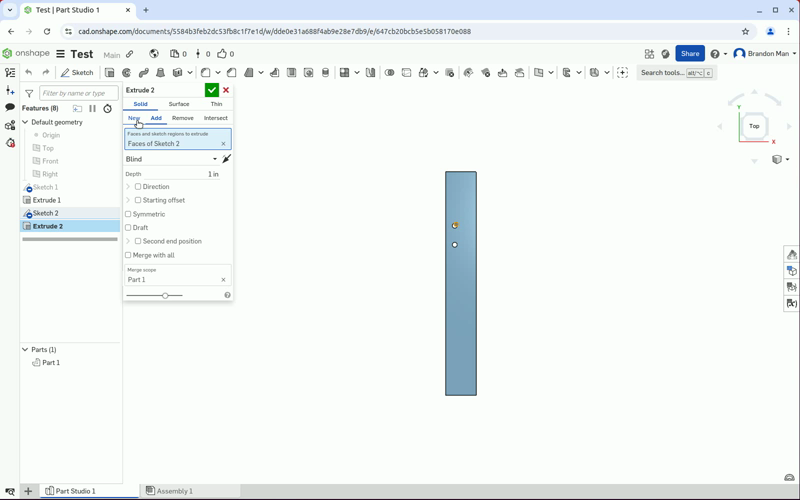
click(137, 120)
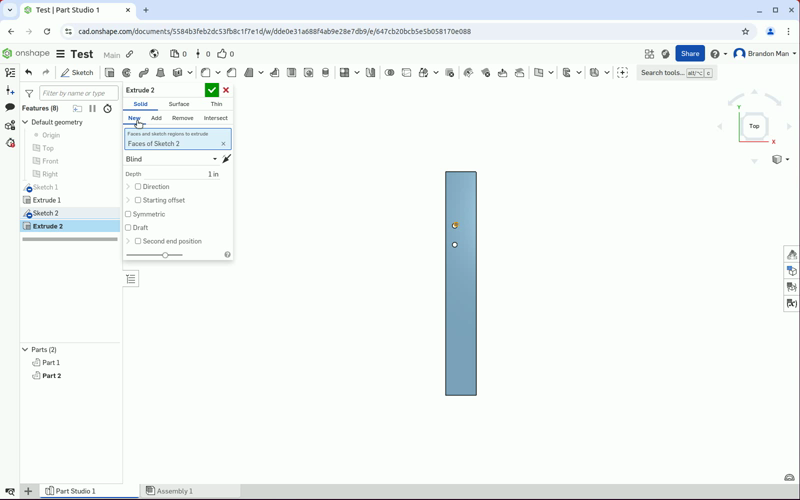
key(tab, 4)
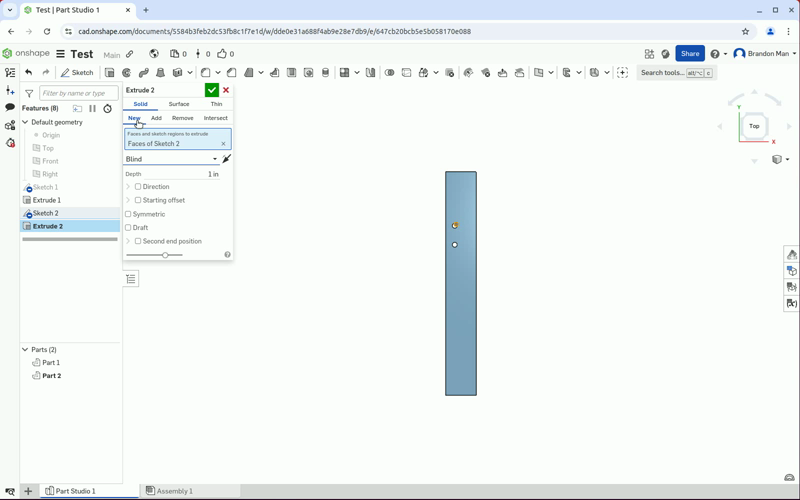
text(-3.129)
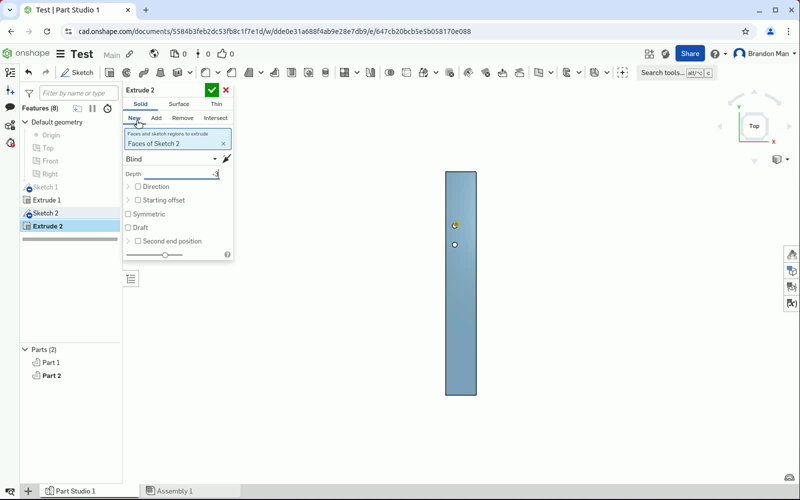
key(enter)
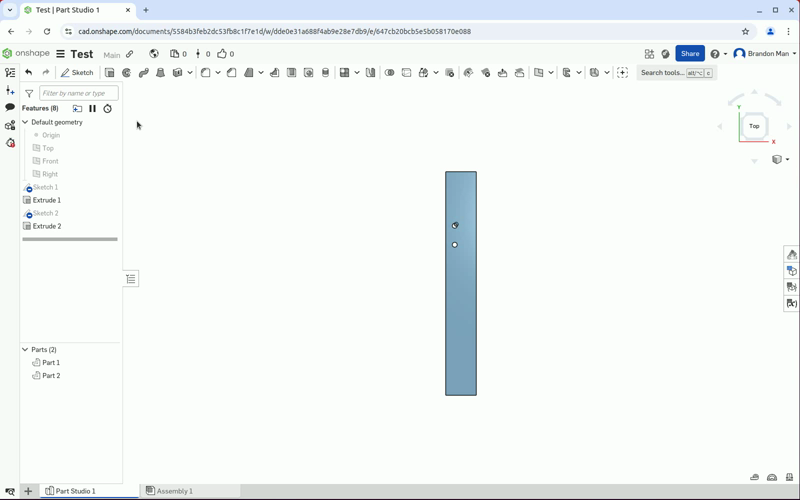
key(shift+h)
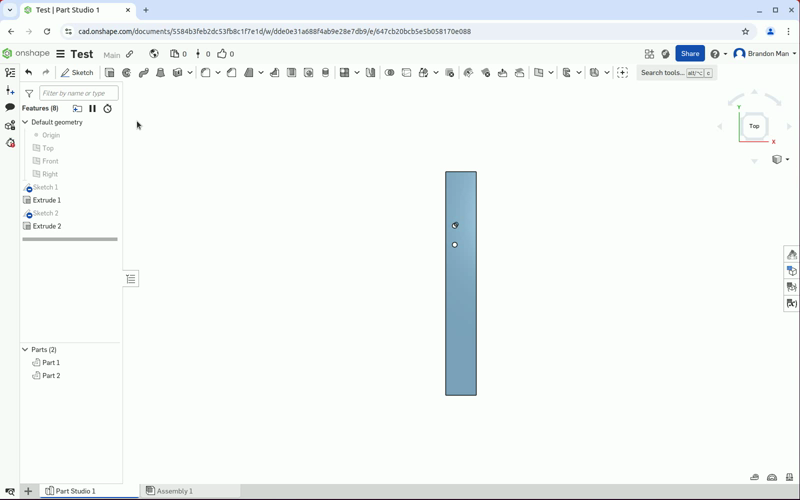
key(shift+h)
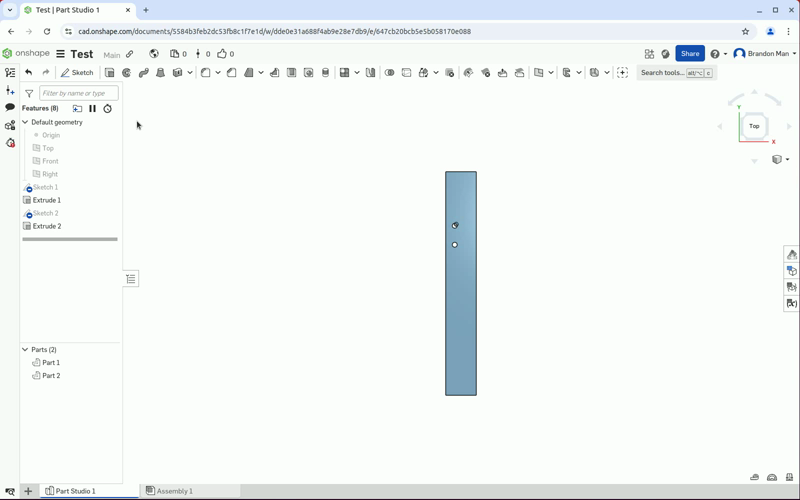
mouse_move(73, 189)
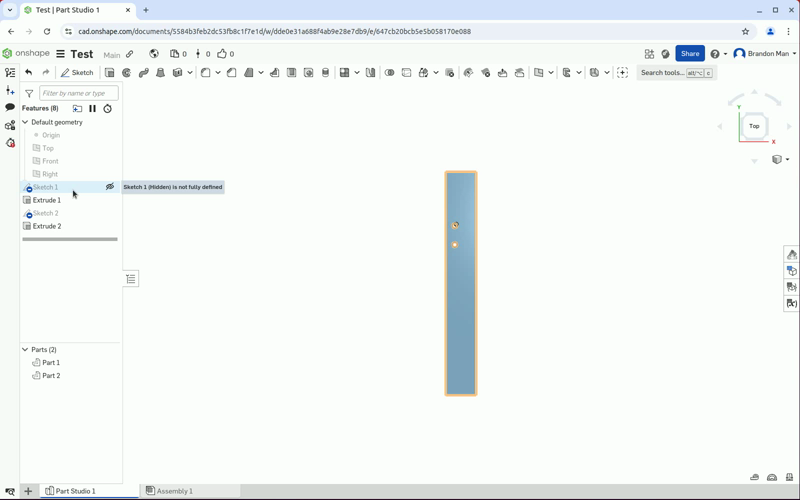
click(73, 189)
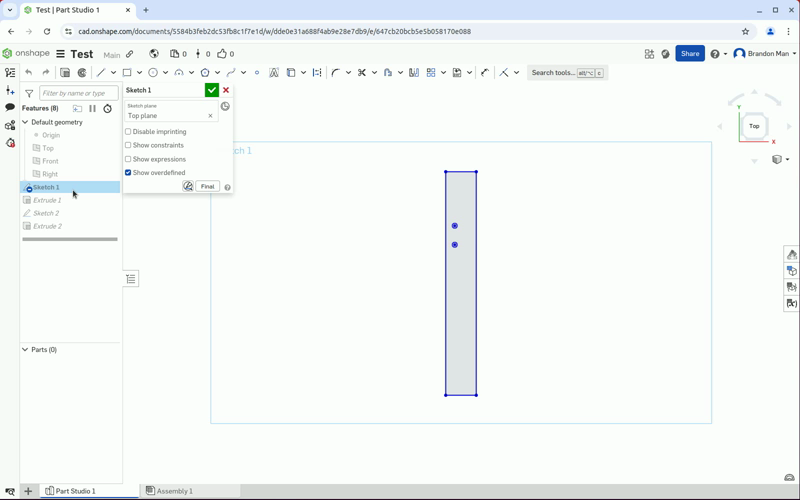
mouse_move(229, 92)
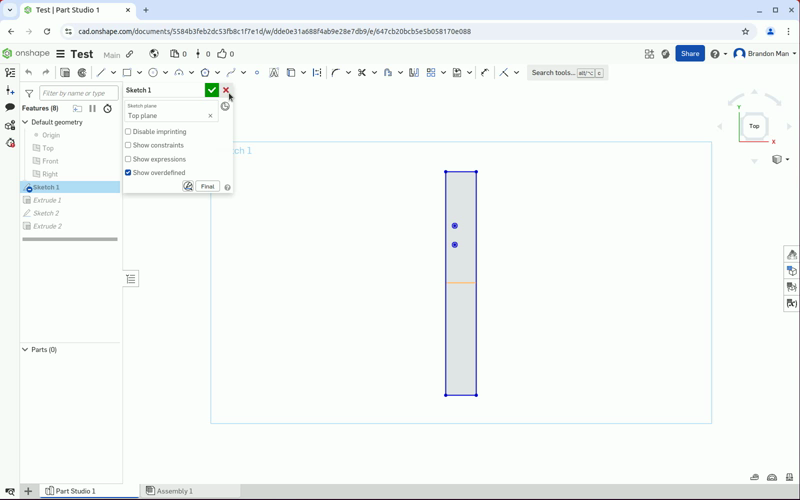
click(229, 92)
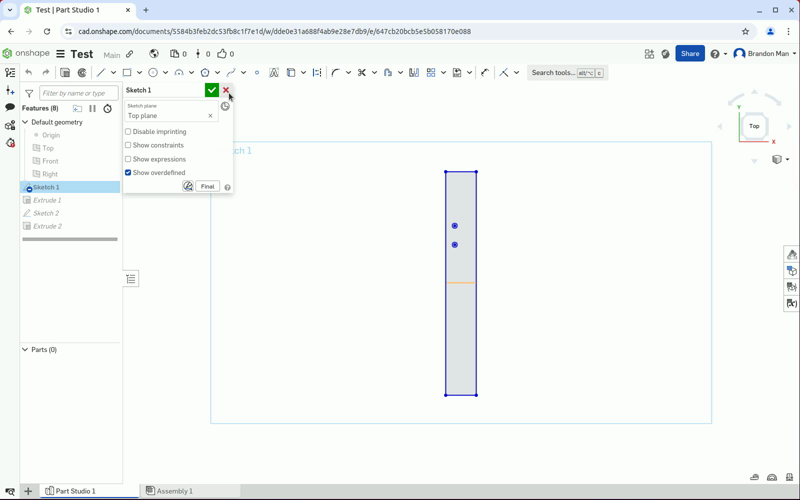
key(shift+s)
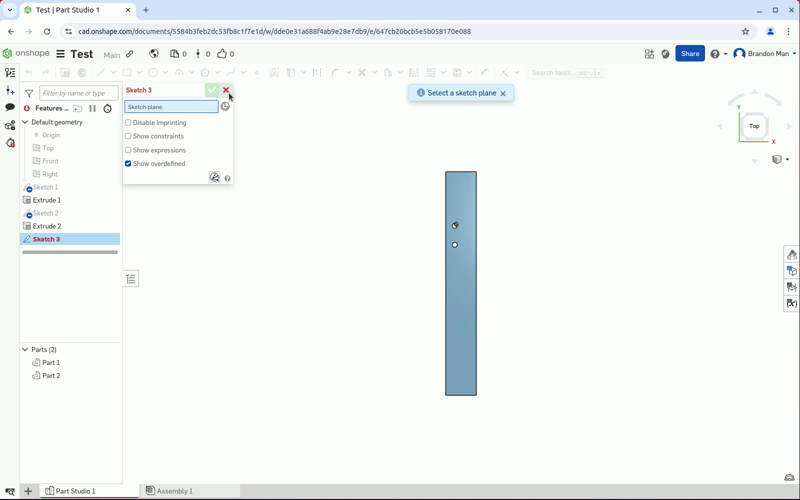
mouse_move(73, 150)
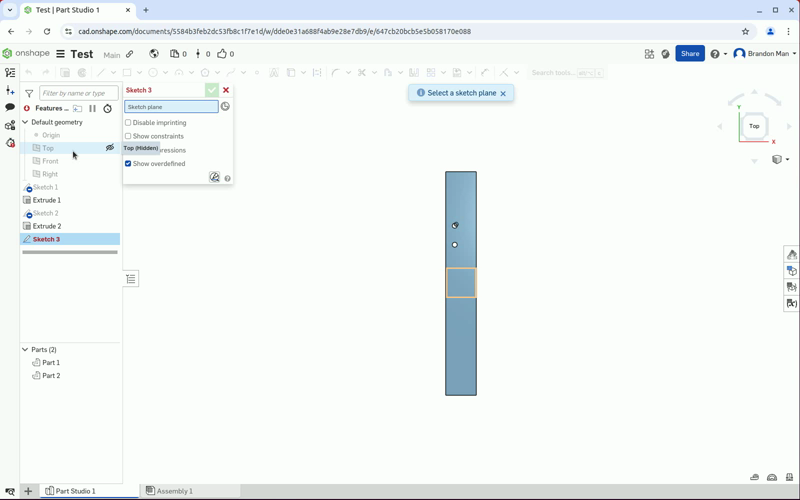
click(73, 150)
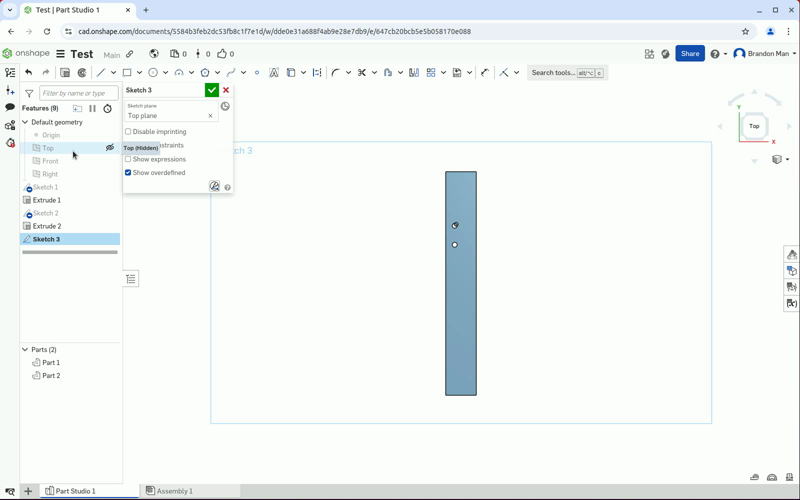
mouse_move(73, 352)
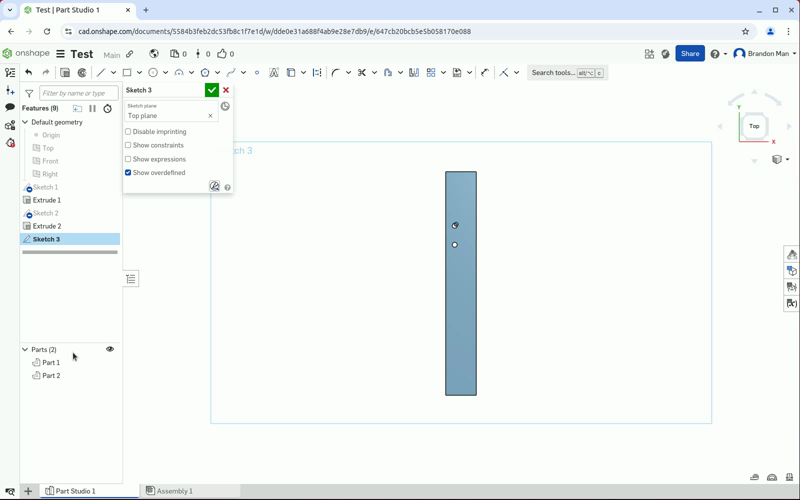
key(y)
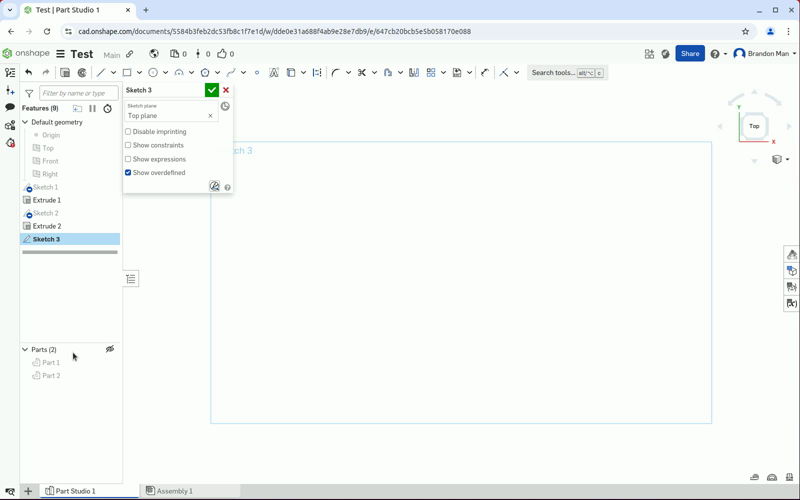
key(c)
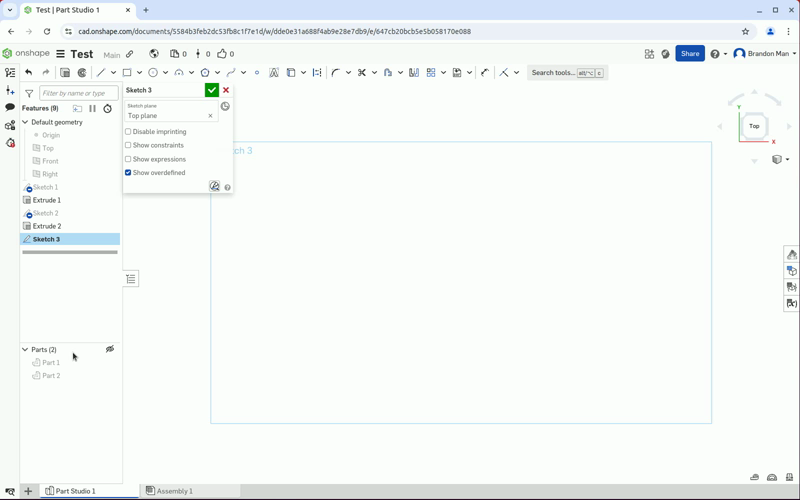
key_down(shift)
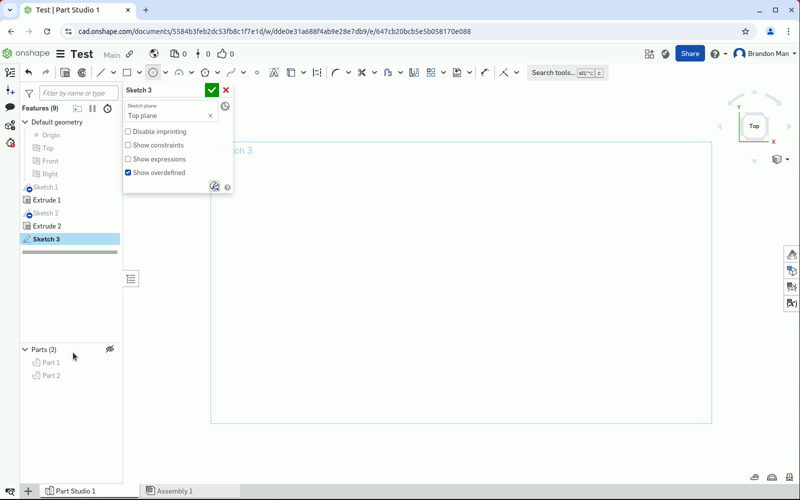
mouse_move(456, 243)
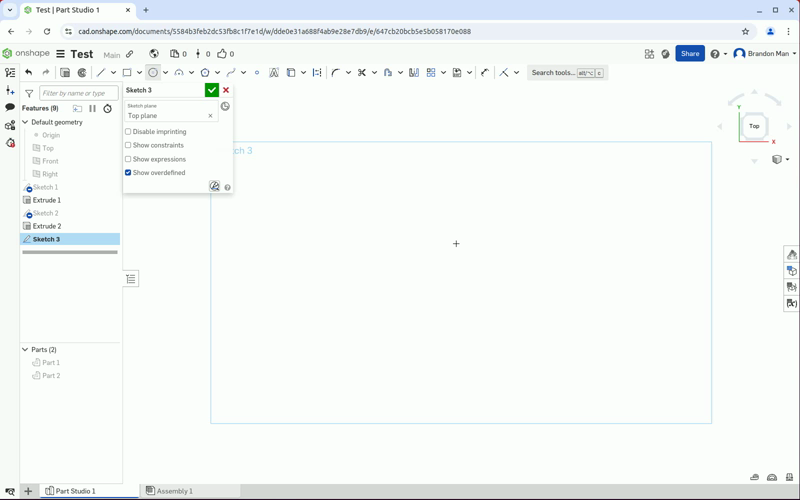
click(456, 243)
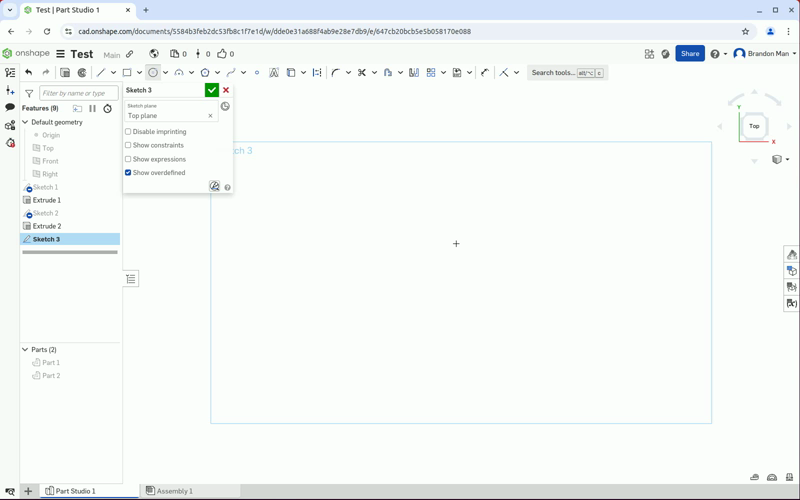
key_up(shift)
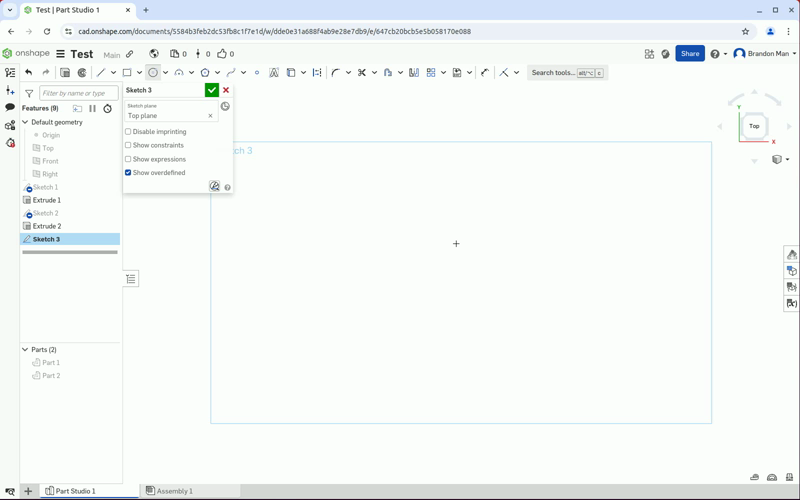
mouse_move(458, 243)
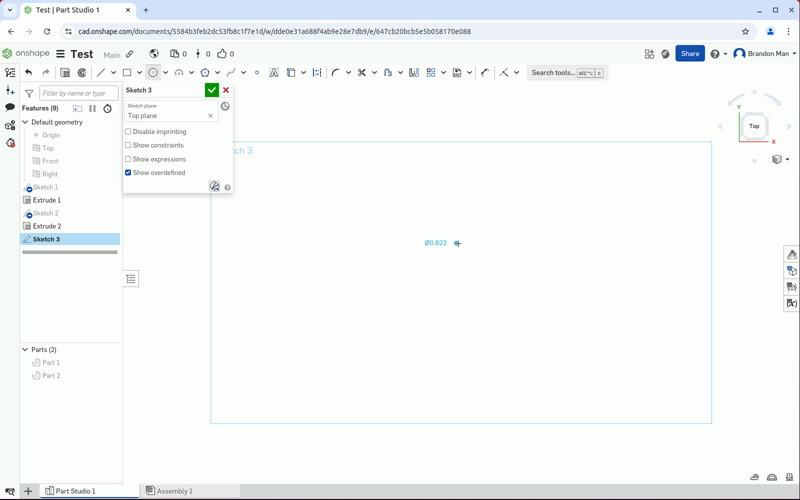
scroll(6)
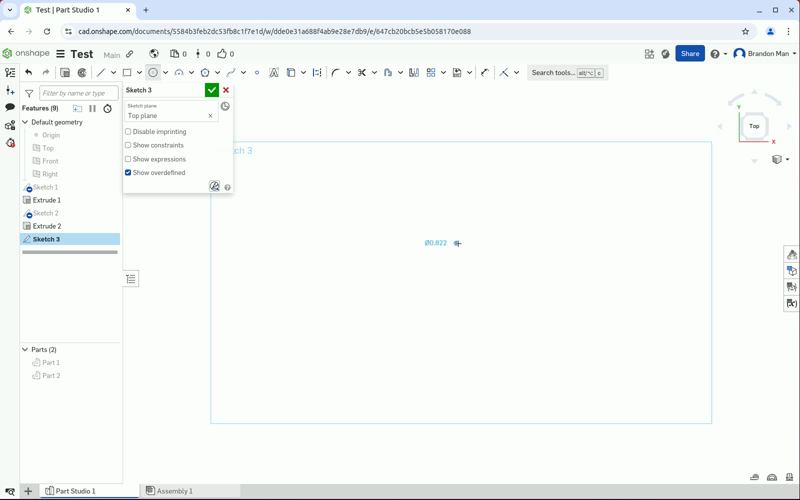
scroll(6)
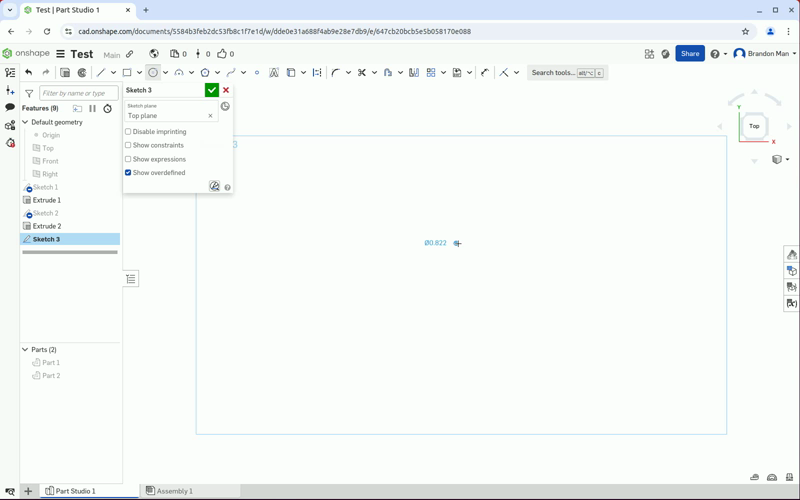
scroll(6)
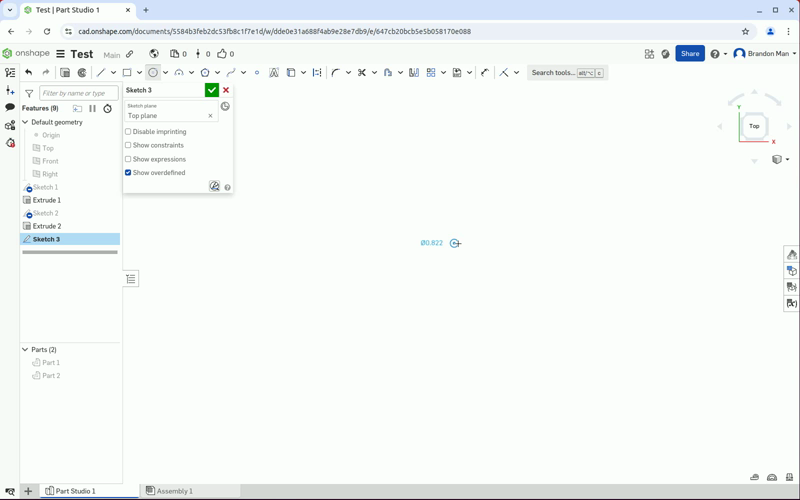
scroll(6)
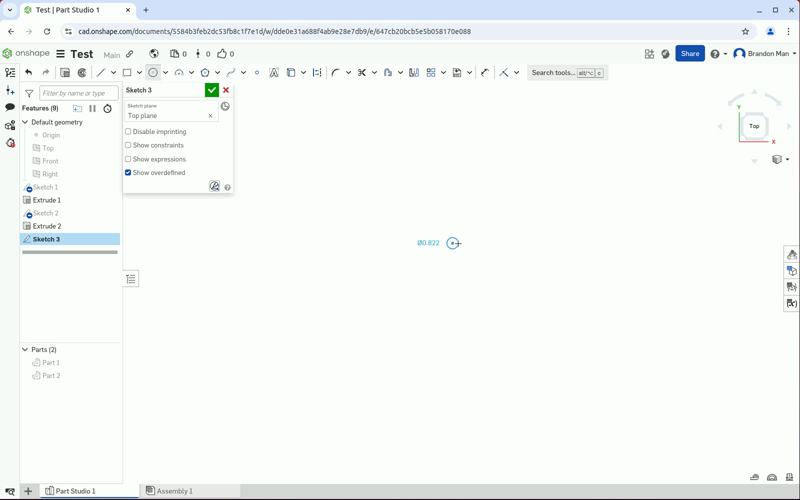
scroll(6)
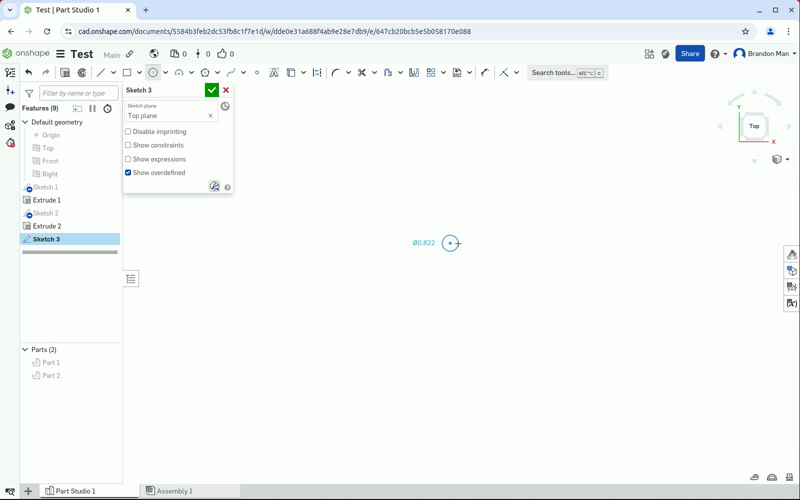
scroll(6)
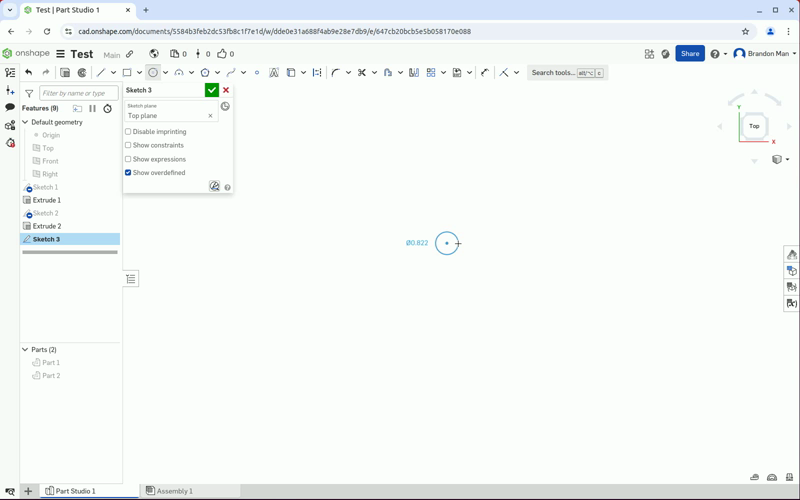
scroll(6)
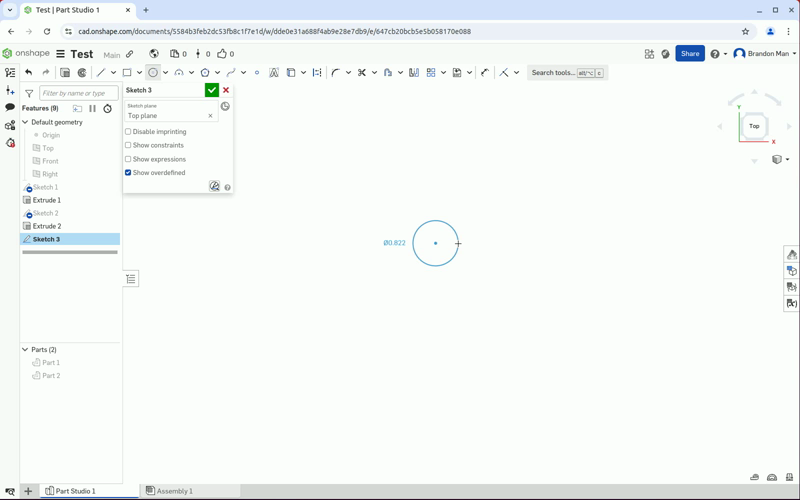
click(458, 243)
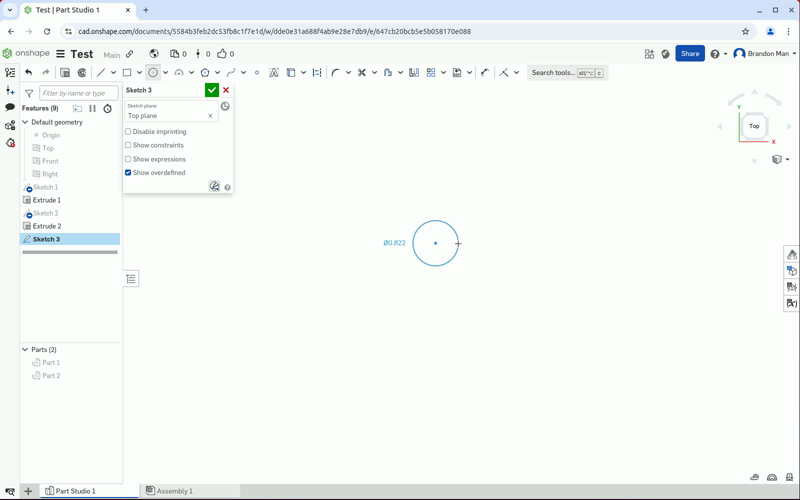
scroll(-6)
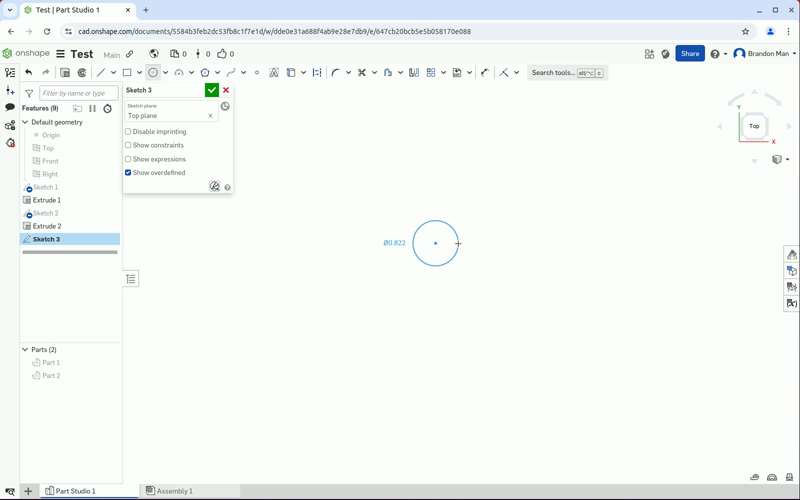
scroll(-6)
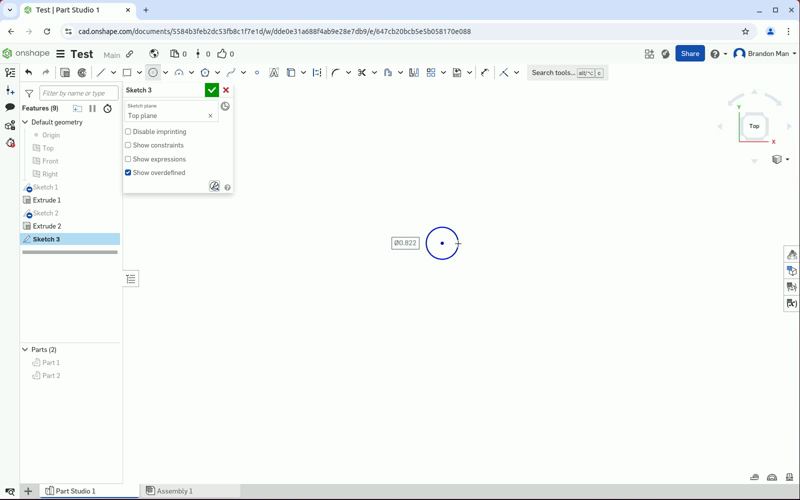
scroll(-6)
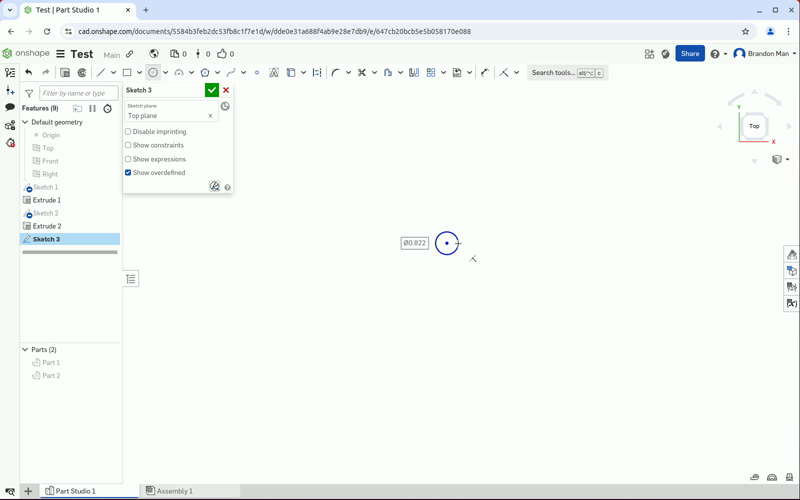
scroll(-6)
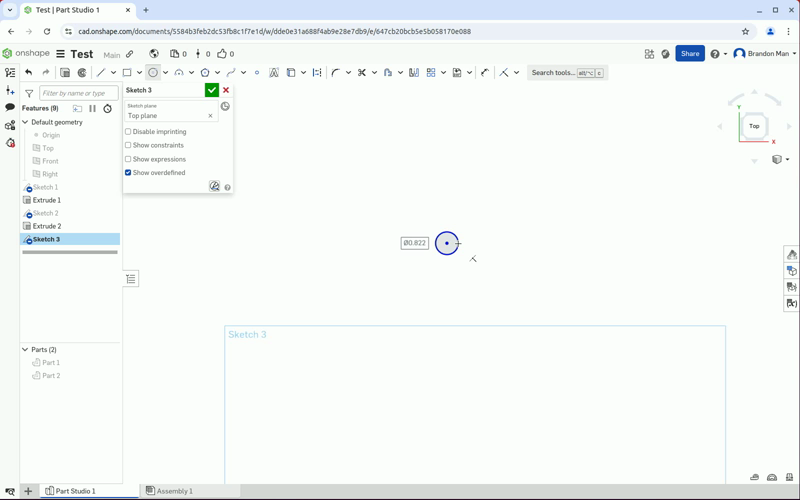
scroll(-6)
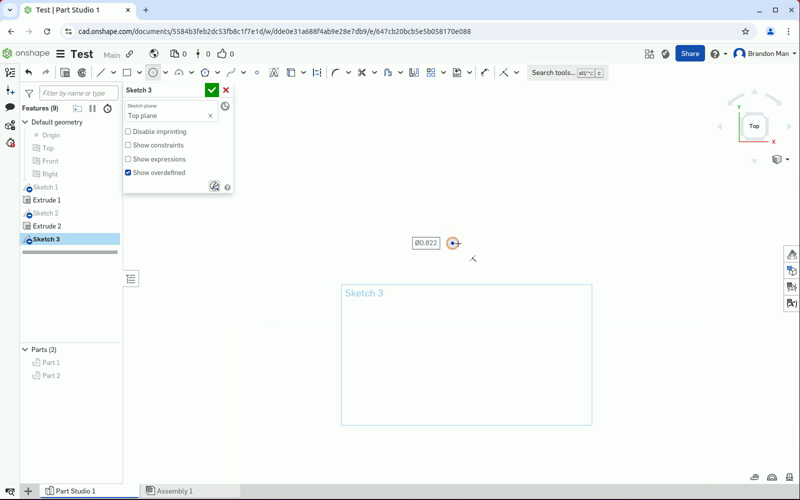
scroll(-6)
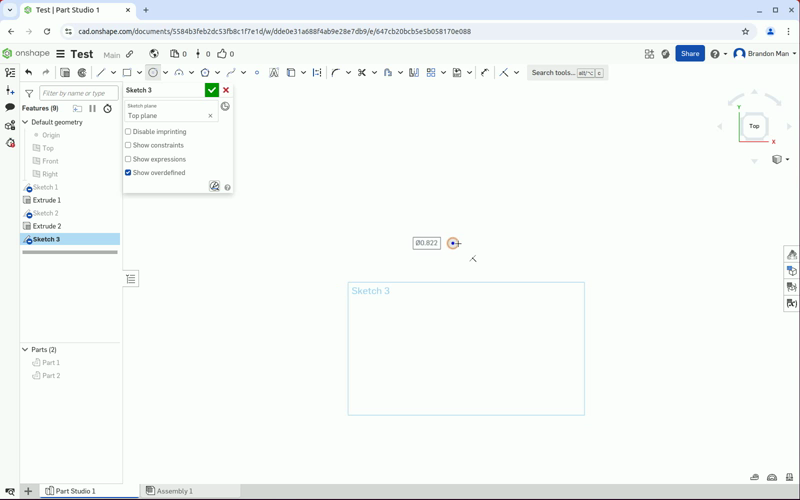
scroll(-6)
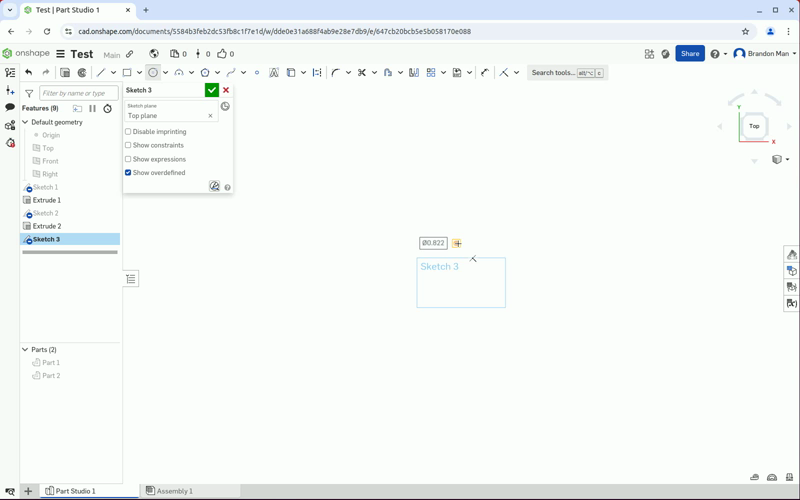
key(esc)
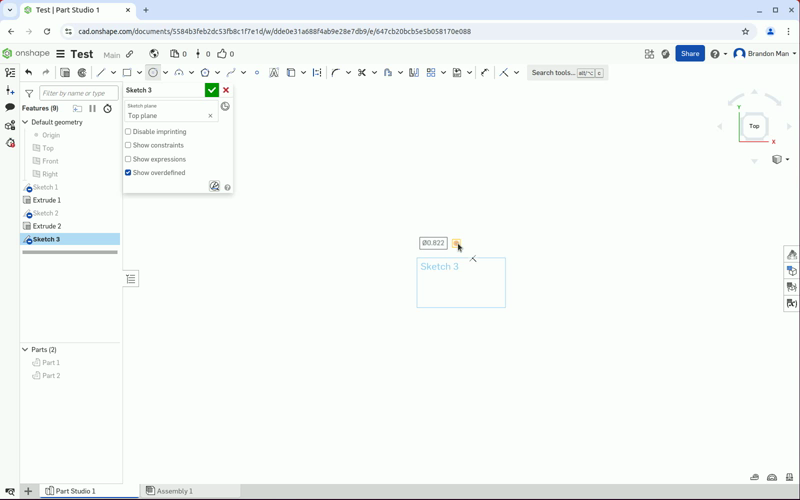
mouse_move(454, 242)
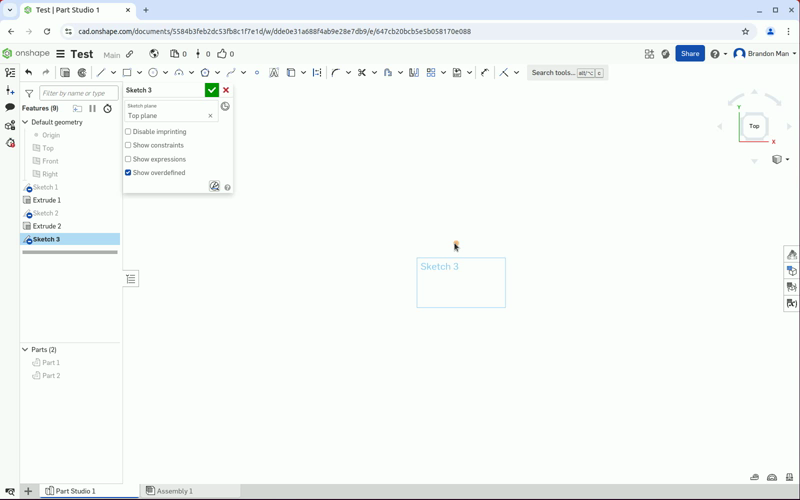
scroll(6)
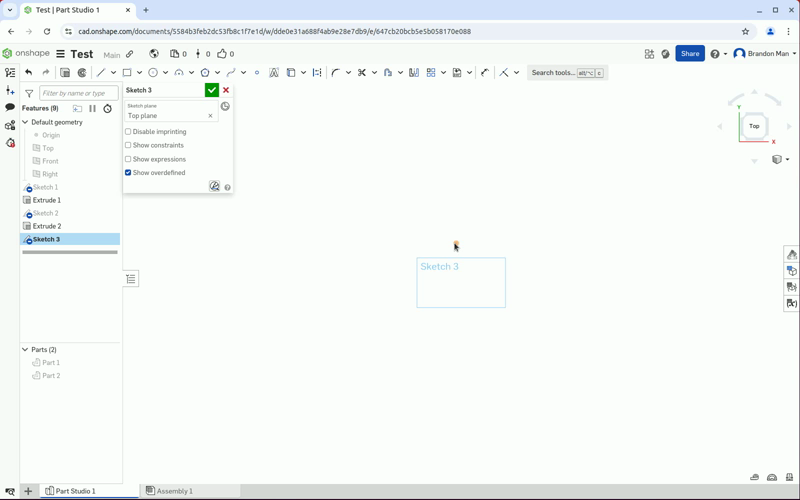
scroll(6)
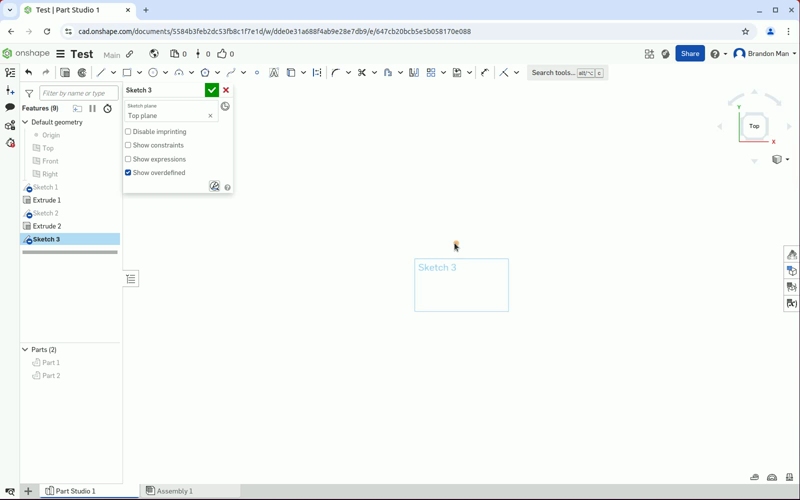
scroll(6)
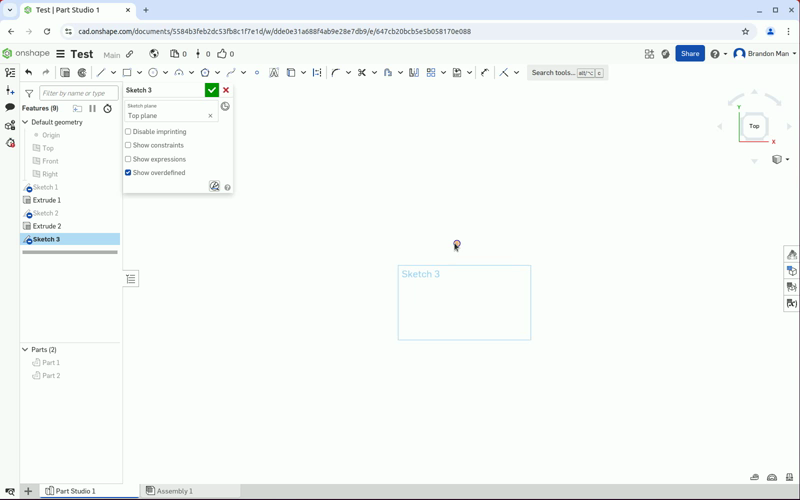
scroll(6)
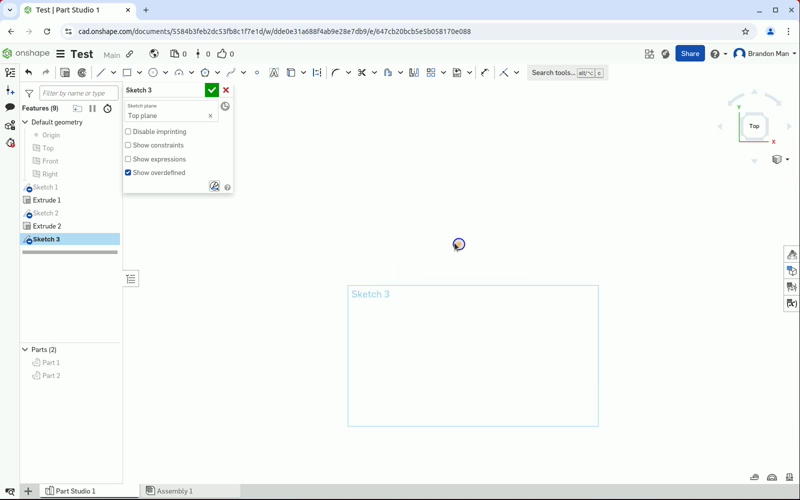
scroll(6)
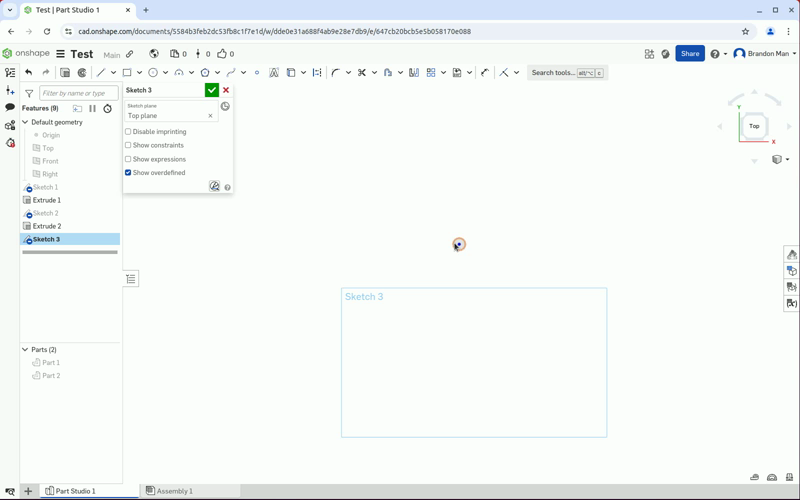
scroll(6)
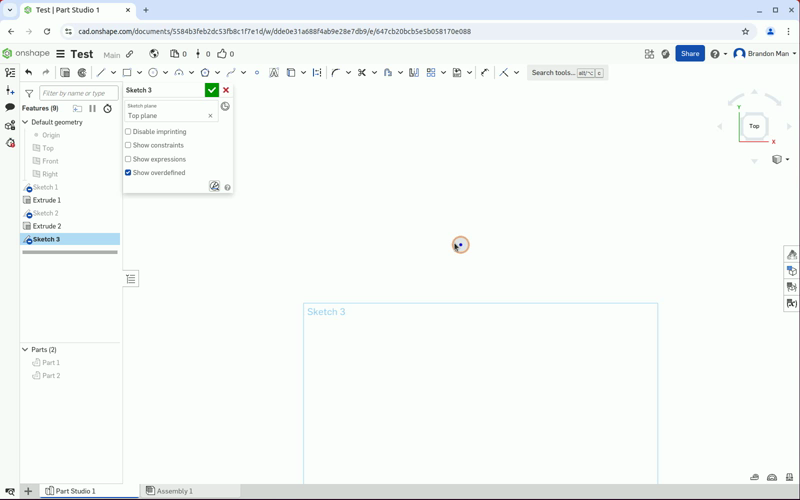
scroll(6)
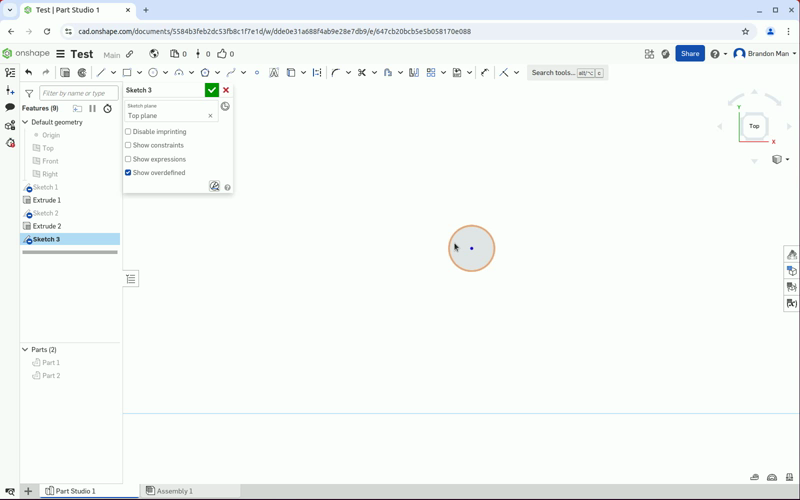
click(454, 242)
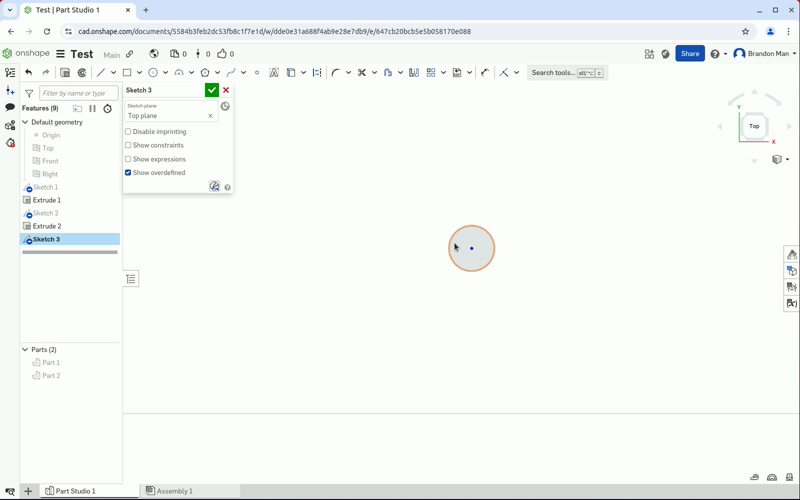
scroll(-6)
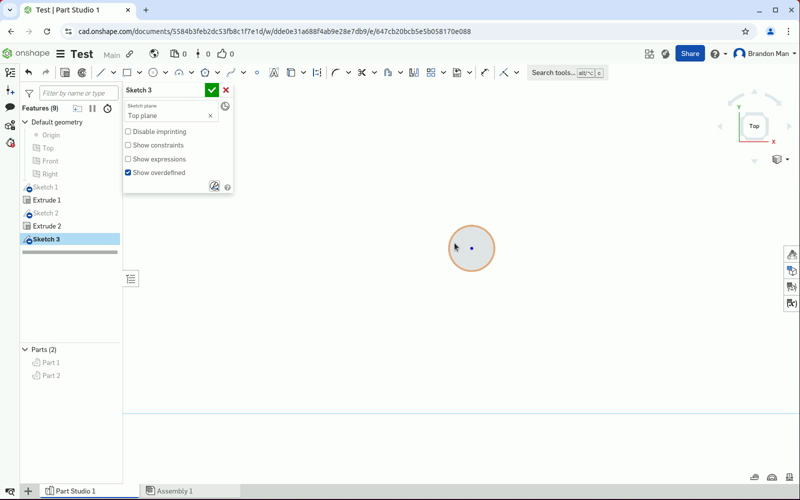
scroll(-6)
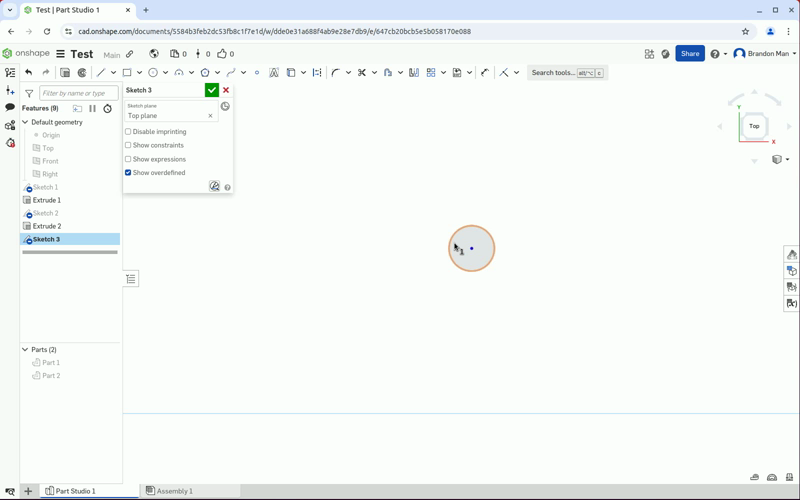
scroll(-6)
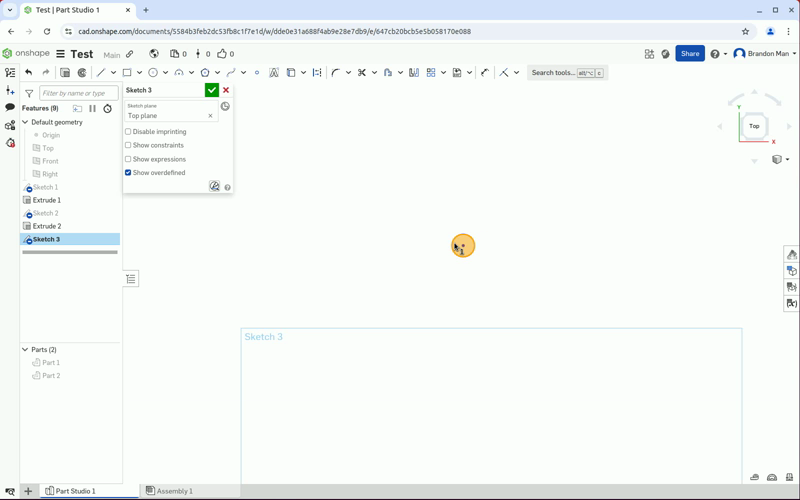
scroll(-6)
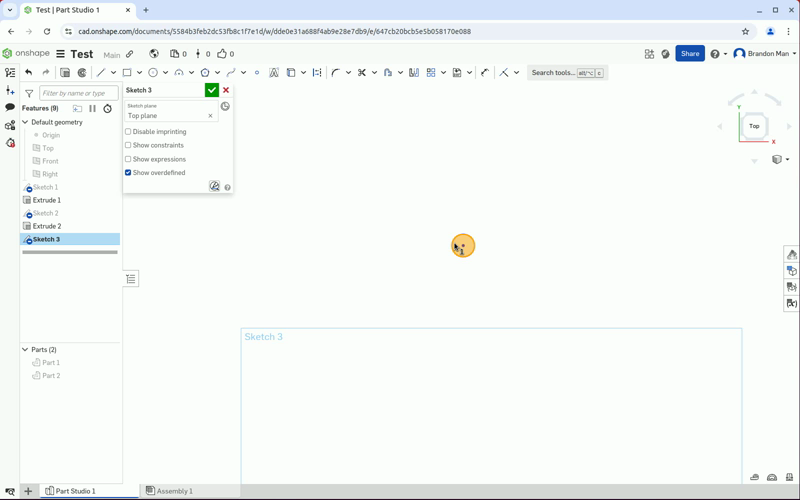
scroll(-6)
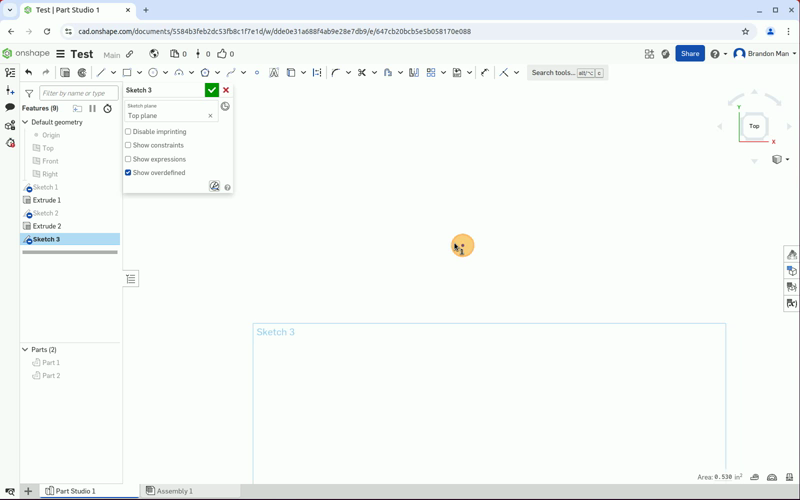
scroll(-6)
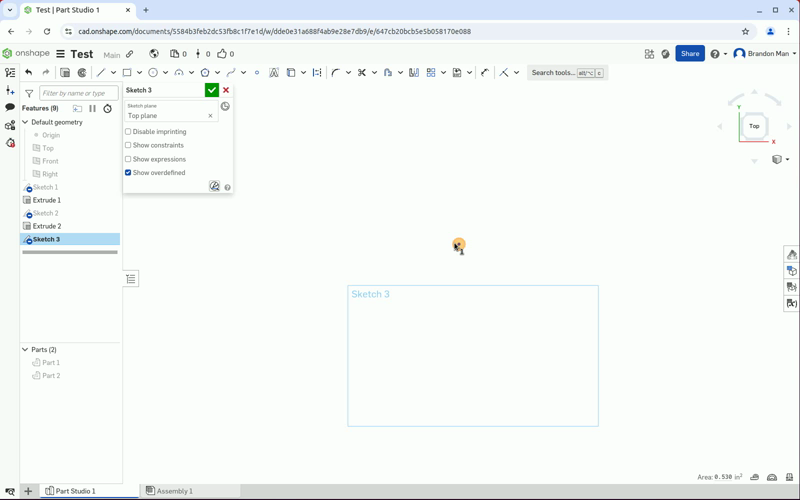
scroll(-6)
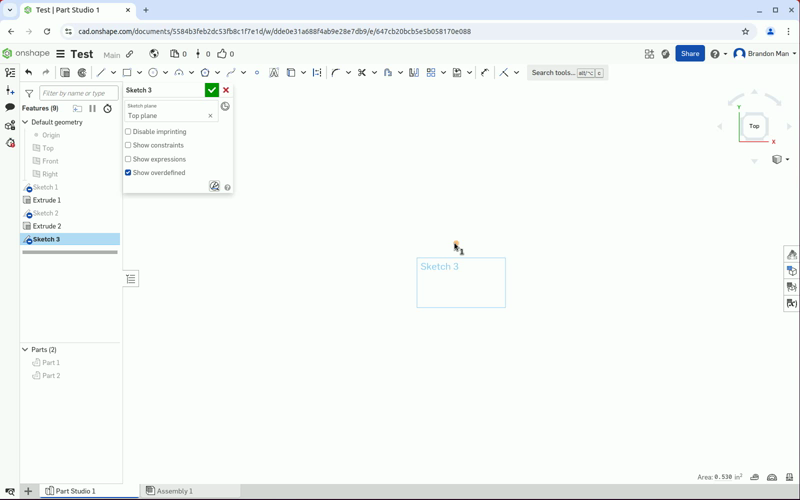
mouse_move(73, 352)
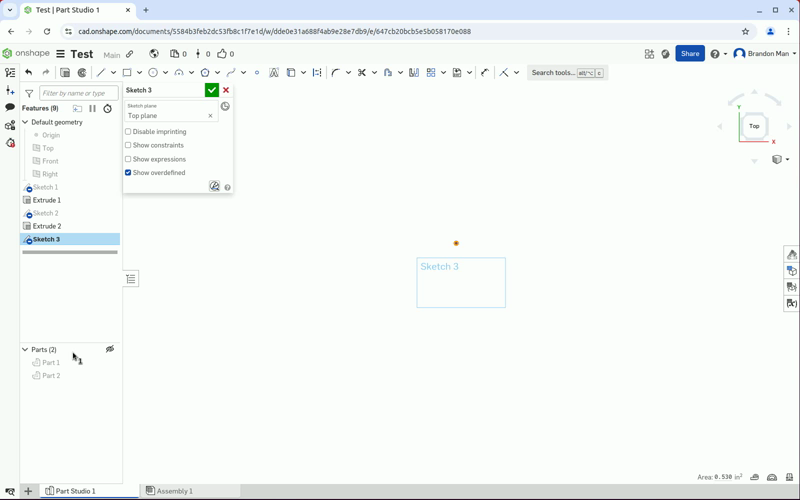
key(shift+y)
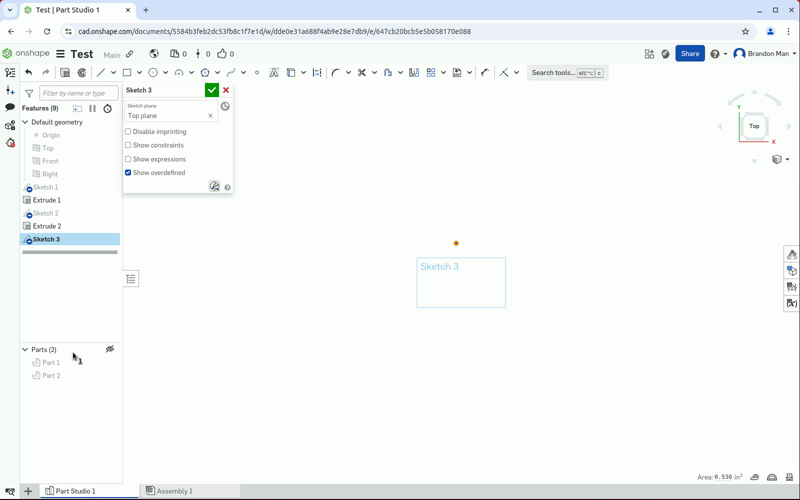
key(shift+e)
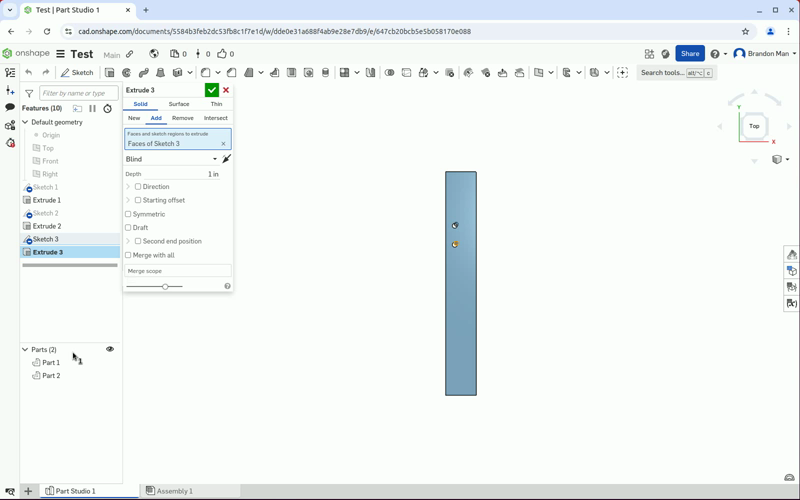
mouse_move(143, 106)
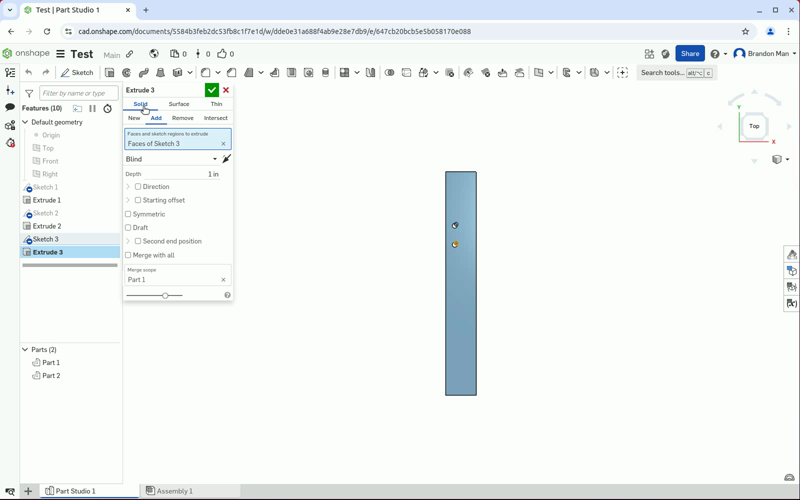
click(143, 106)
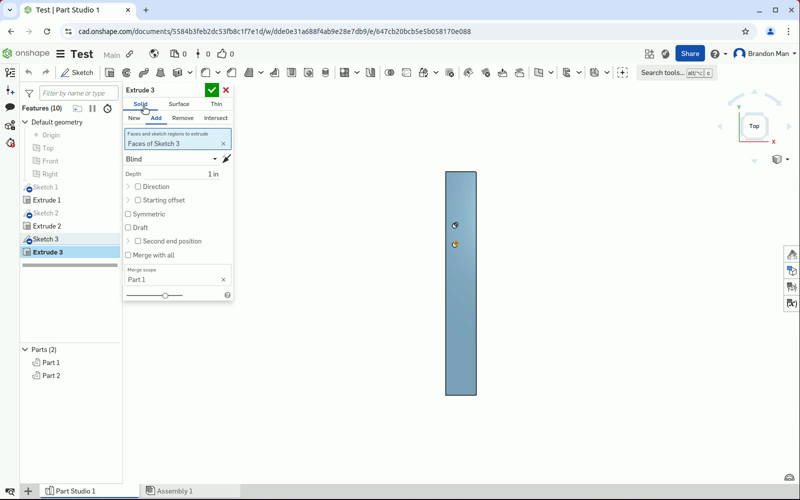
mouse_move(137, 120)
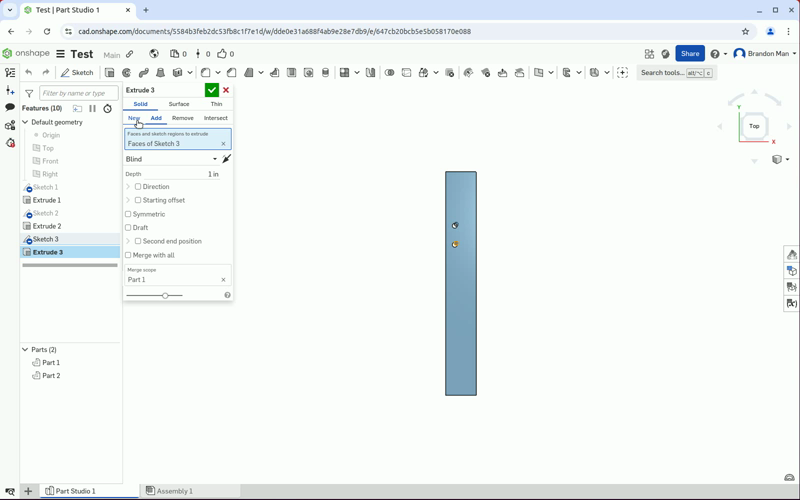
click(137, 120)
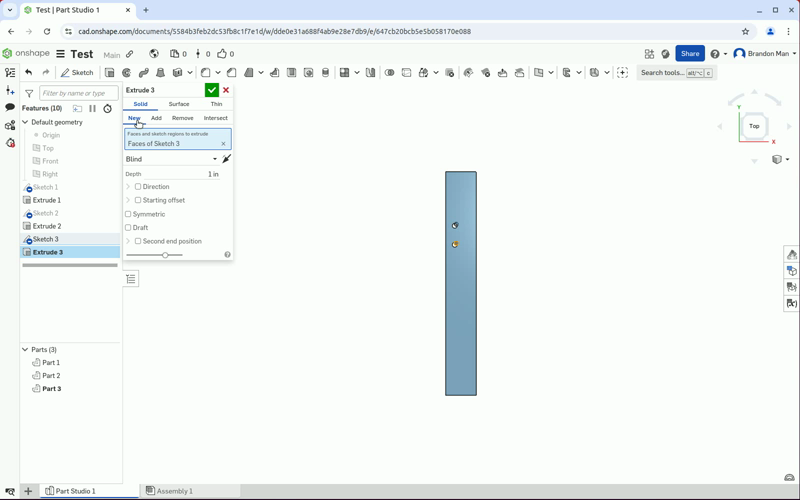
key(tab, 4)
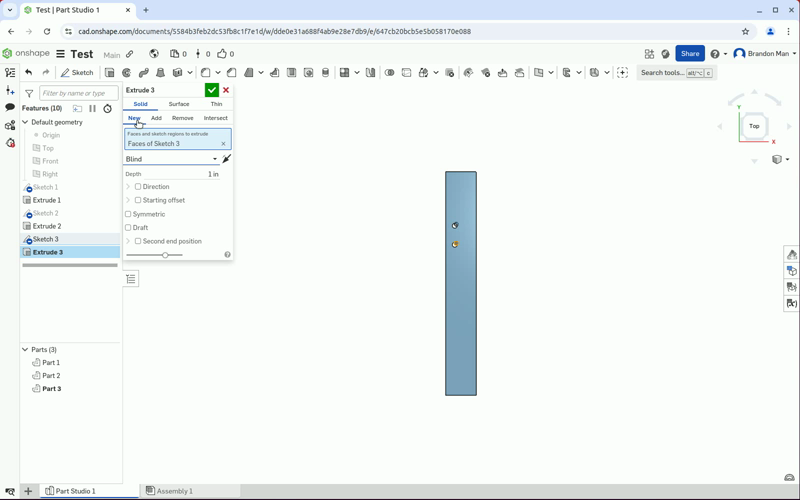
text(-3.129)
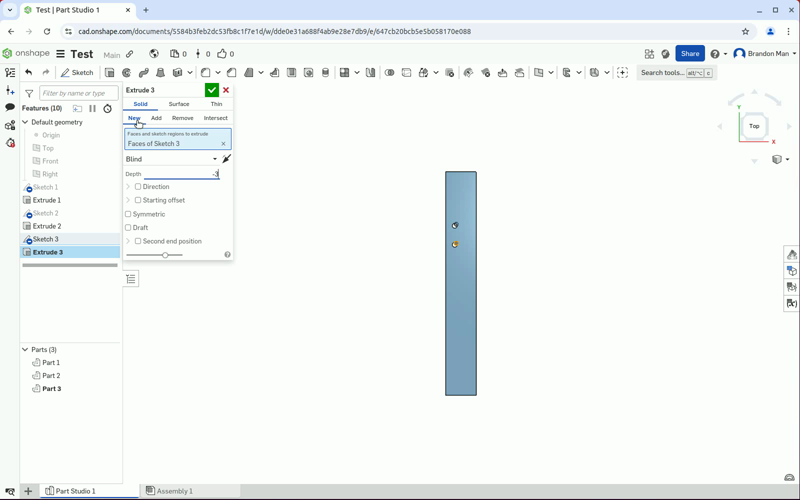
key(enter)
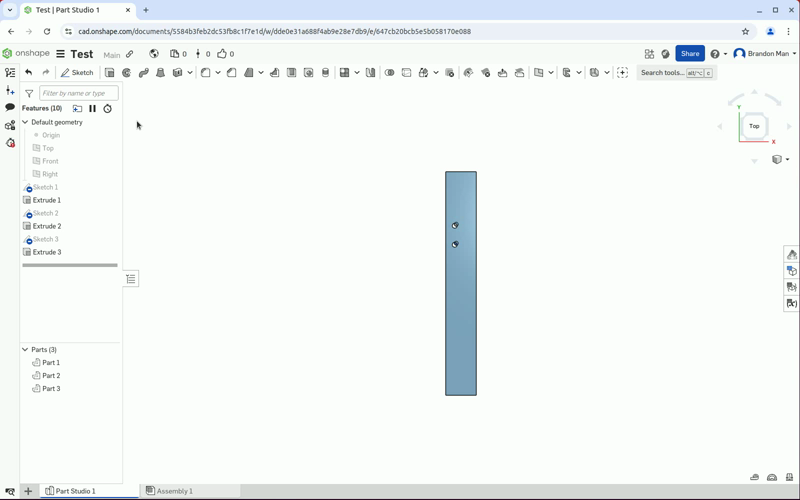
key(shift+h)
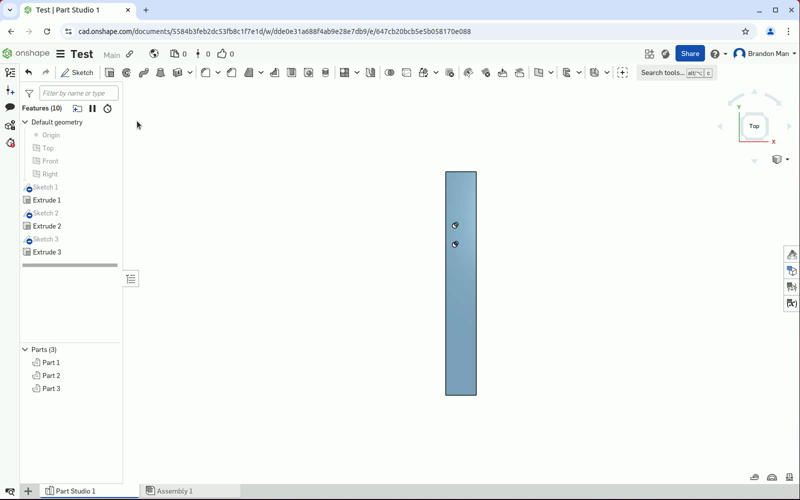
key(shift+h)
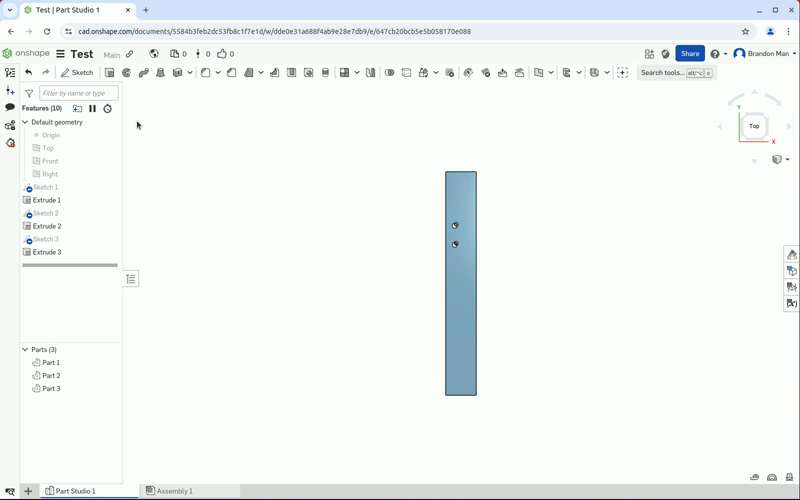
mouse_move(73, 189)
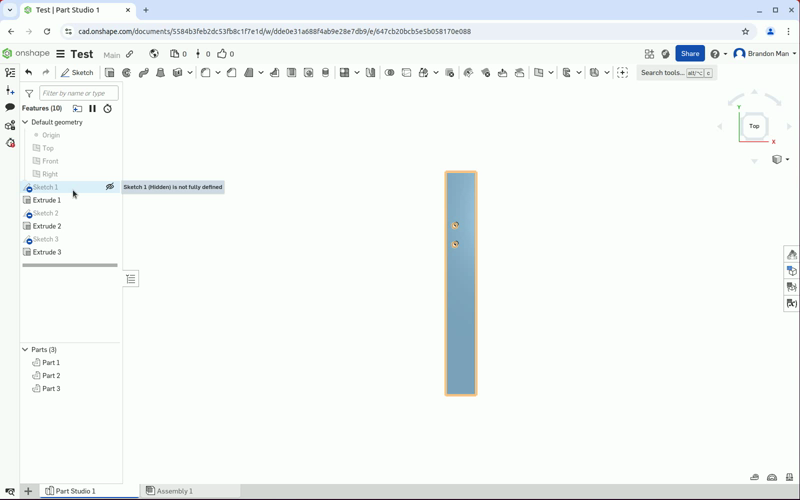
click(73, 189)
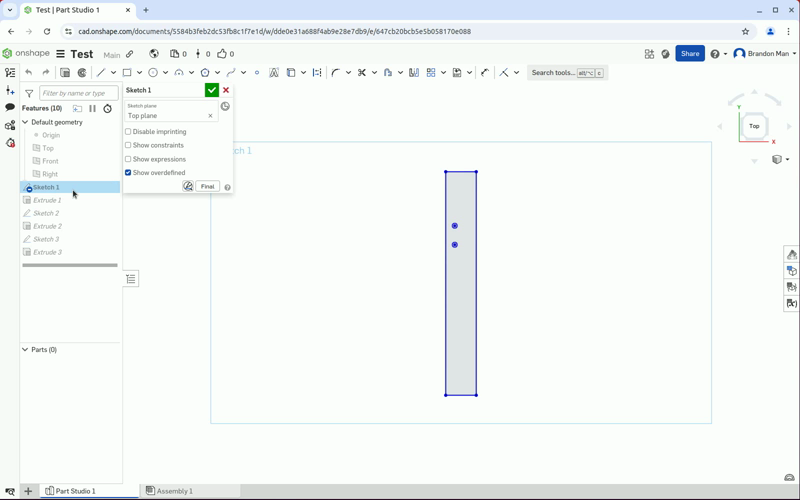
mouse_move(229, 92)
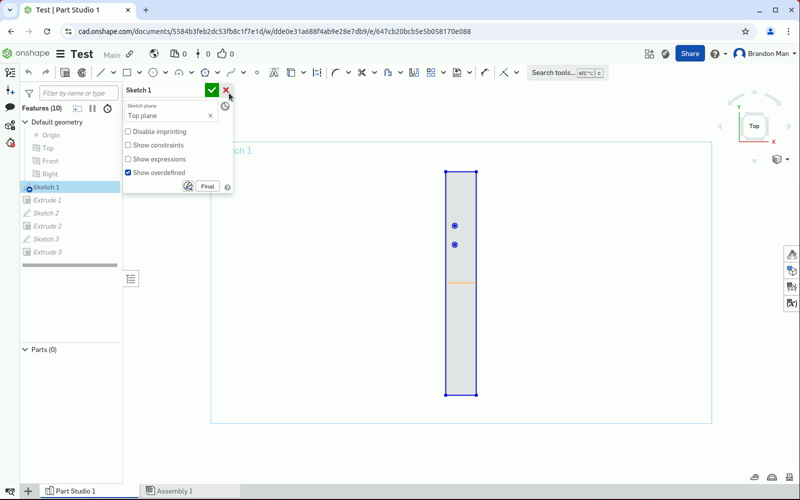
click(229, 92)
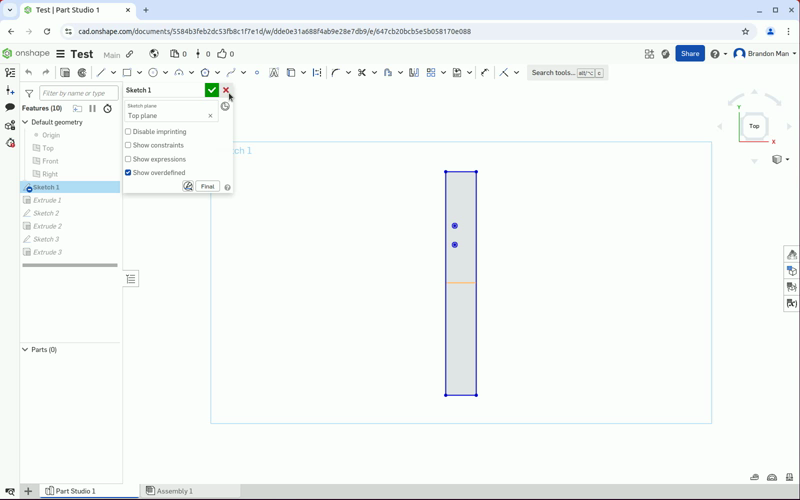
key(shift+s)
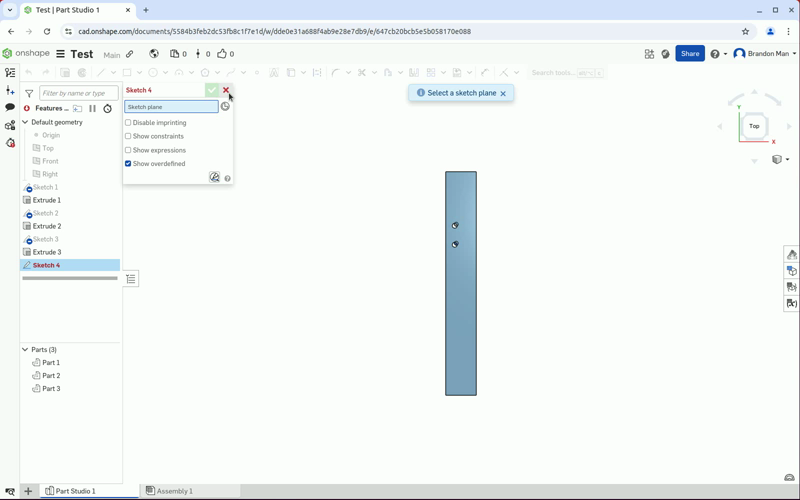
mouse_move(73, 150)
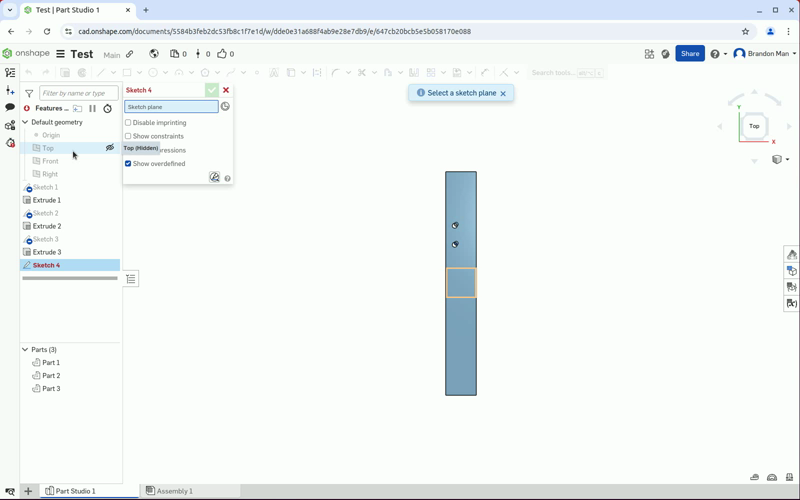
click(73, 150)
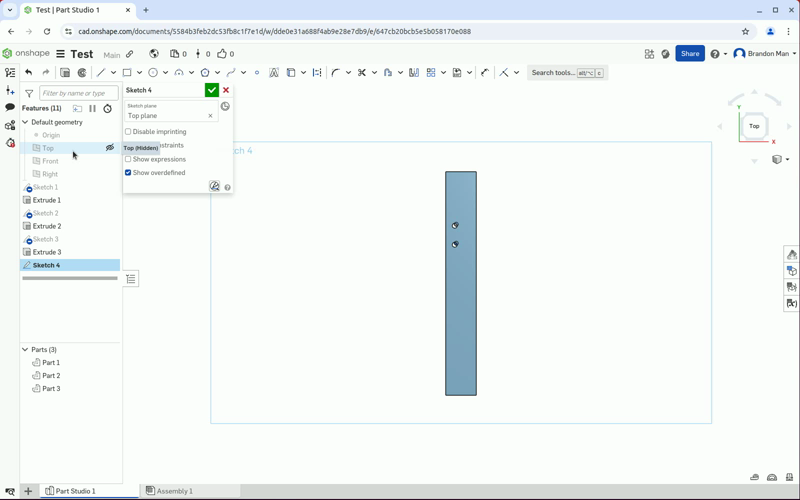
mouse_move(73, 352)
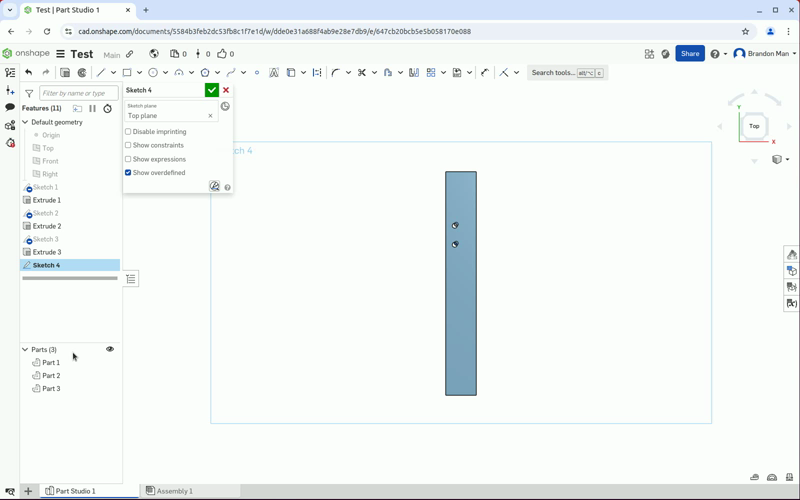
key(y)
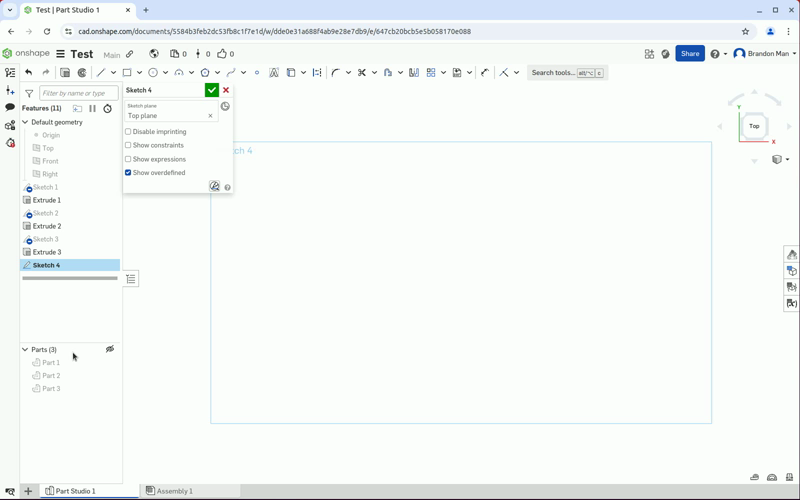
key(c)
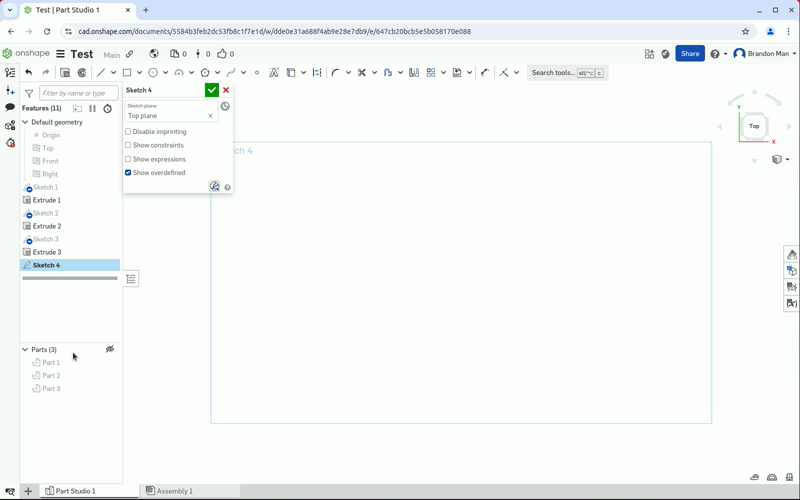
key_down(shift)
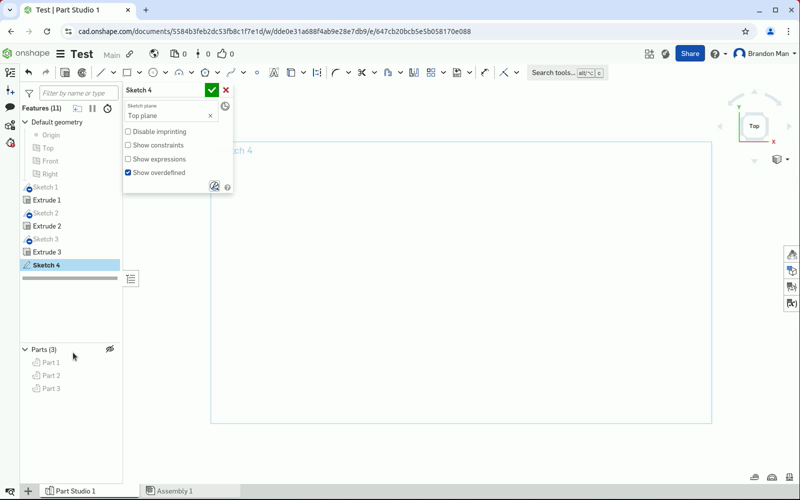
mouse_move(456, 224)
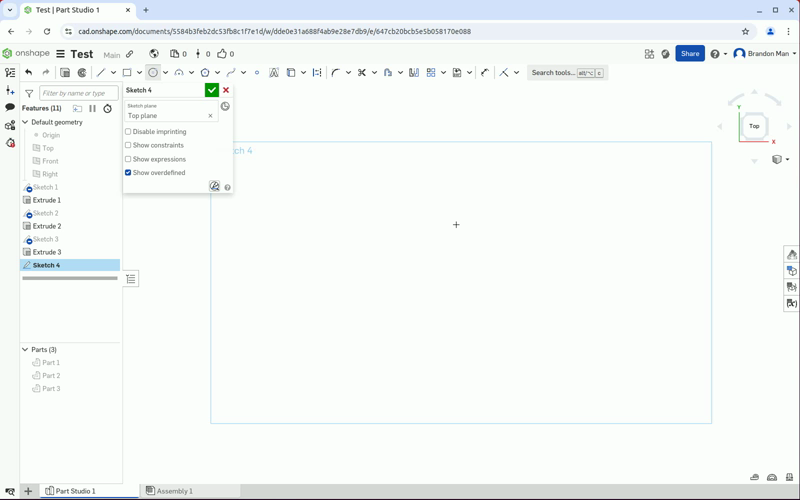
click(456, 224)
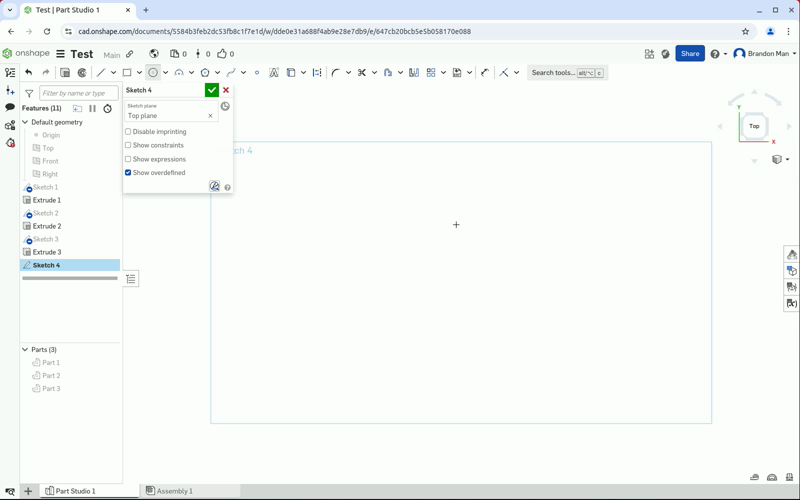
key_up(shift)
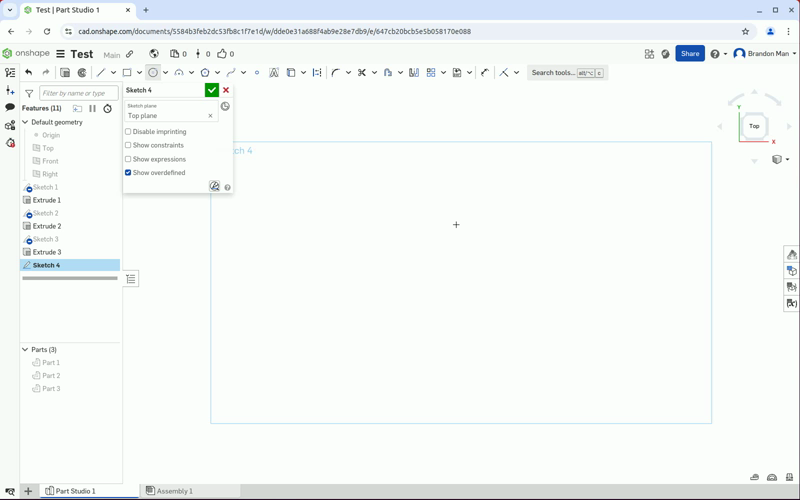
mouse_move(458, 224)
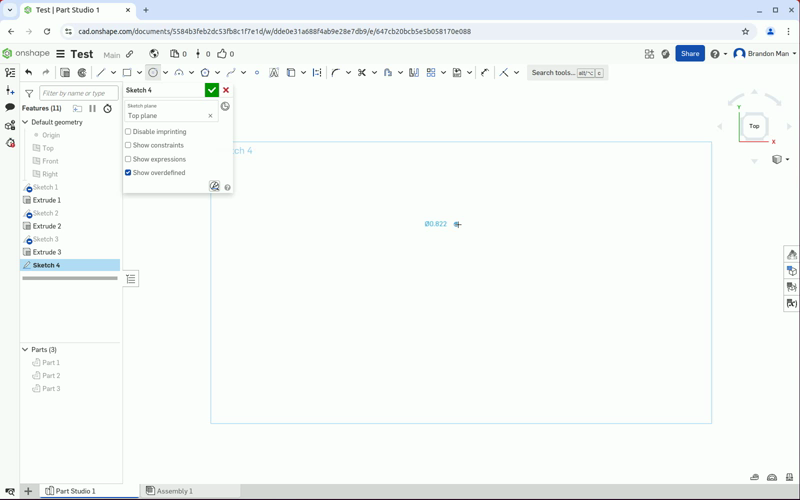
scroll(6)
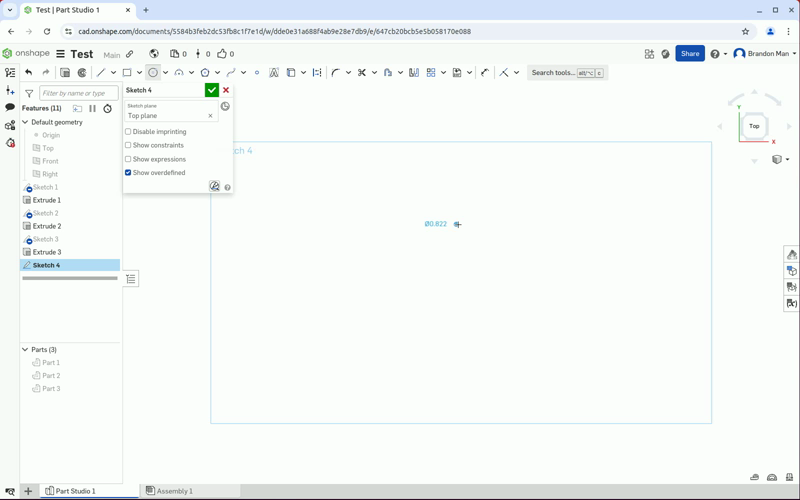
scroll(6)
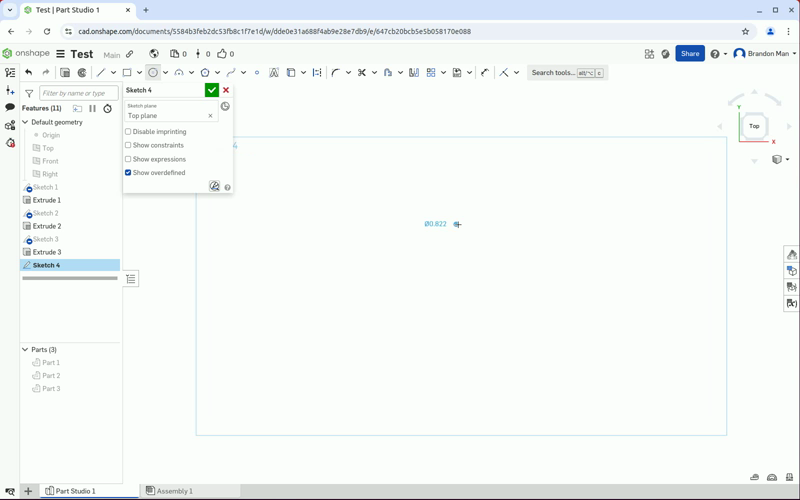
scroll(6)
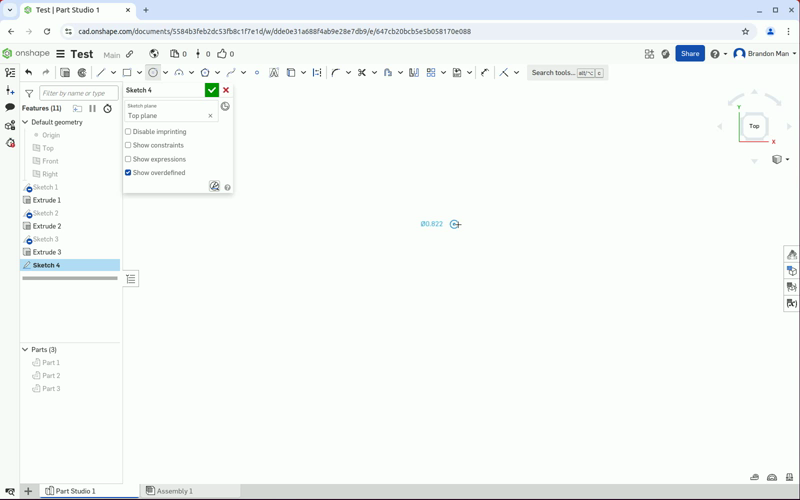
scroll(6)
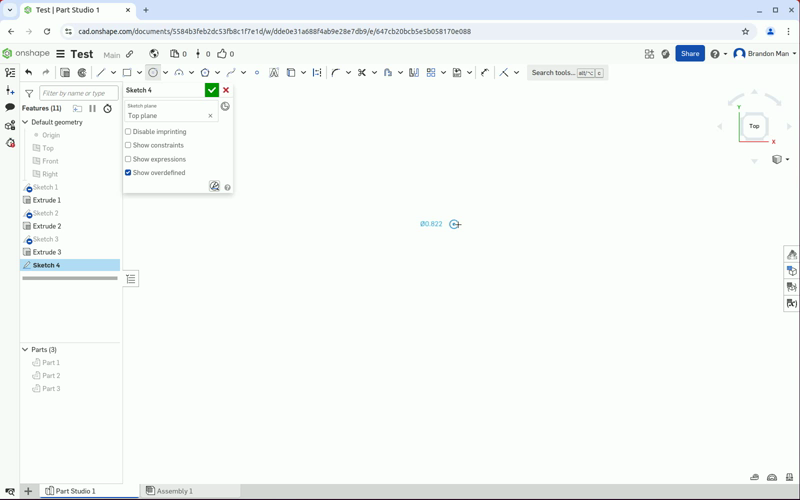
scroll(6)
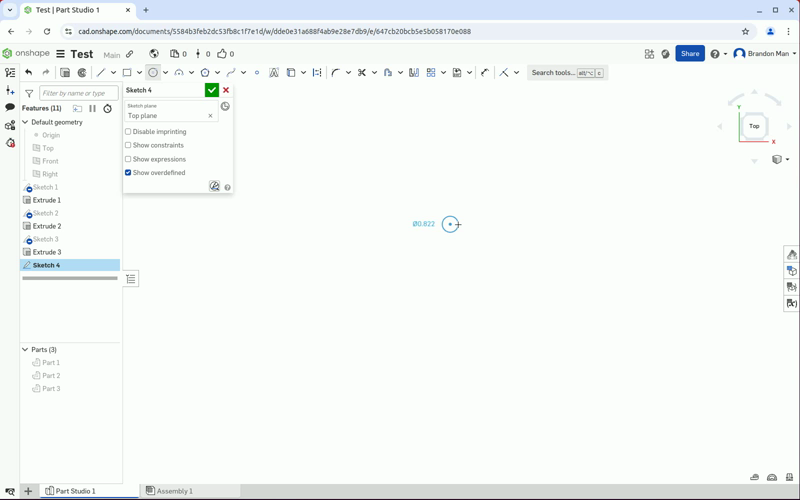
scroll(6)
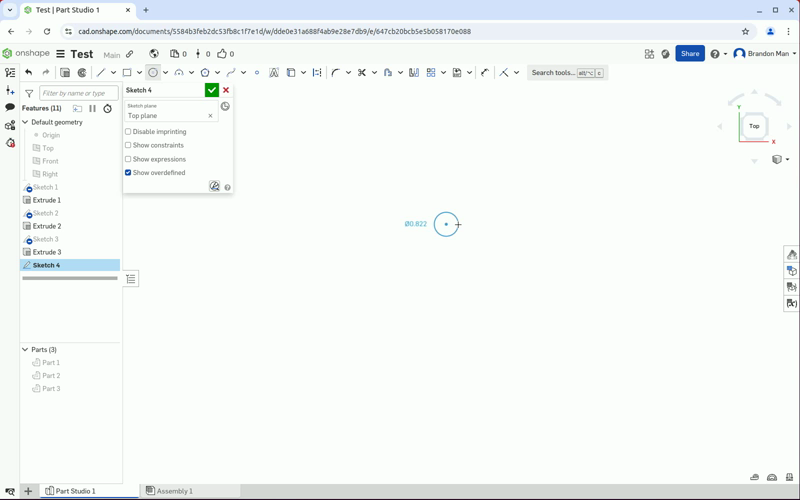
scroll(6)
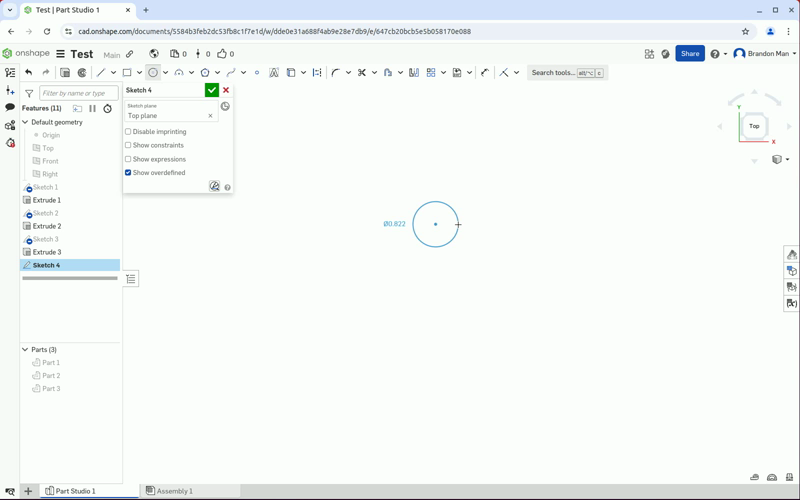
click(458, 224)
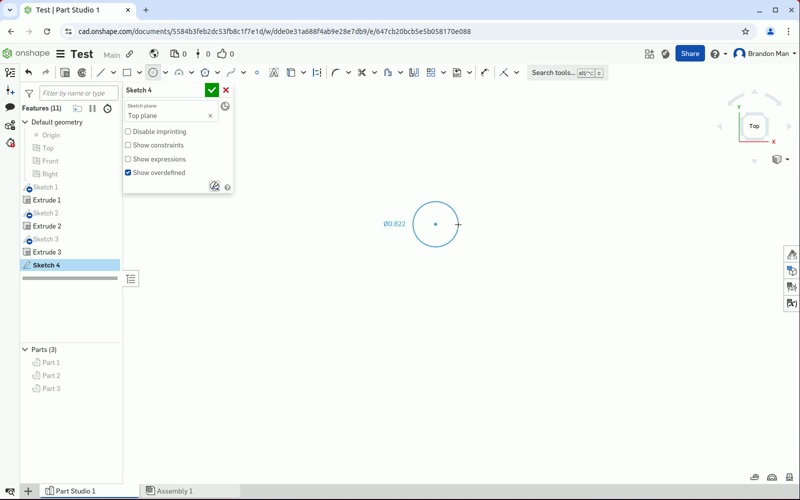
scroll(-6)
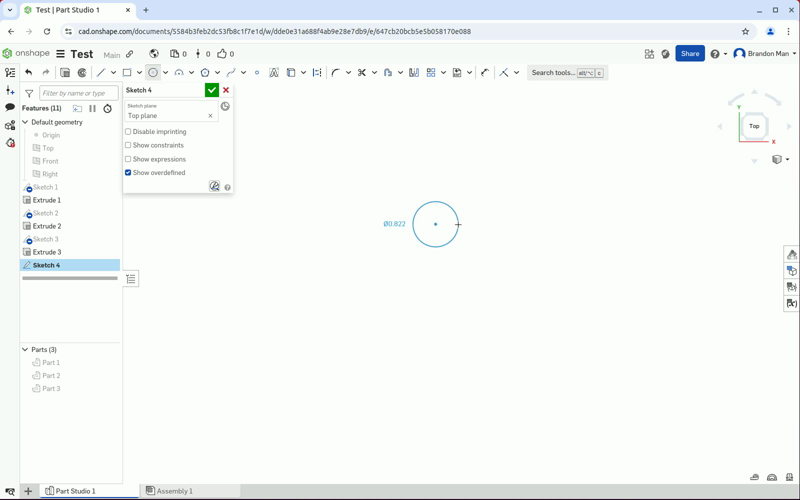
scroll(-6)
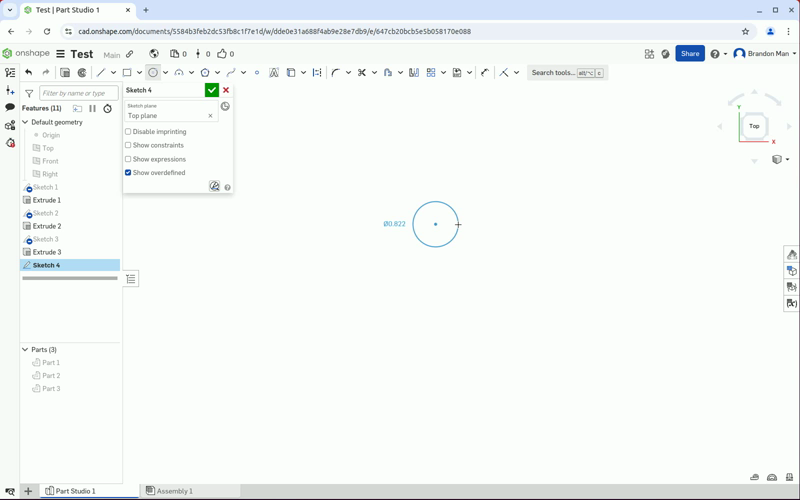
scroll(-6)
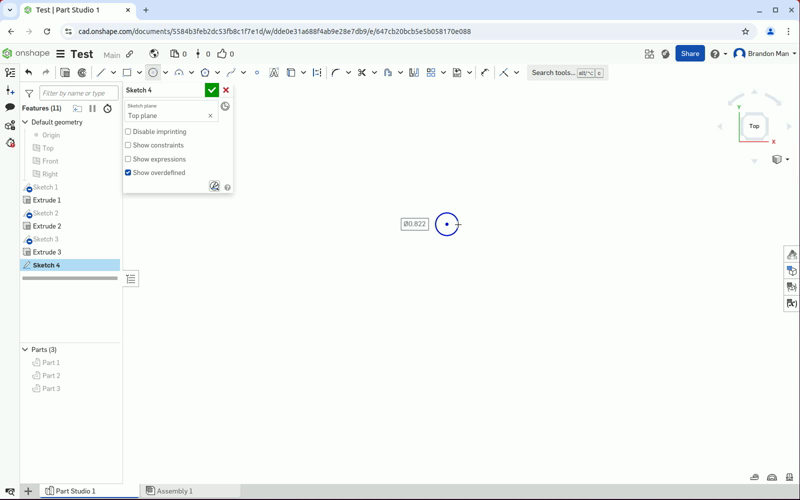
scroll(-6)
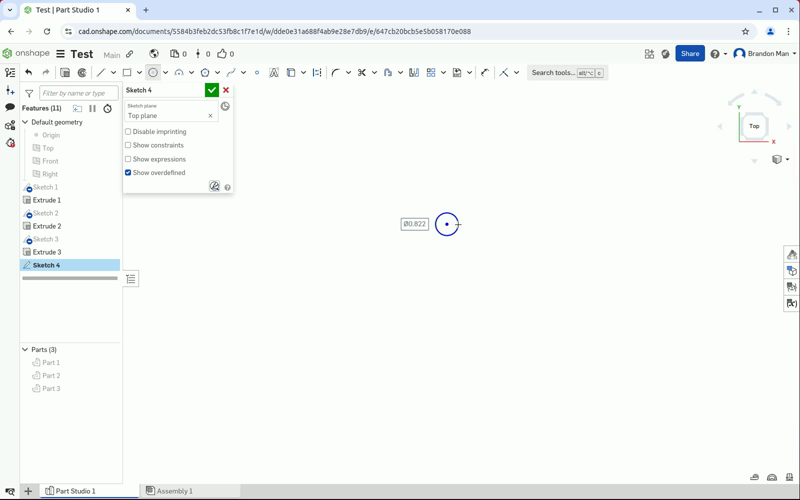
scroll(-6)
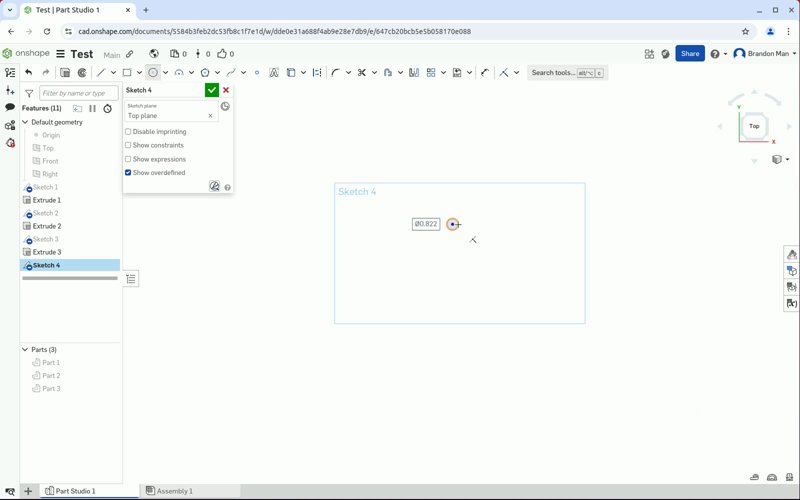
scroll(-6)
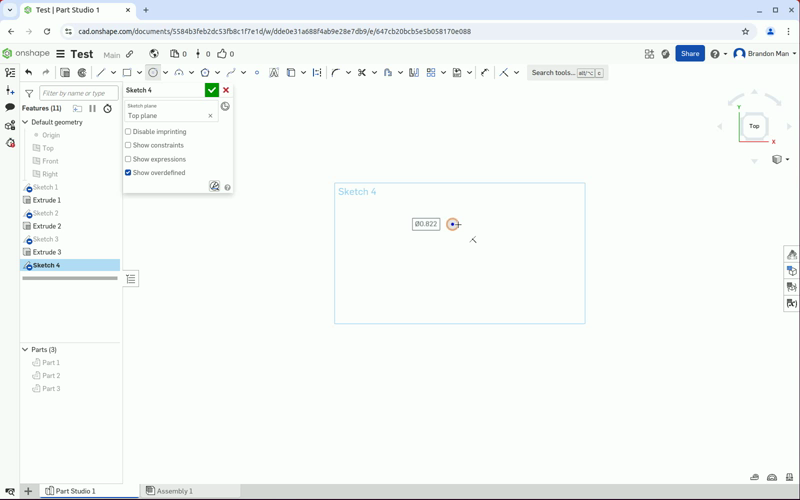
scroll(-6)
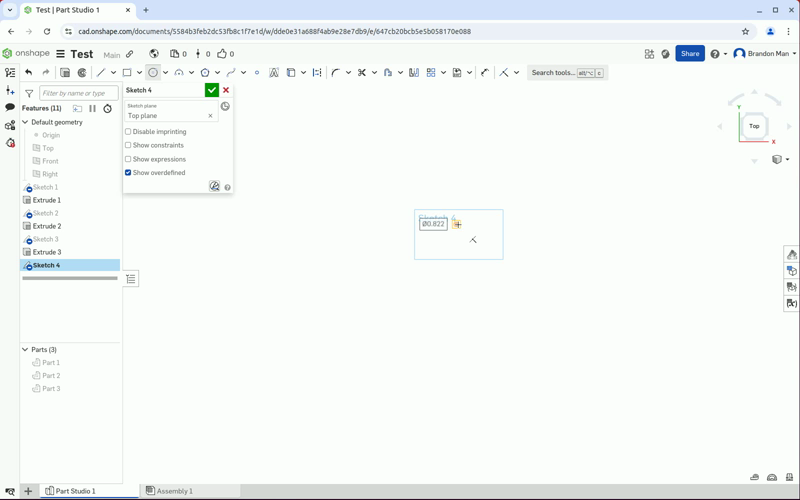
key(esc)
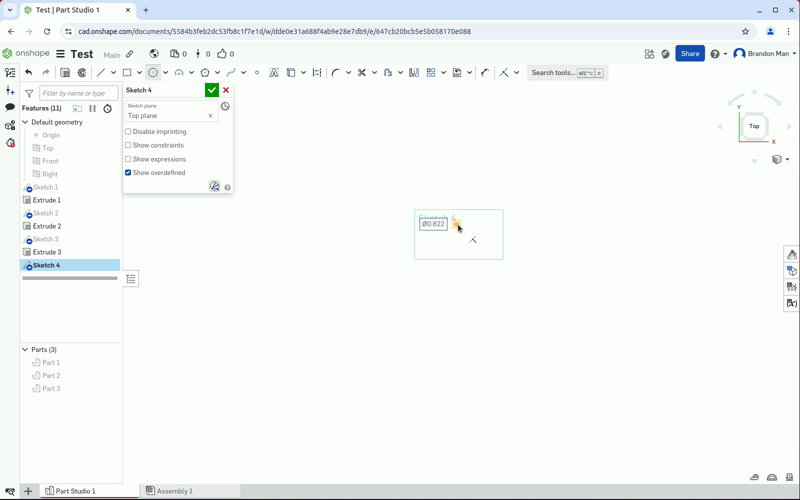
mouse_move(455, 225)
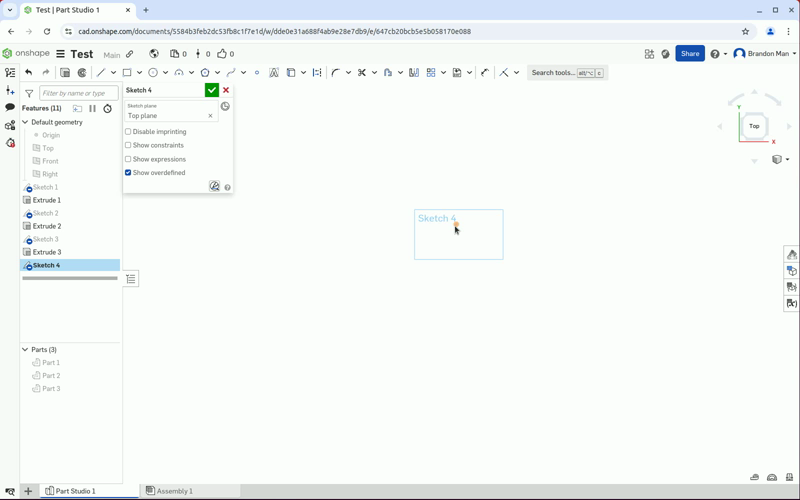
scroll(6)
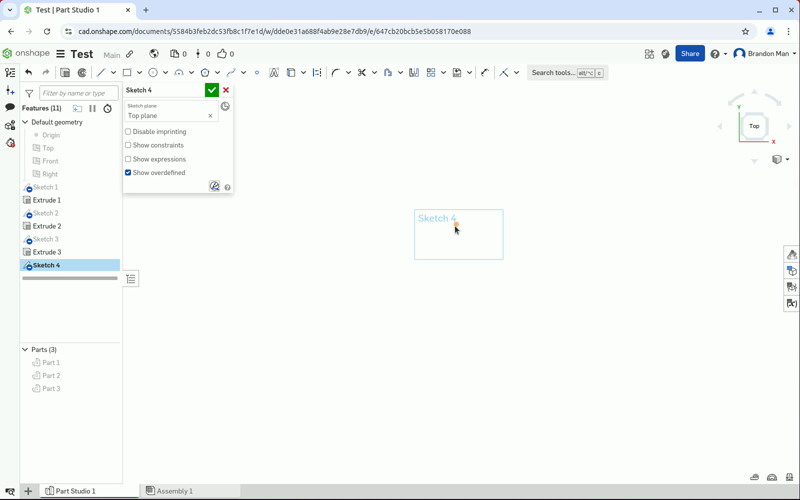
scroll(6)
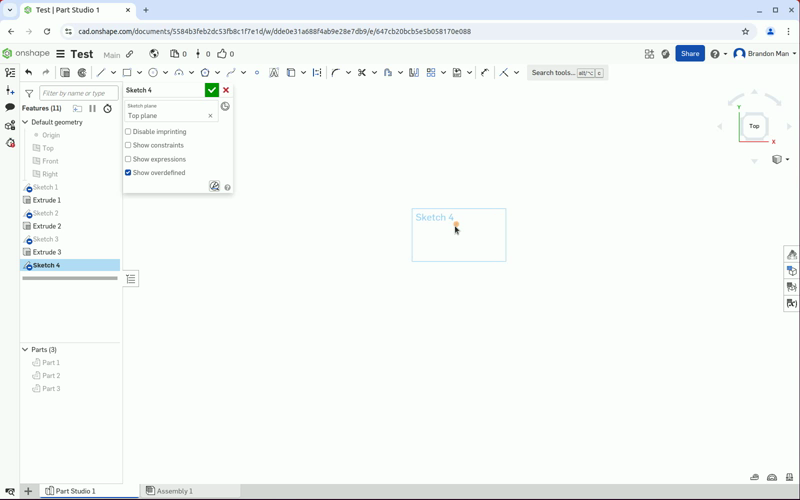
scroll(6)
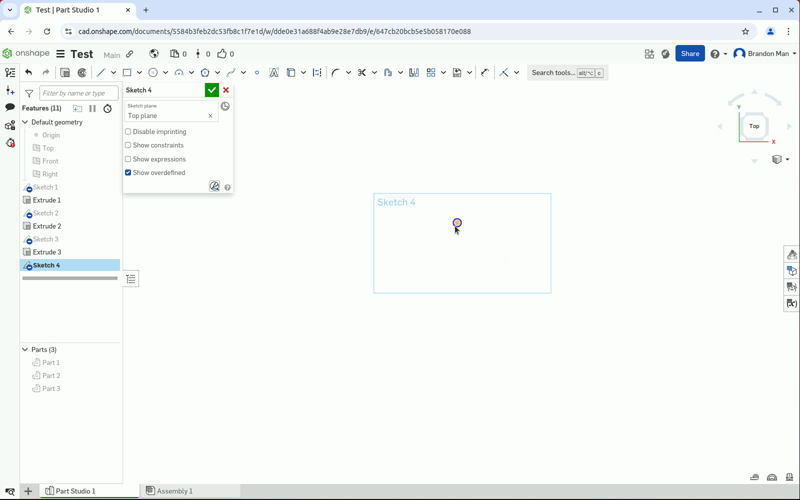
scroll(6)
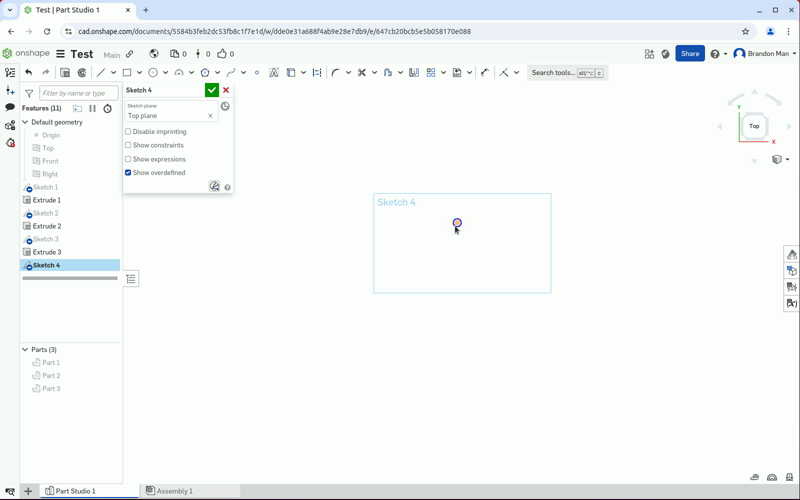
scroll(6)
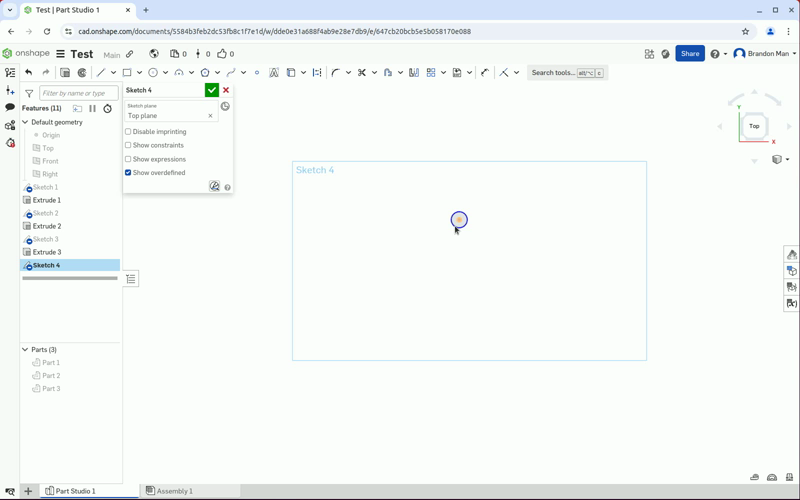
scroll(6)
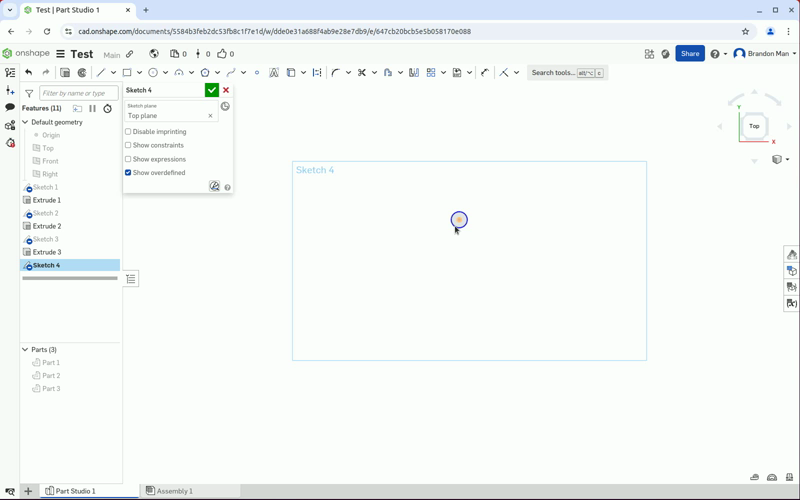
scroll(6)
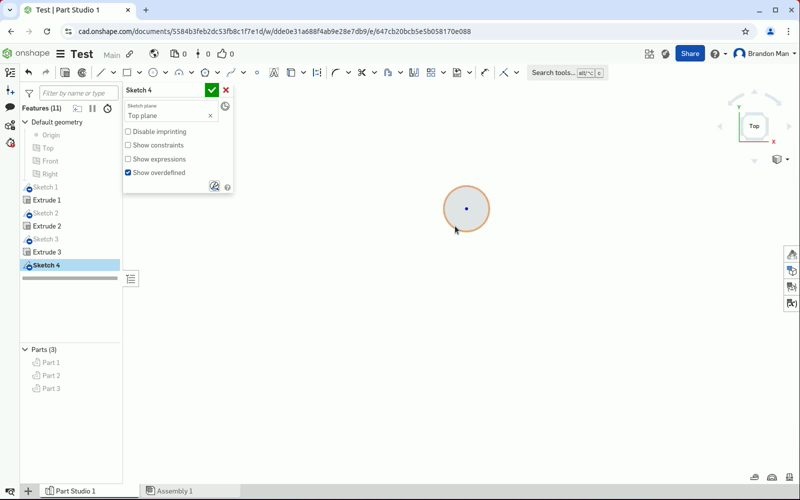
click(455, 225)
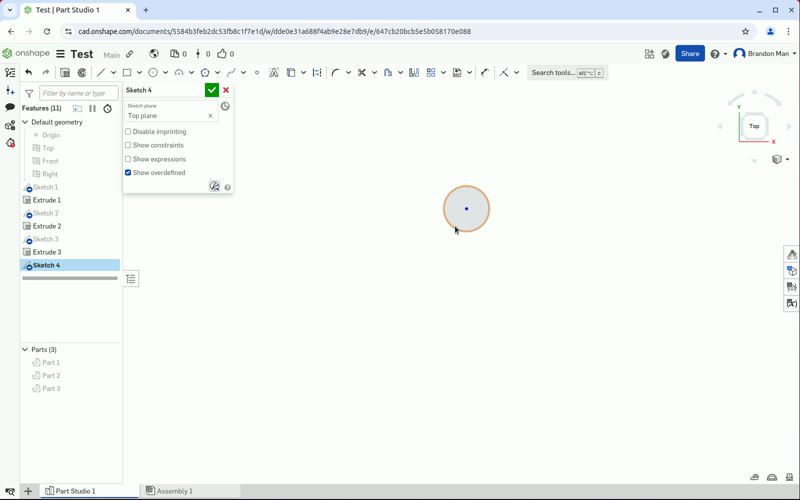
scroll(-6)
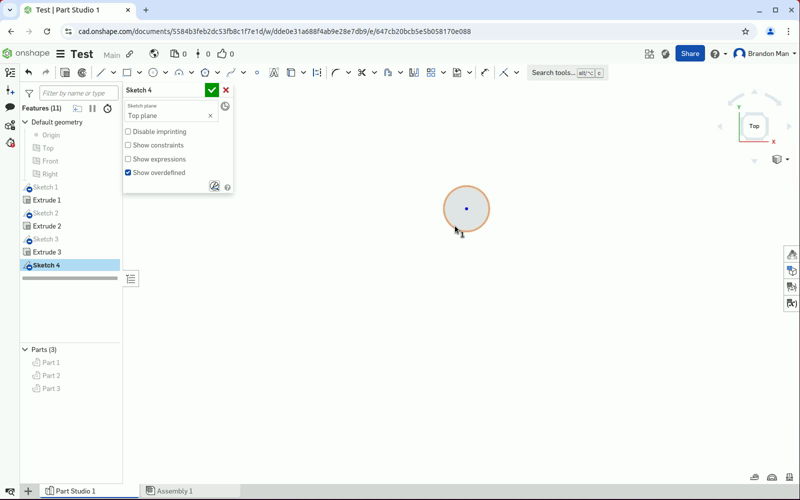
scroll(-6)
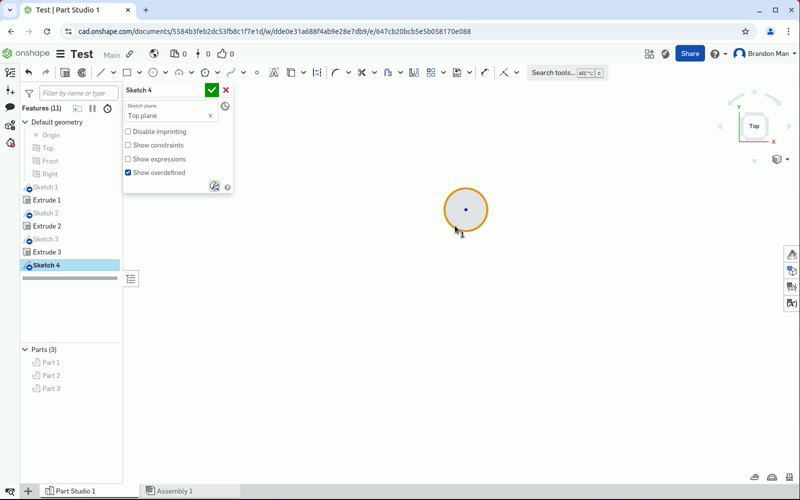
scroll(-6)
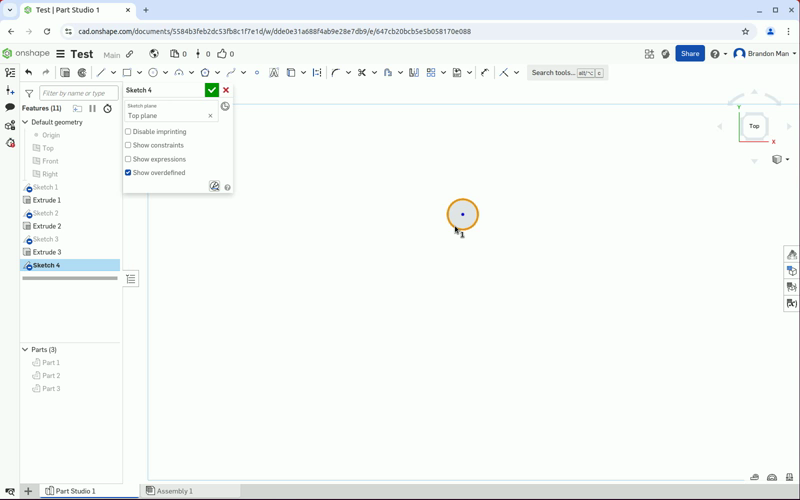
scroll(-6)
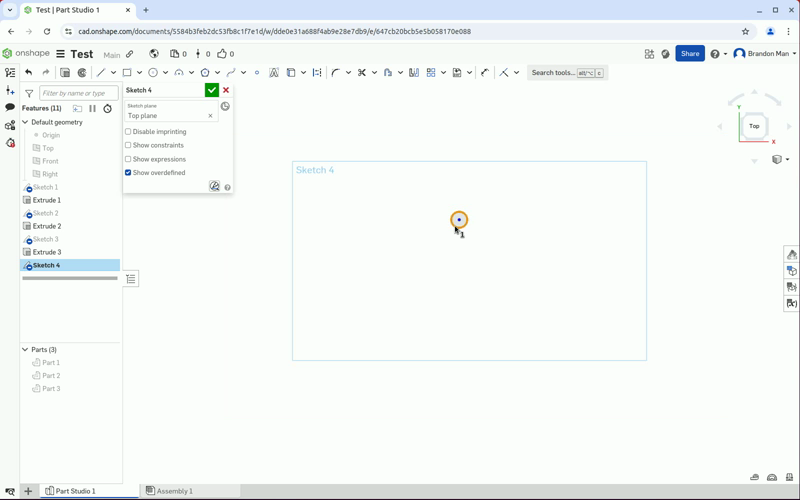
scroll(-6)
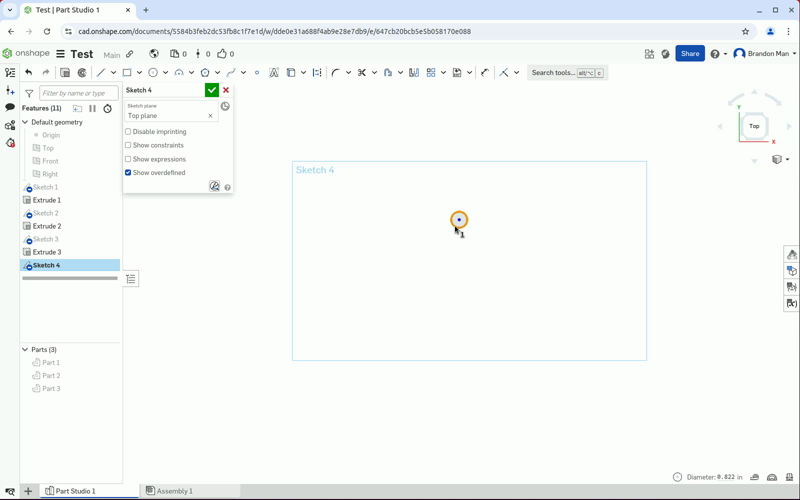
scroll(-6)
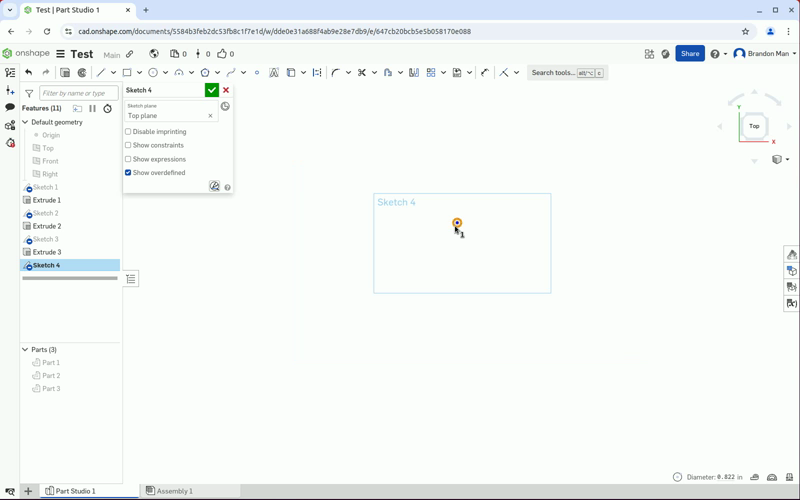
scroll(-6)
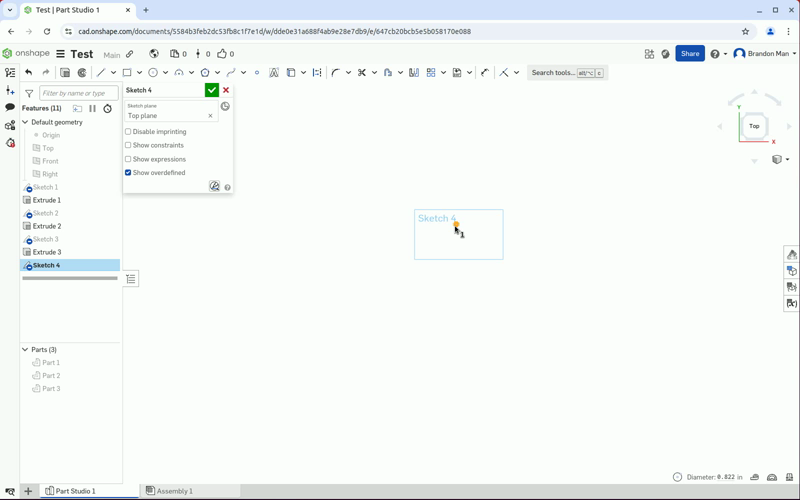
mouse_move(73, 352)
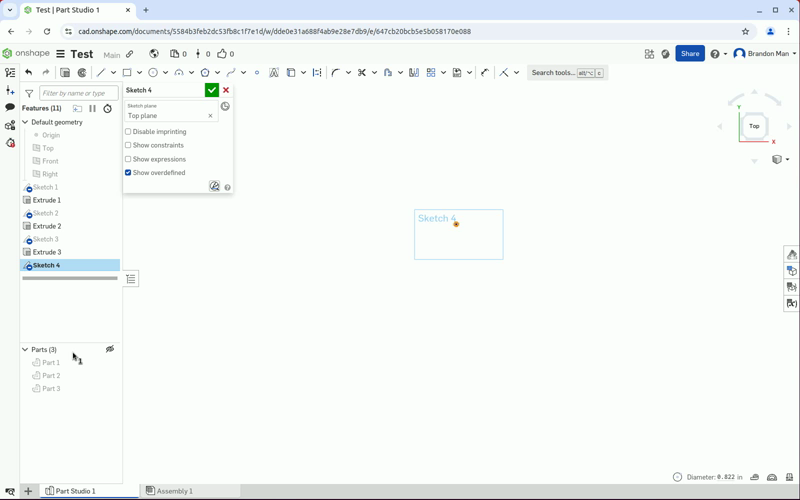
key(shift+y)
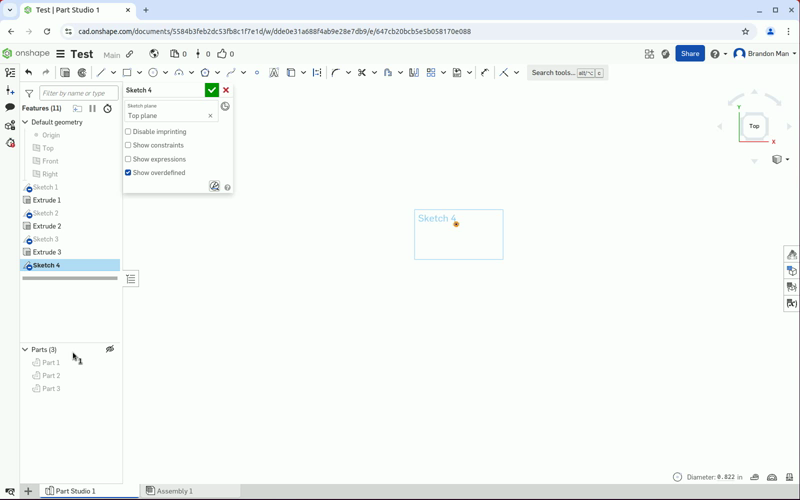
key(shift+e)
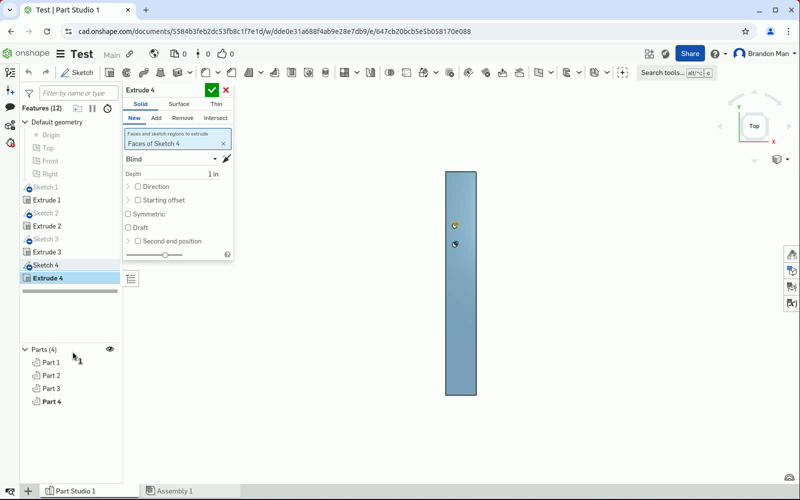
mouse_move(143, 106)
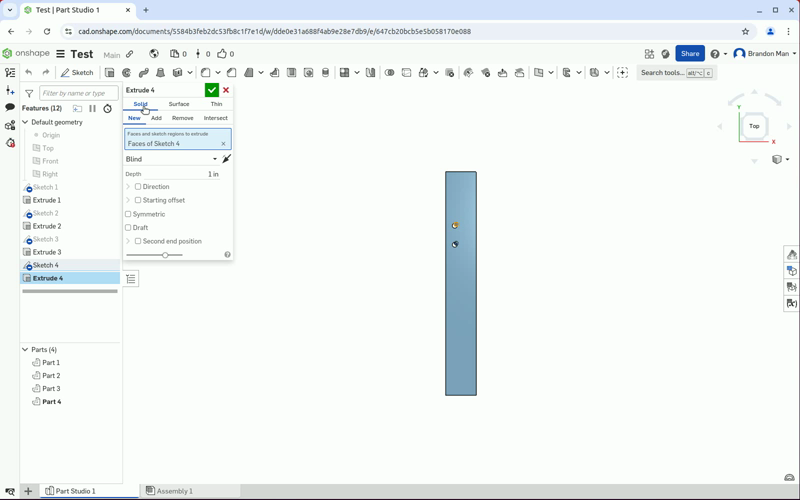
click(143, 106)
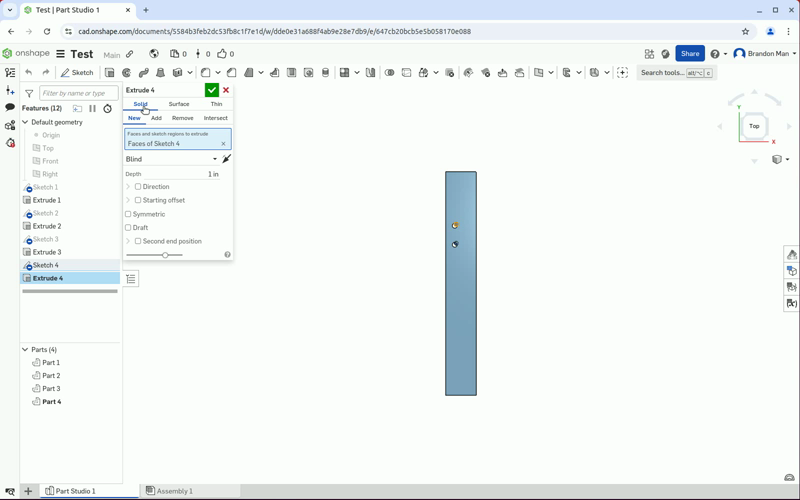
mouse_move(137, 120)
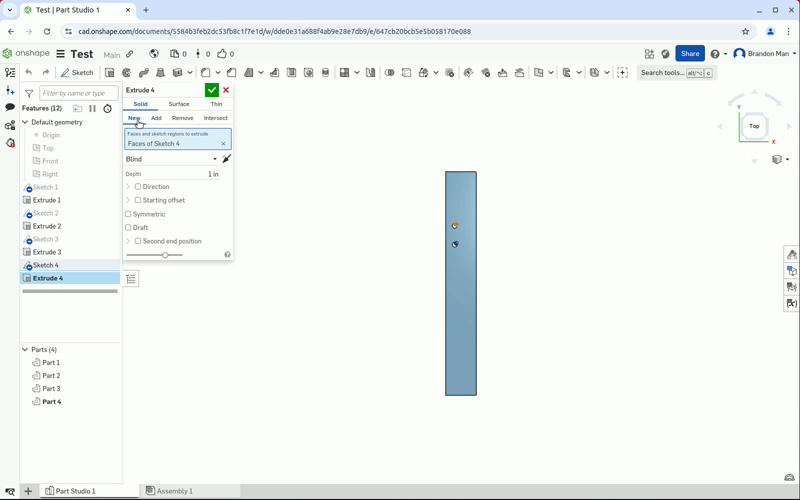
click(137, 120)
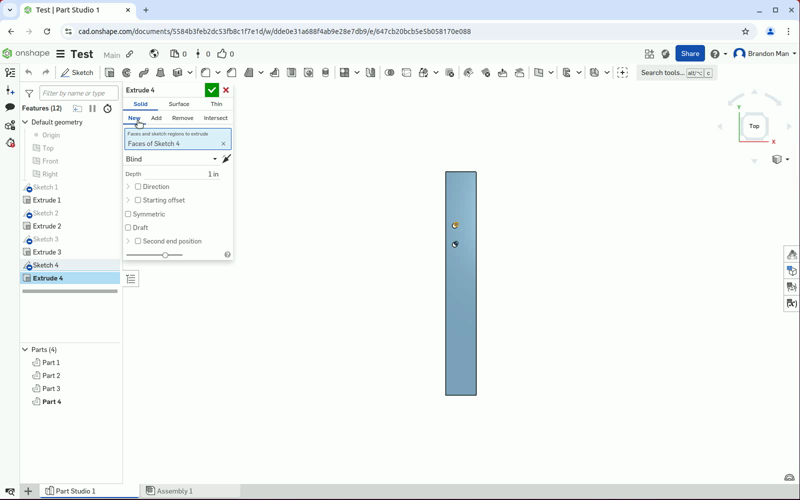
key(tab, 4)
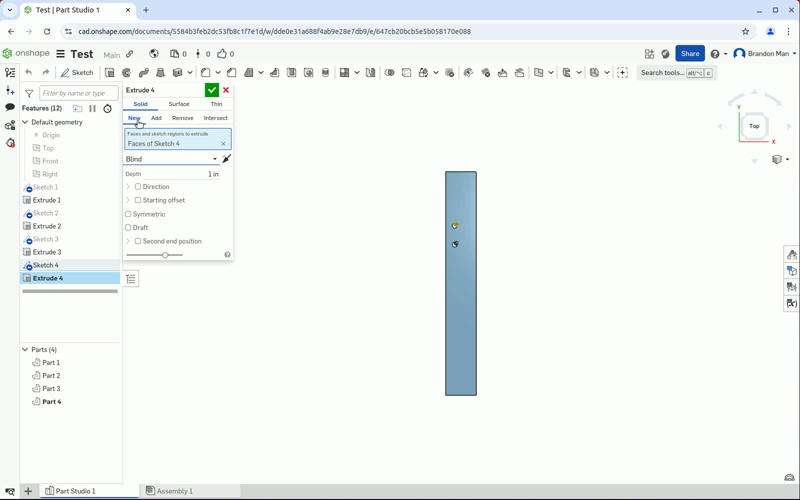
text(5.296)
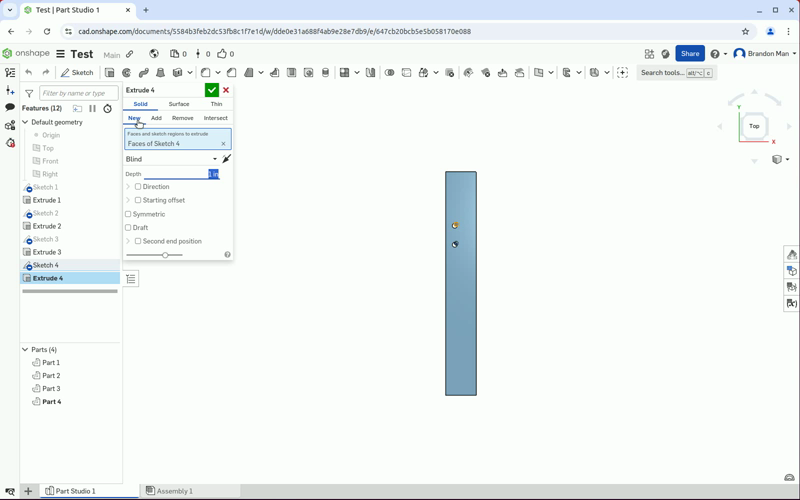
key(enter)
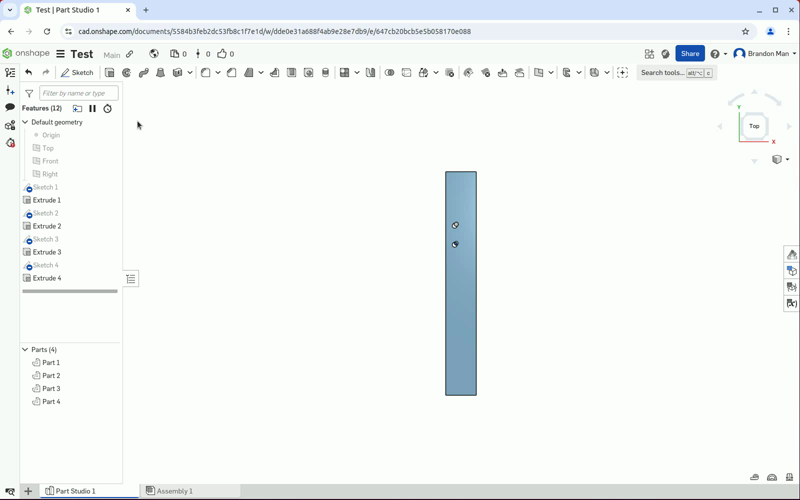
key(shift+h)
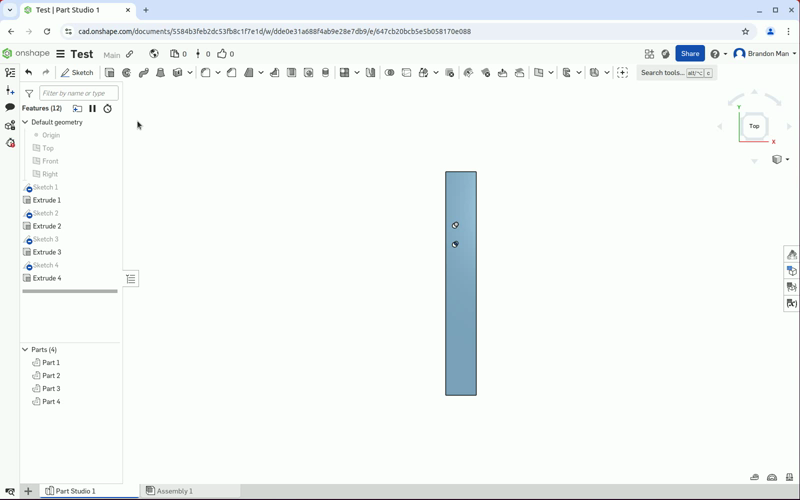
key(shift+h)
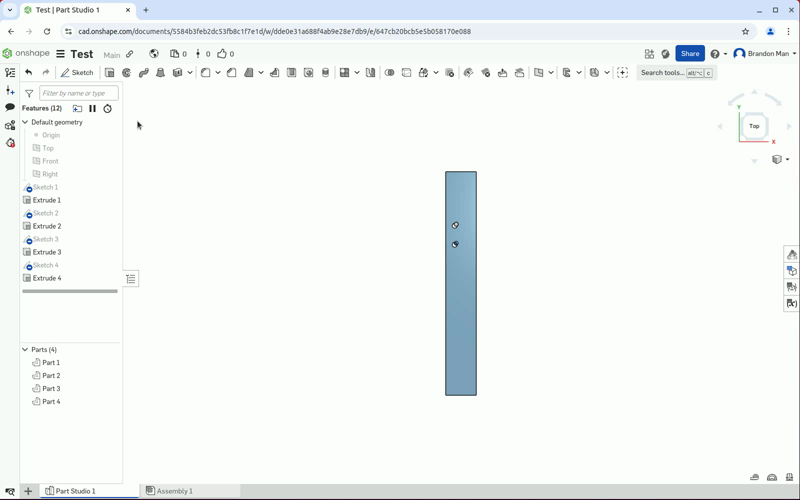
mouse_move(73, 189)
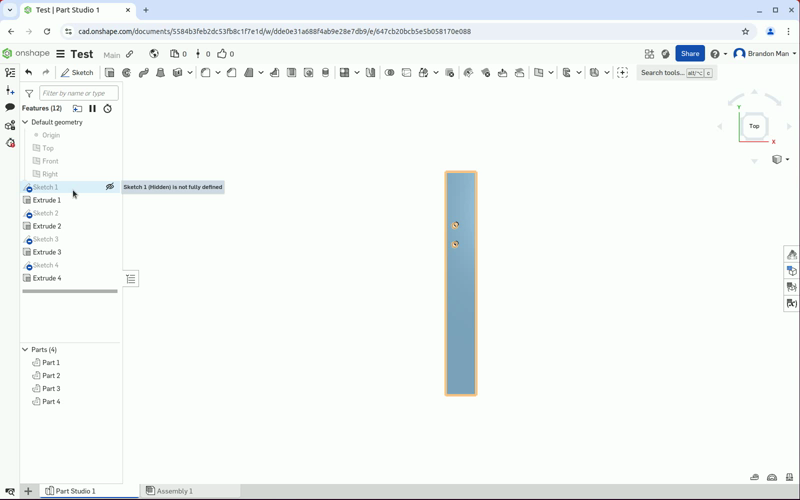
click(73, 189)
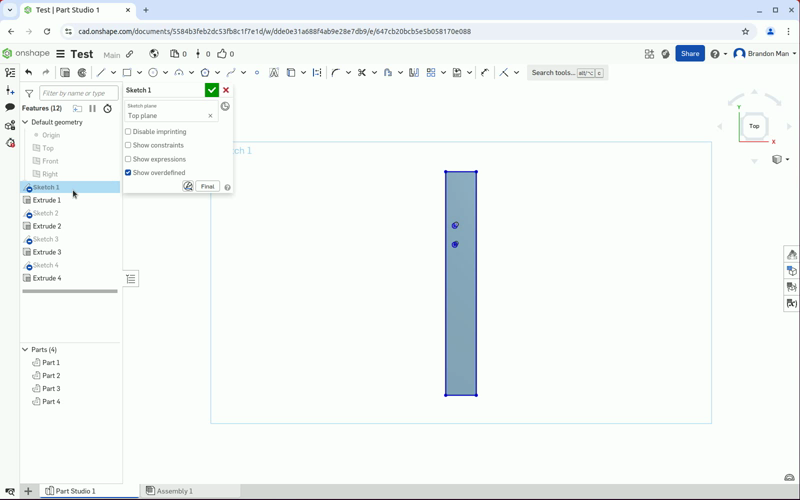
mouse_move(229, 92)
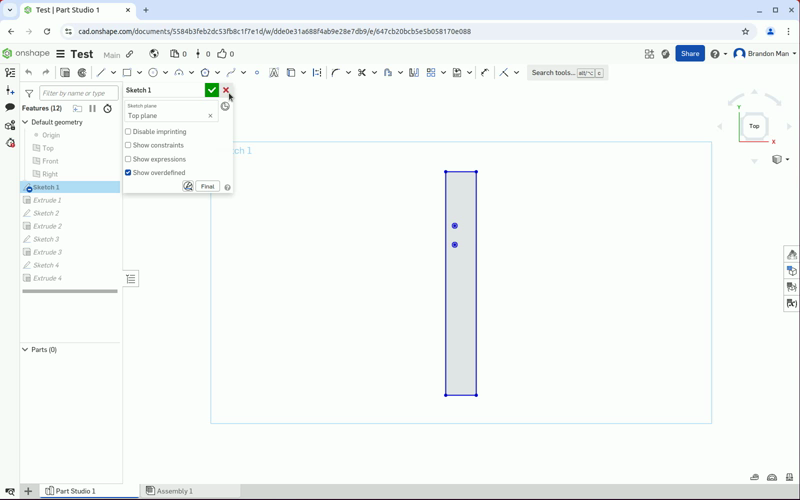
click(229, 92)
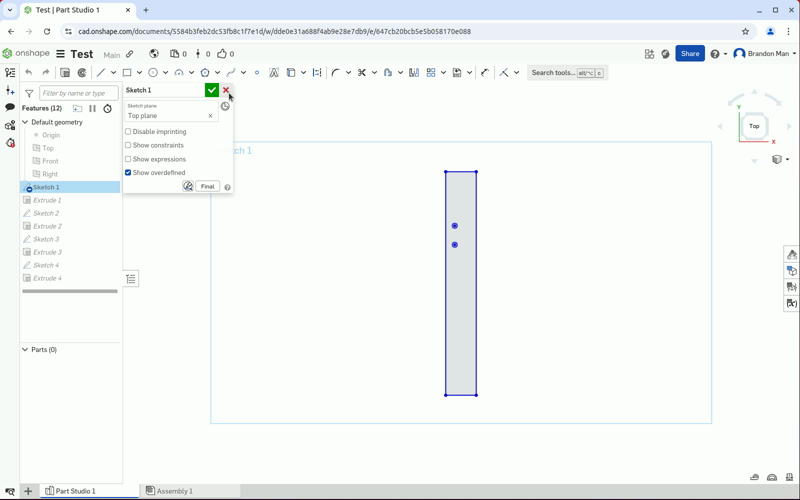
key(shift+s)
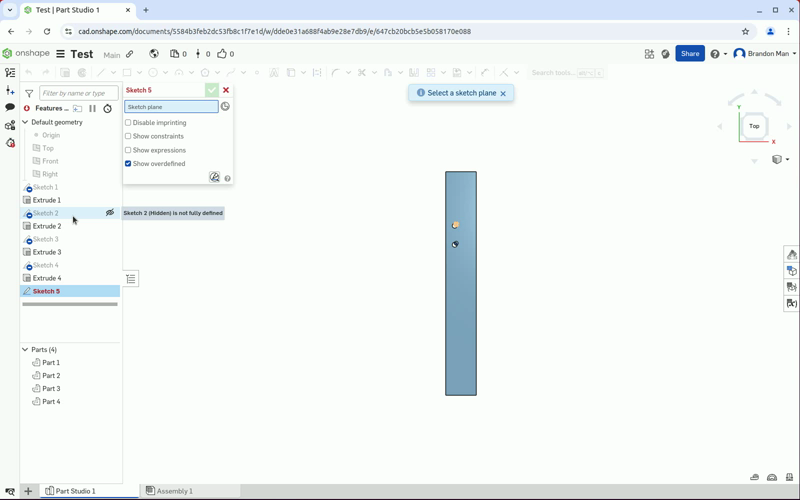
scroll(3)
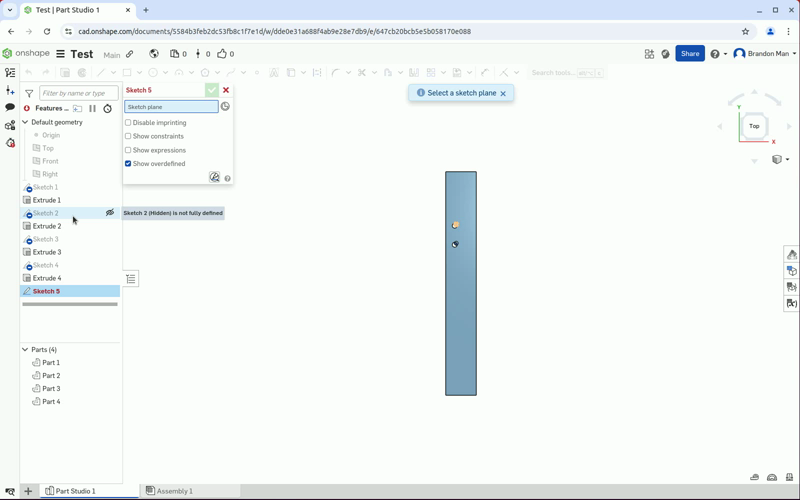
mouse_move(73, 150)
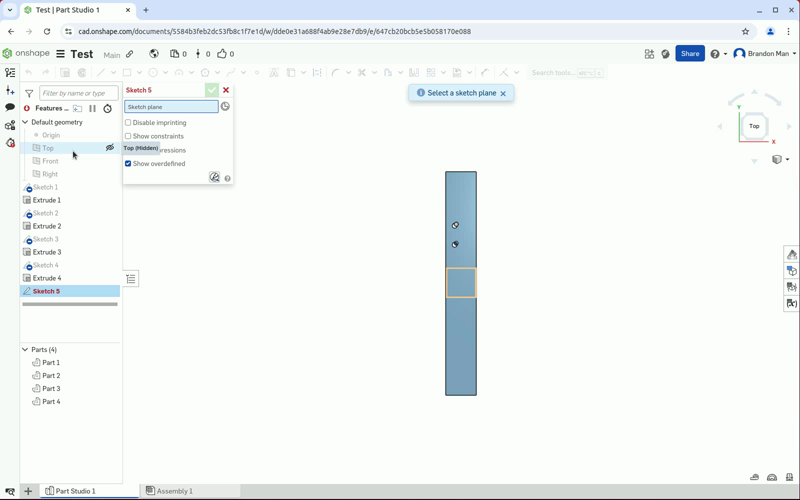
click(73, 150)
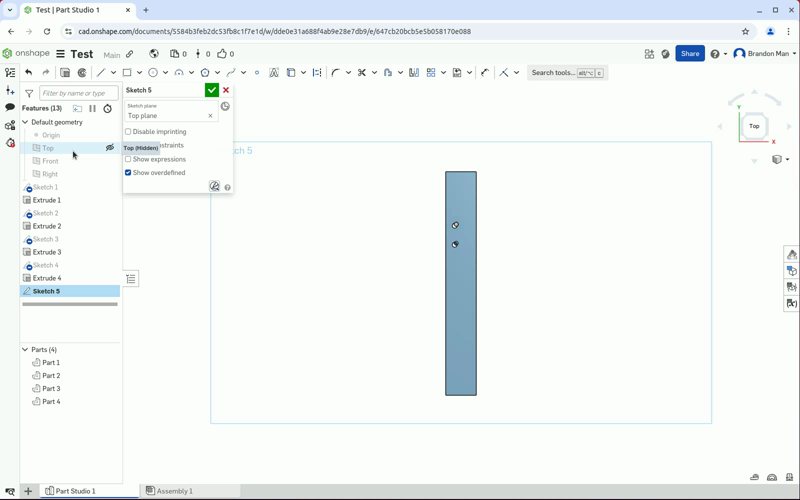
mouse_move(73, 352)
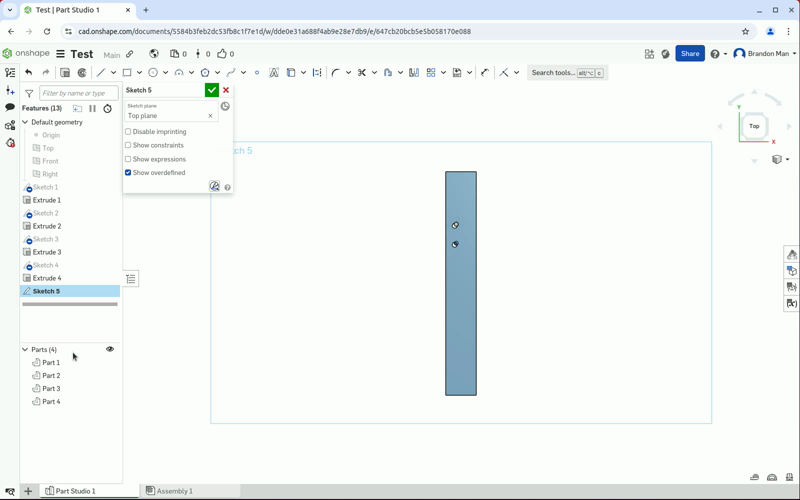
key(y)
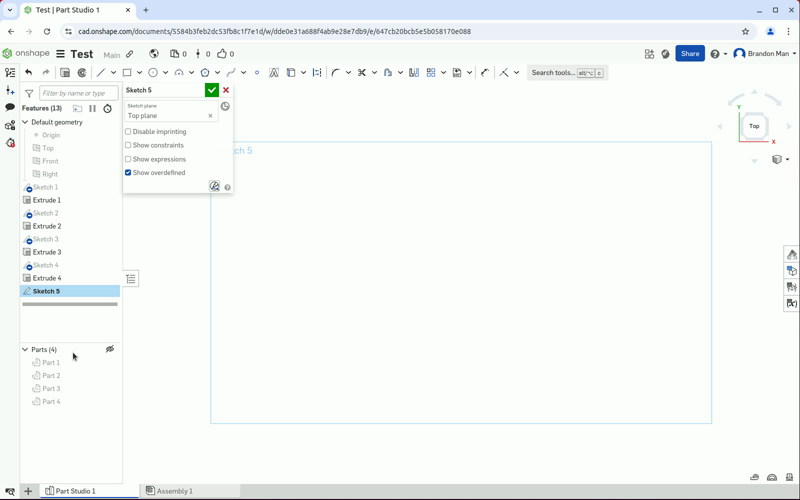
key(c)
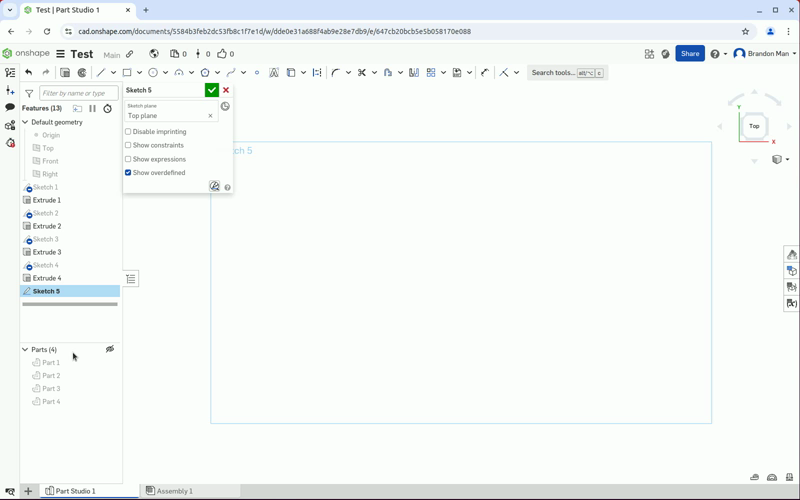
key_down(shift)
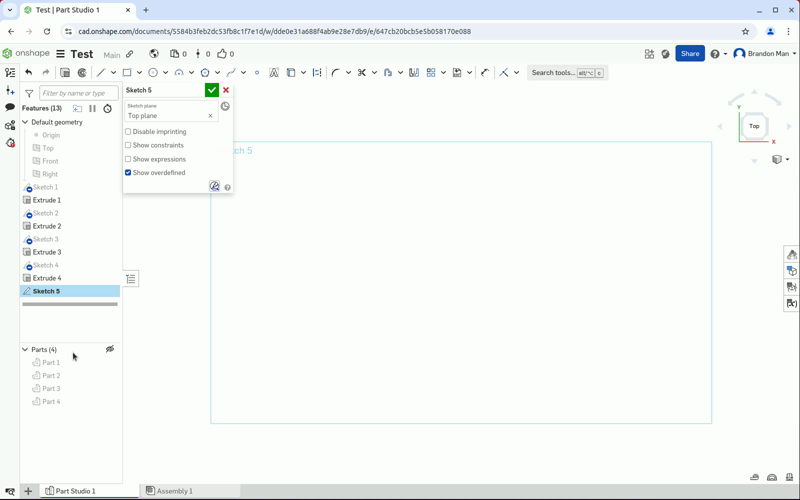
mouse_move(456, 243)
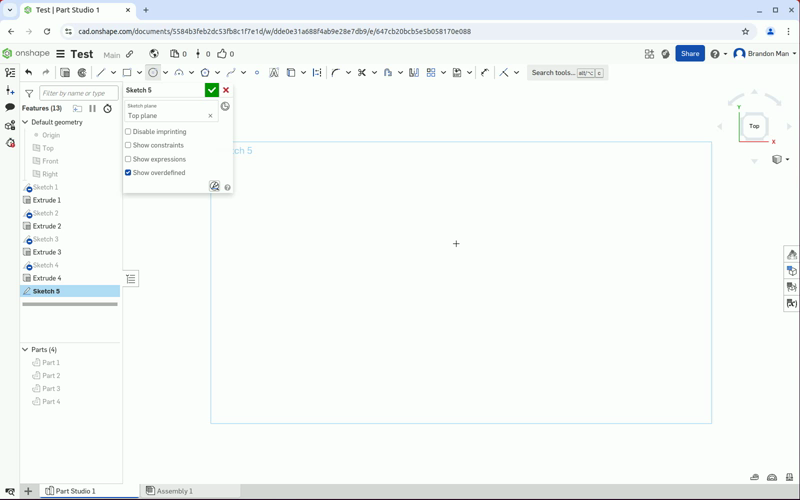
click(456, 243)
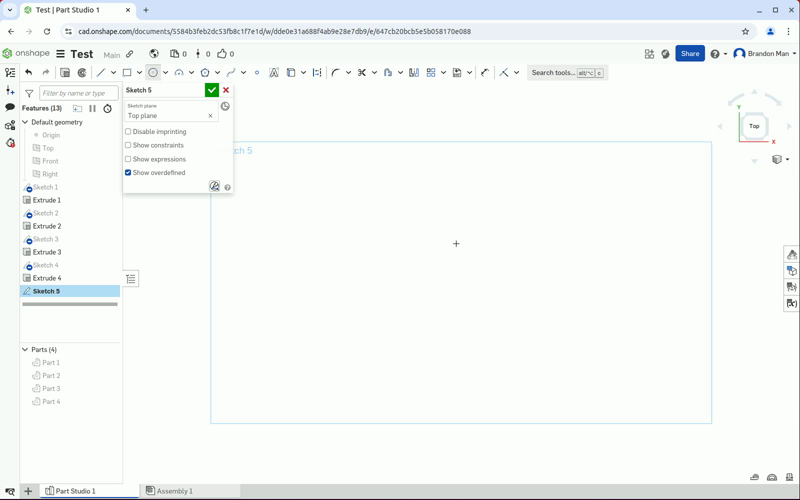
key_up(shift)
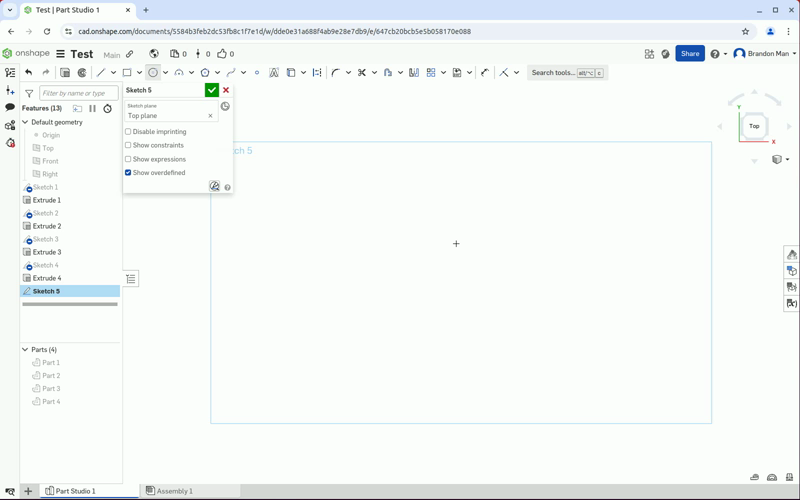
mouse_move(458, 243)
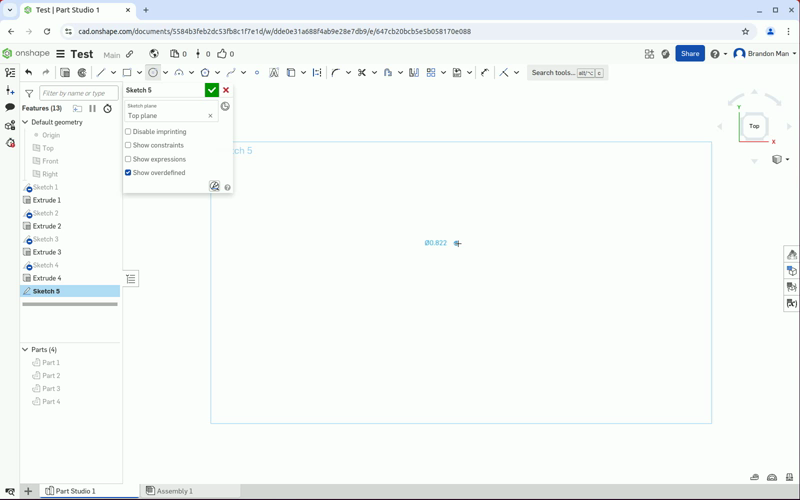
scroll(6)
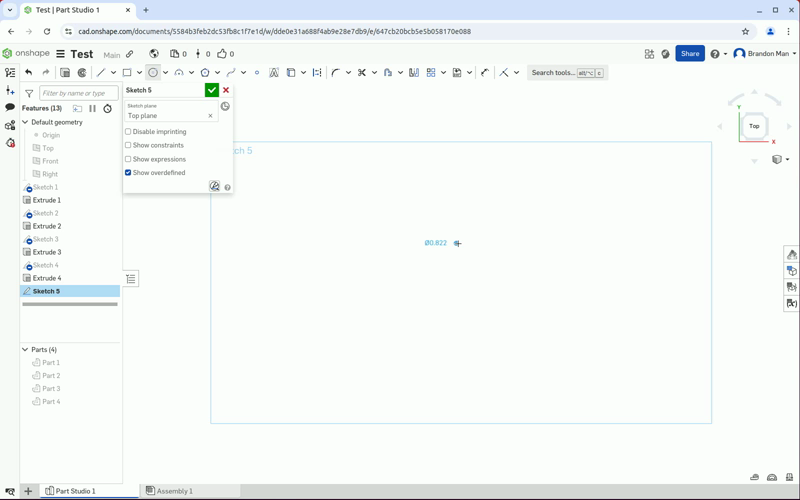
scroll(6)
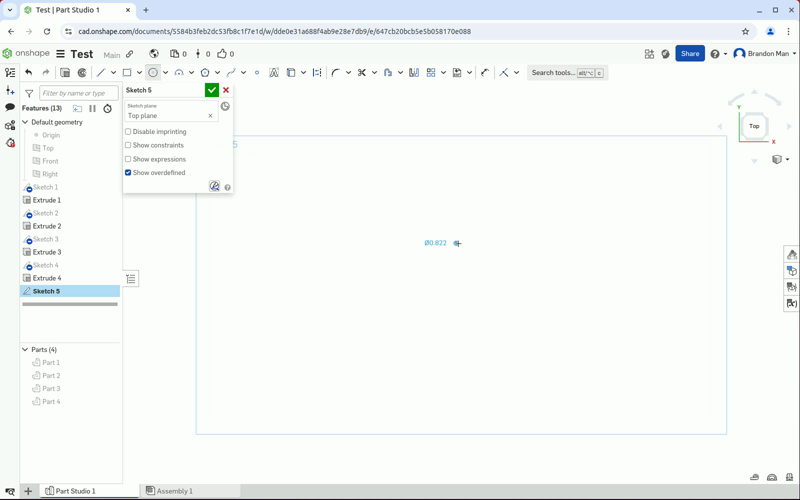
scroll(6)
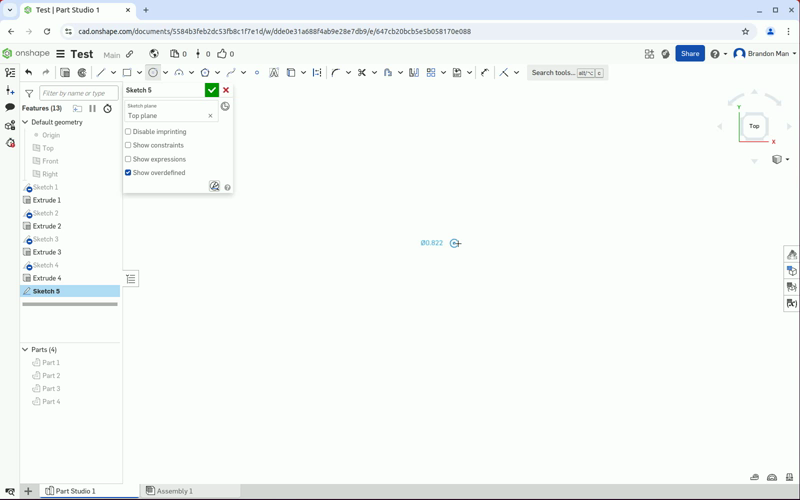
scroll(6)
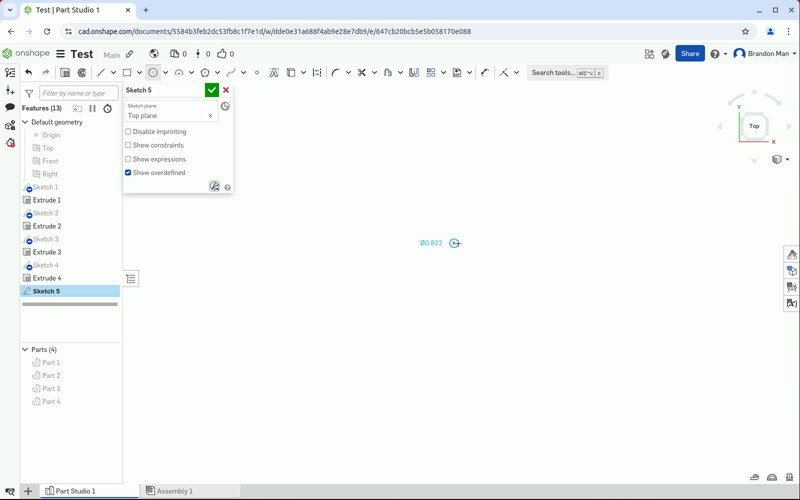
scroll(6)
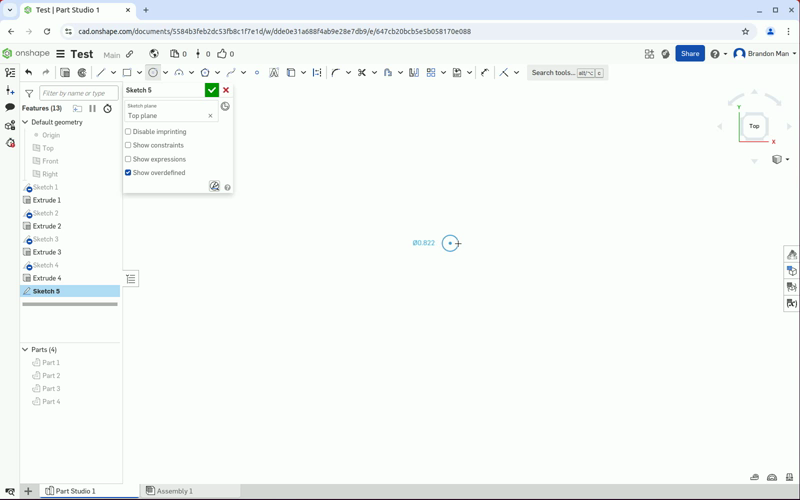
scroll(6)
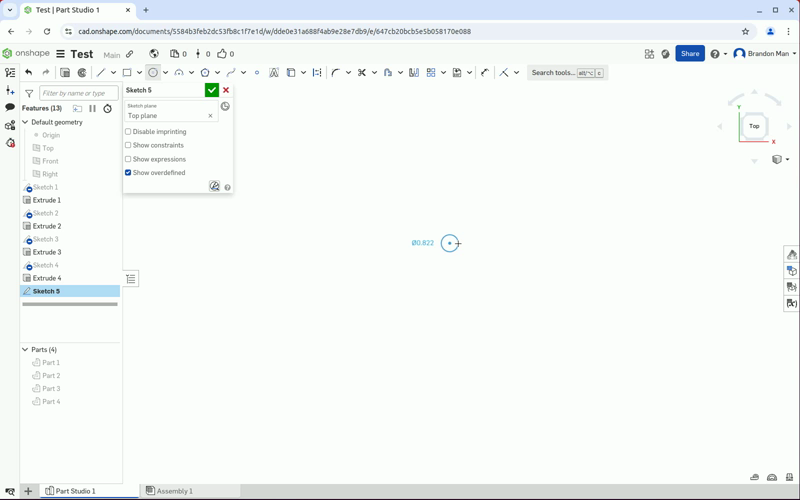
scroll(6)
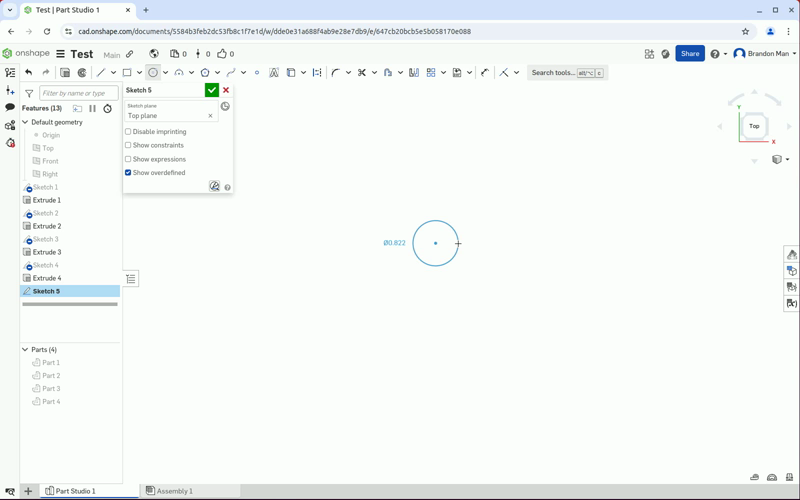
click(458, 243)
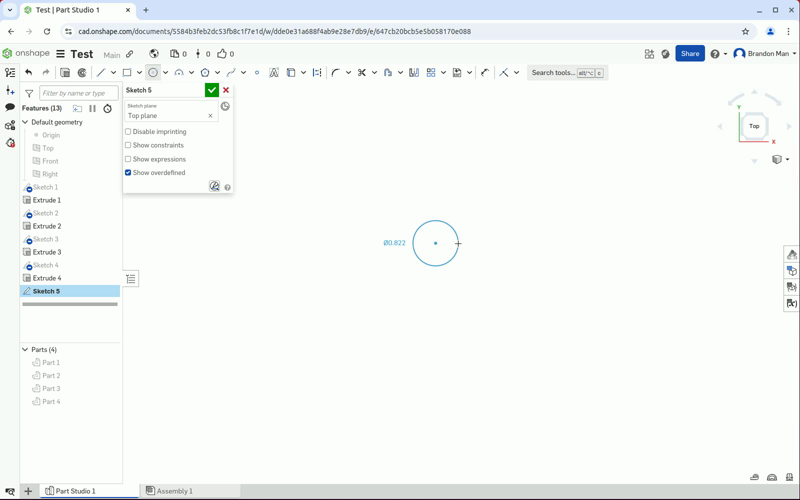
scroll(-6)
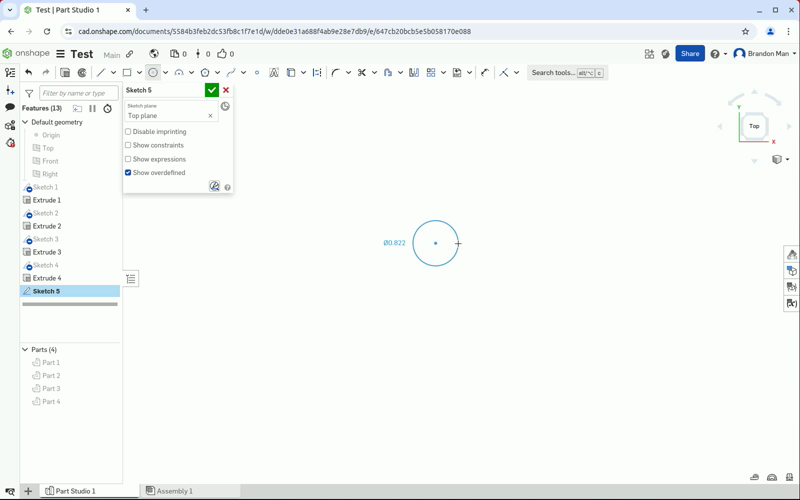
scroll(-6)
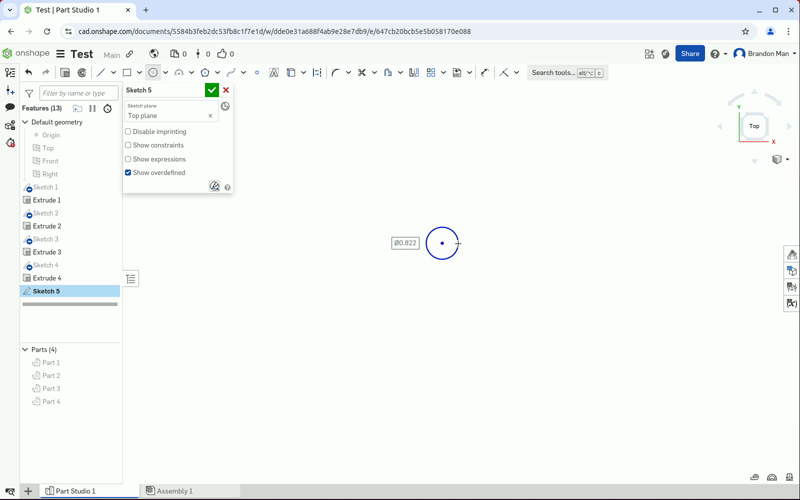
scroll(-6)
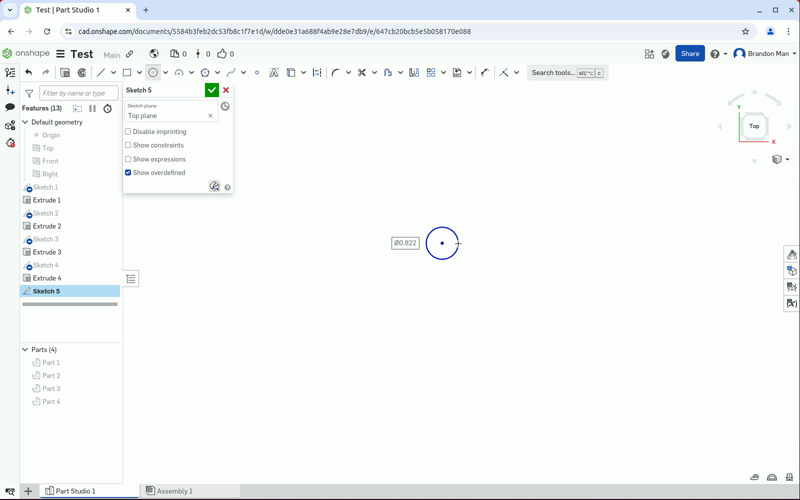
scroll(-6)
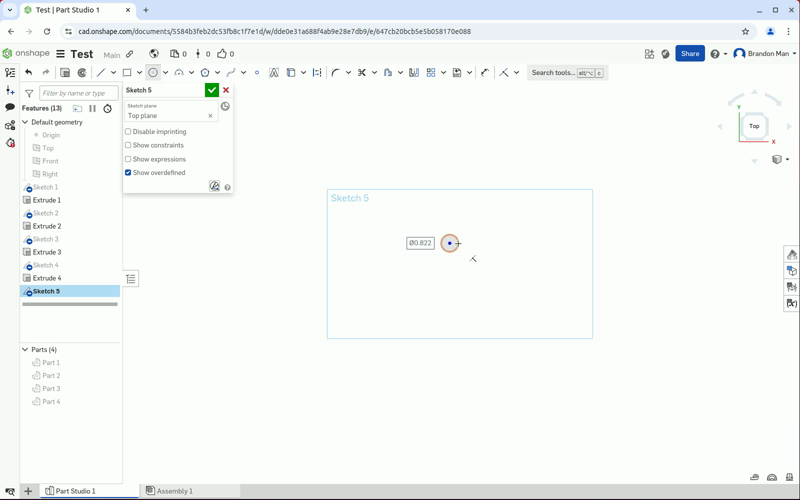
scroll(-6)
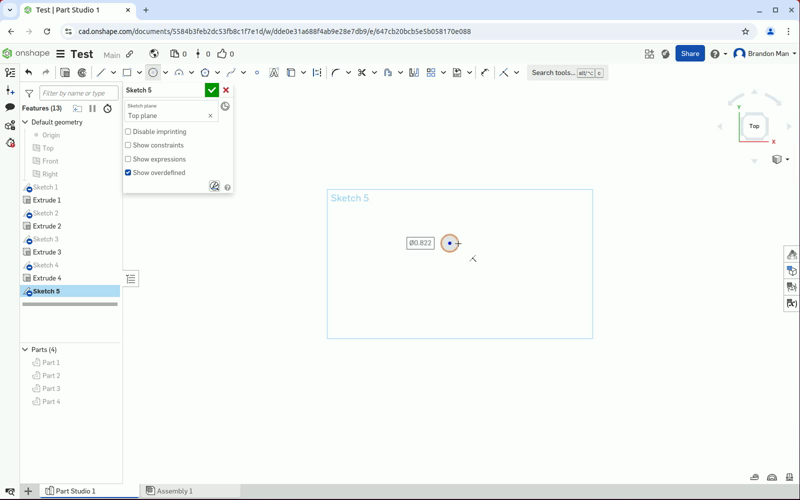
scroll(-6)
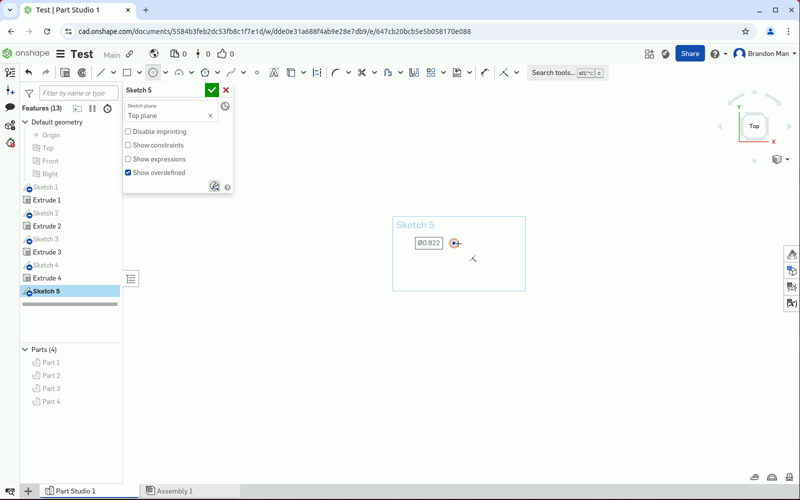
scroll(-6)
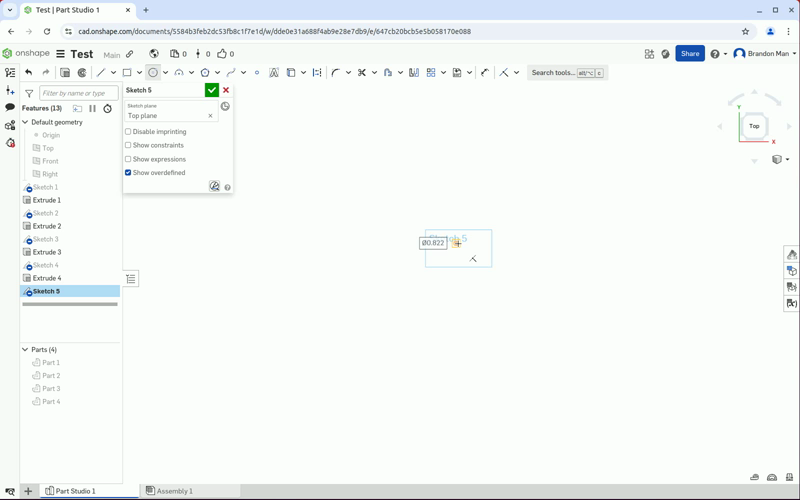
key(esc)
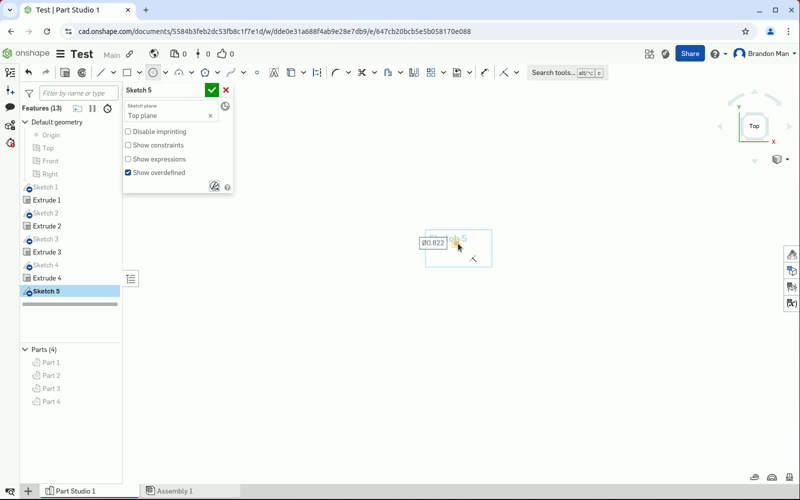
mouse_move(457, 241)
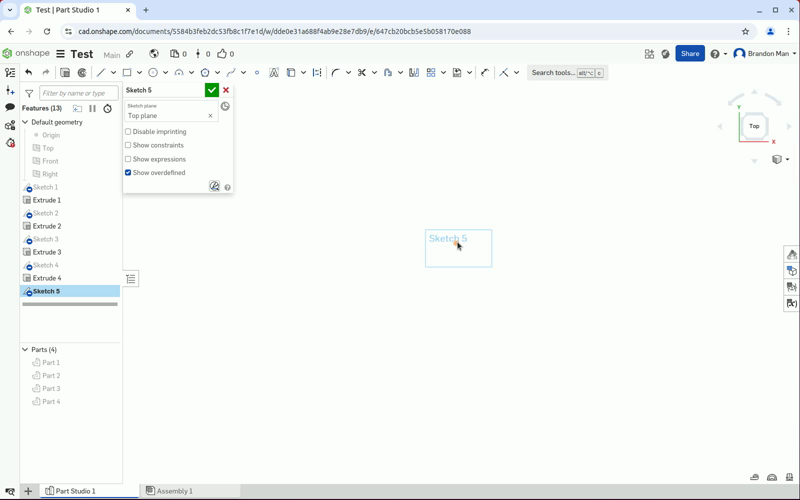
scroll(6)
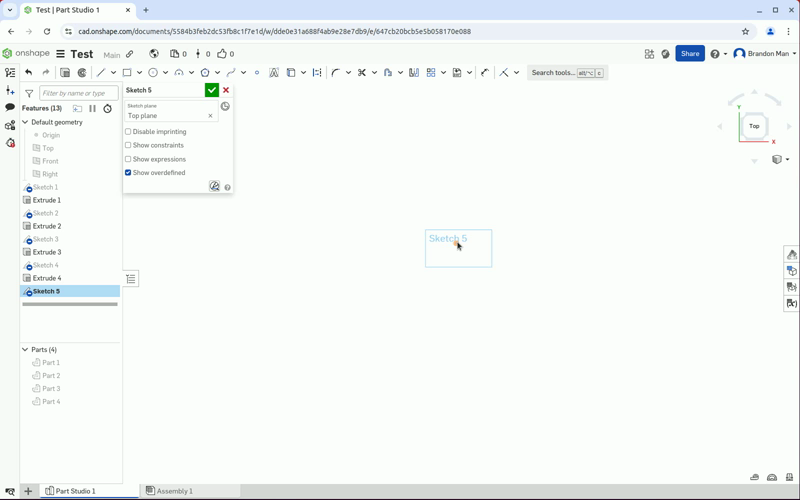
scroll(6)
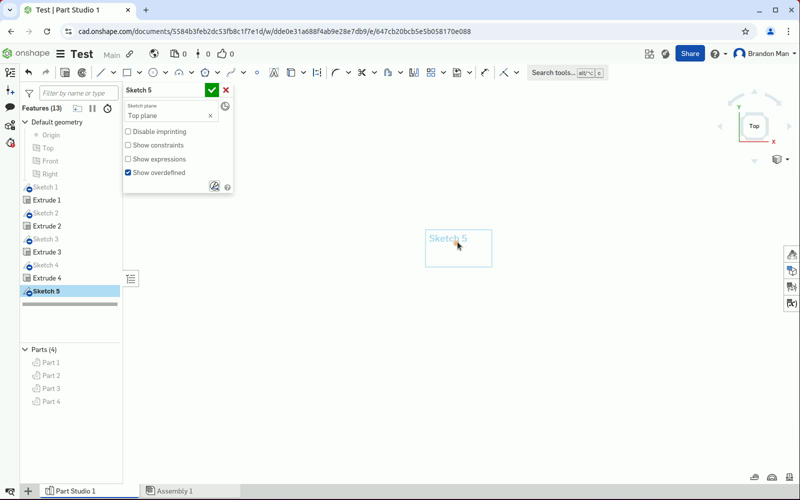
scroll(6)
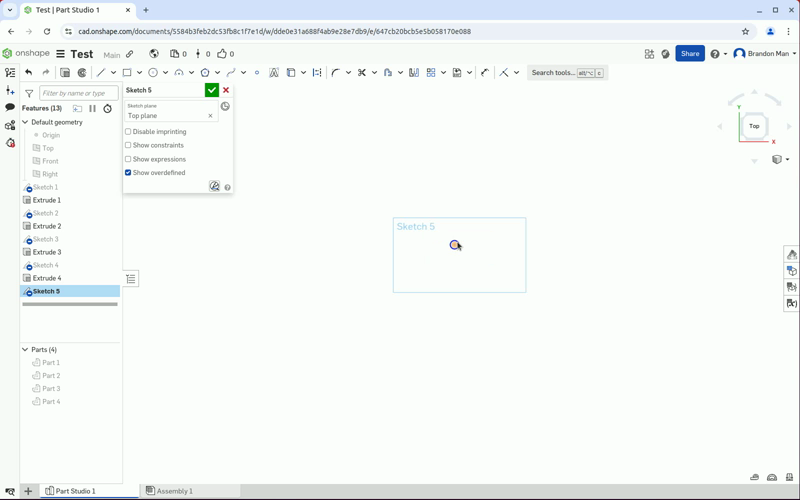
scroll(6)
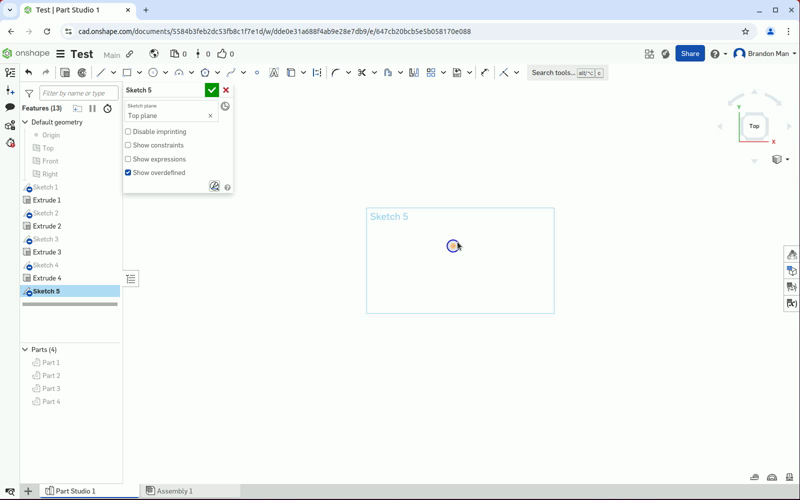
scroll(6)
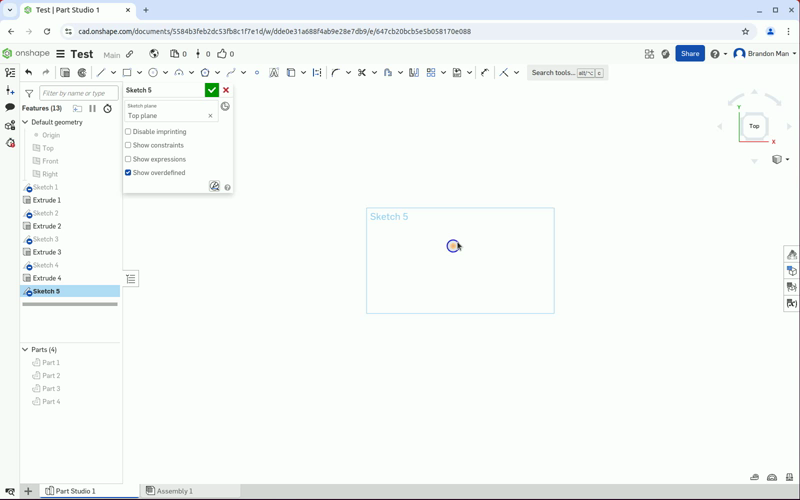
scroll(6)
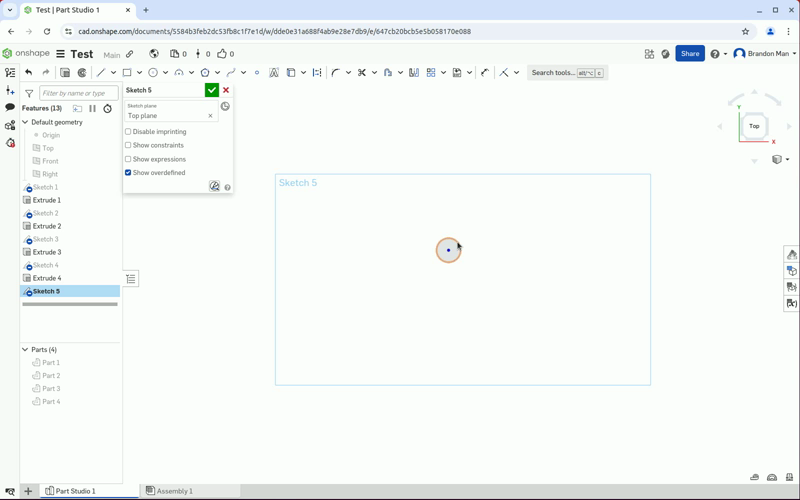
scroll(6)
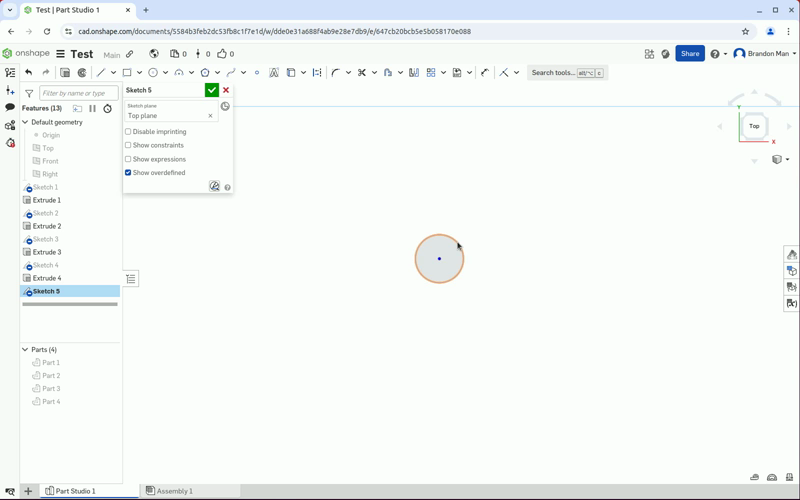
click(457, 241)
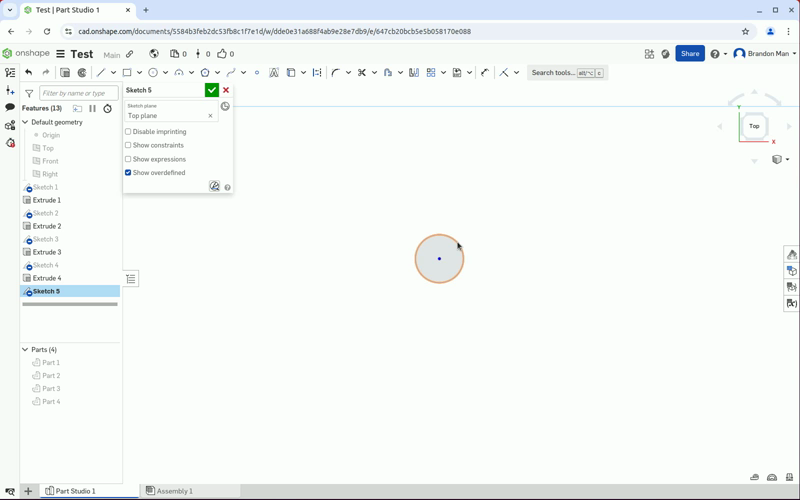
scroll(-6)
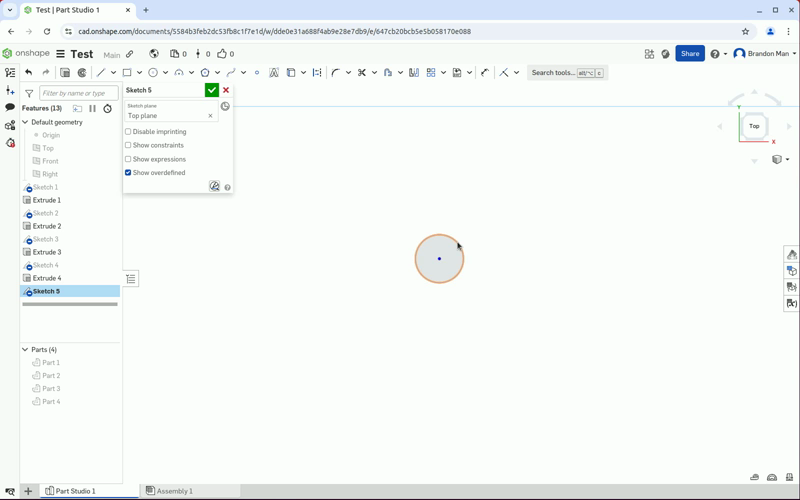
scroll(-6)
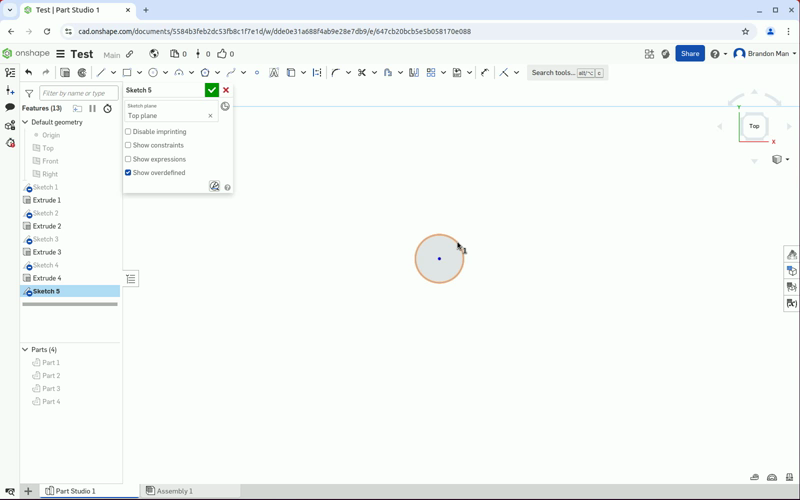
scroll(-6)
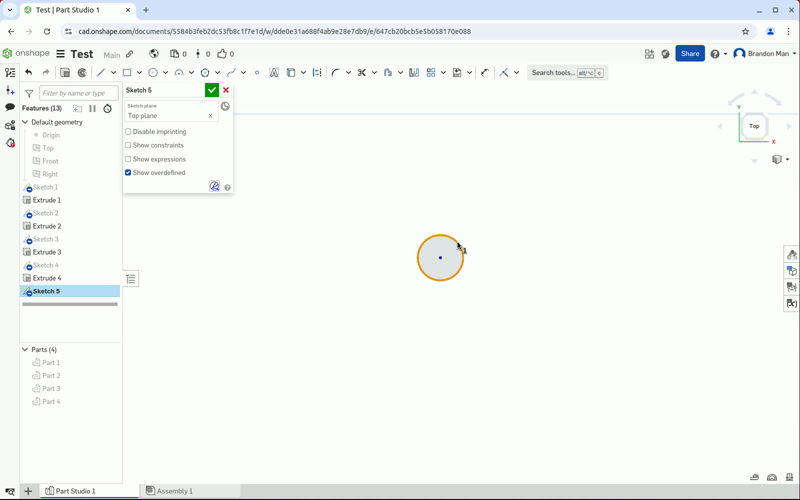
scroll(-6)
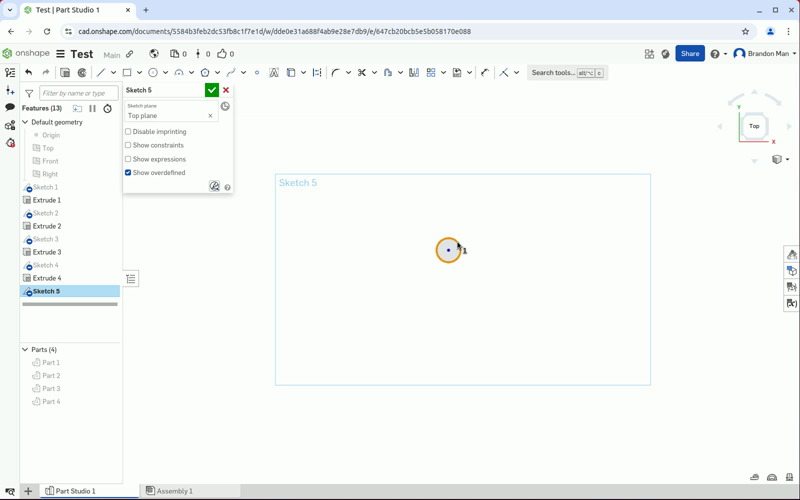
scroll(-6)
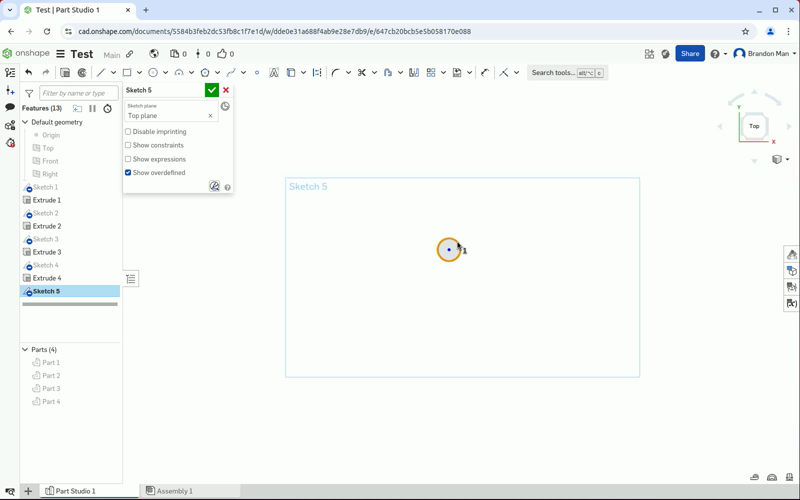
scroll(-6)
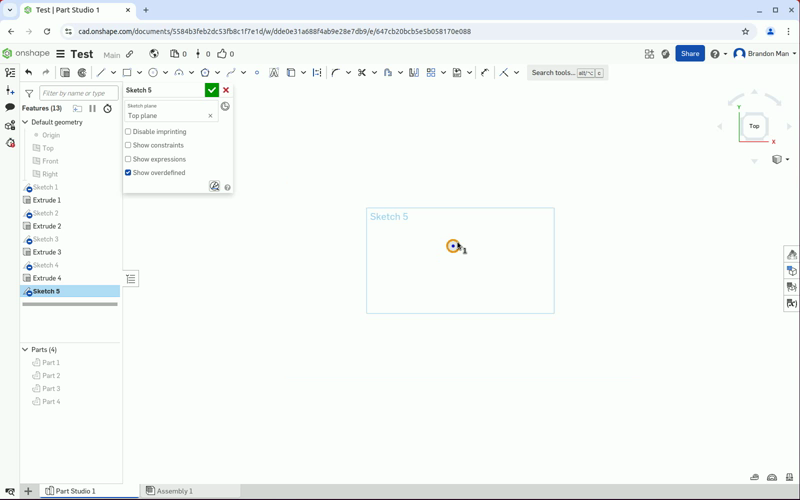
scroll(-6)
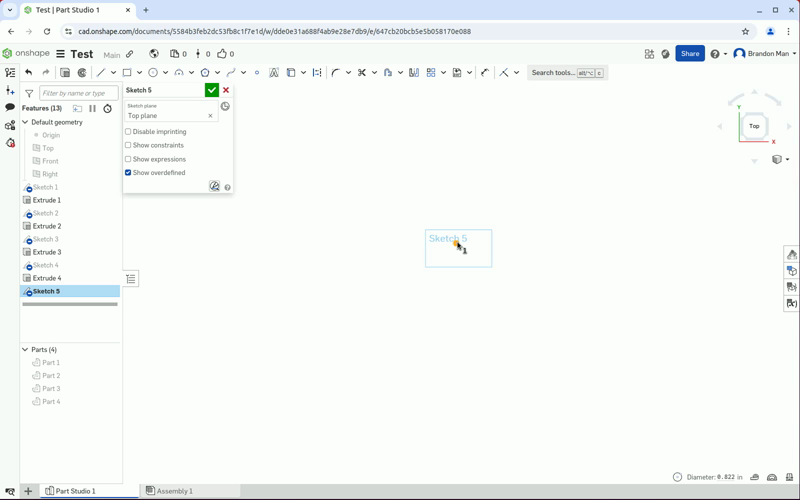
mouse_move(73, 352)
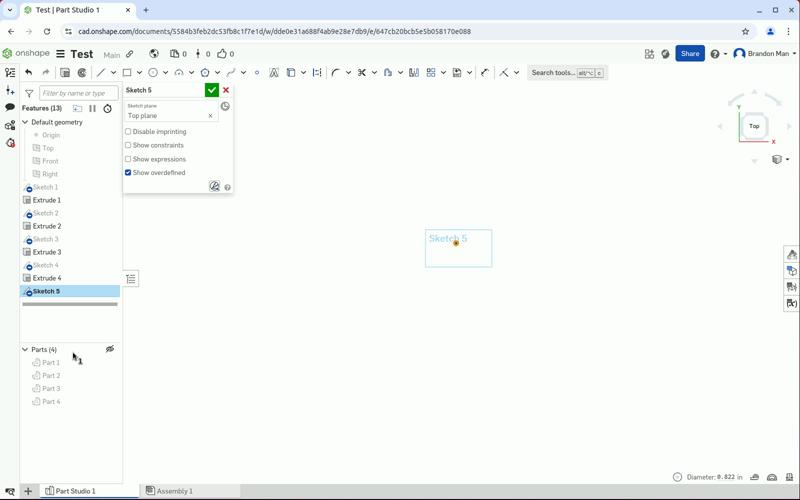
key(shift+y)
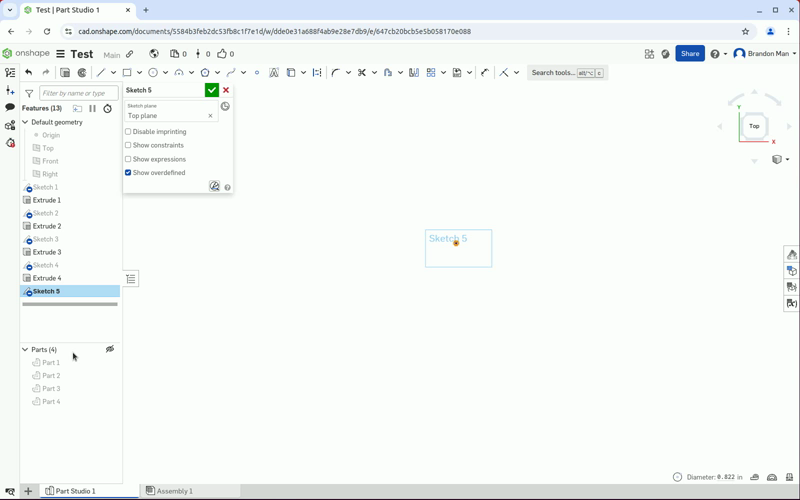
key(shift+e)
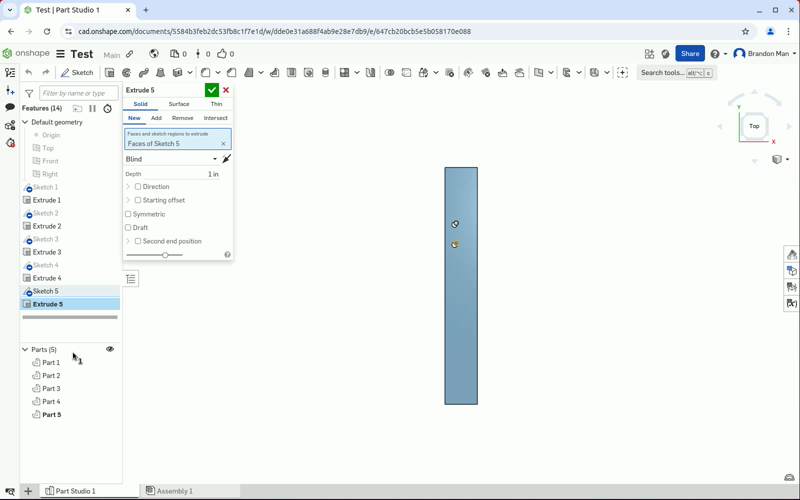
mouse_move(143, 106)
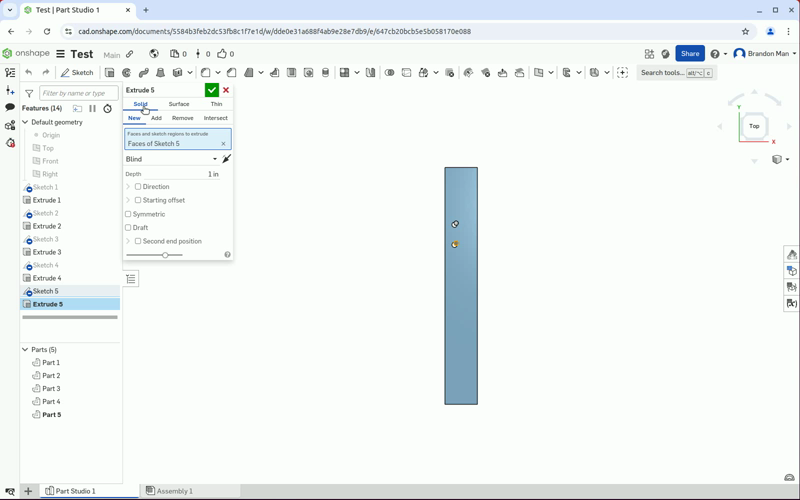
click(143, 106)
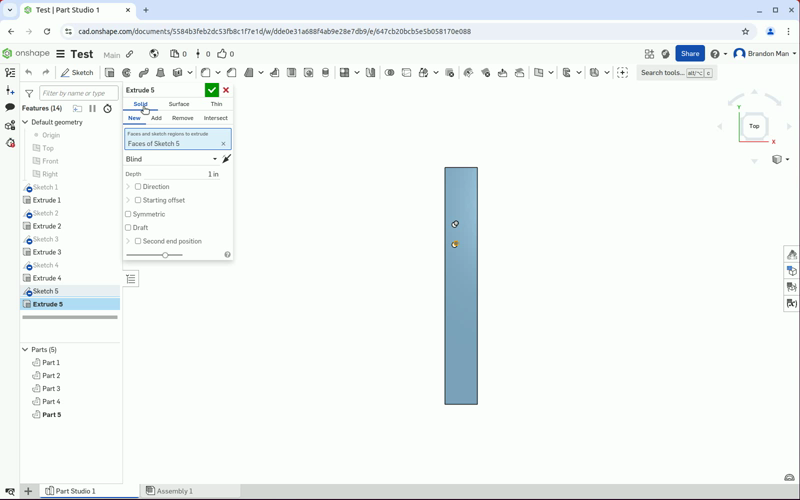
mouse_move(137, 120)
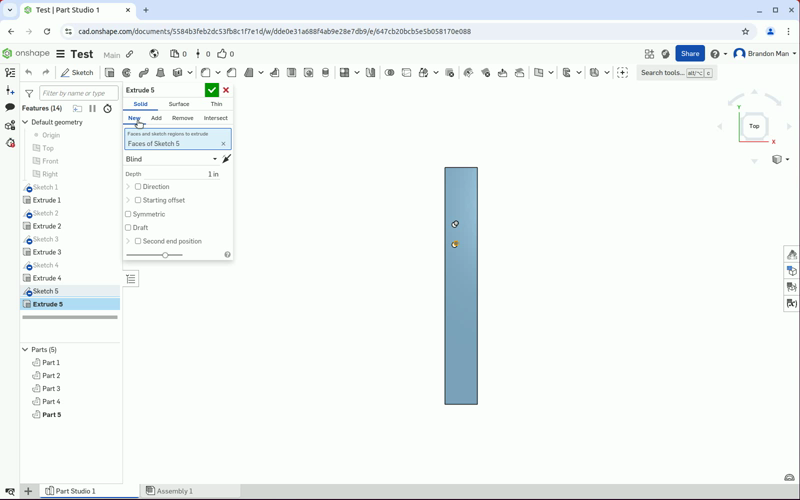
click(137, 120)
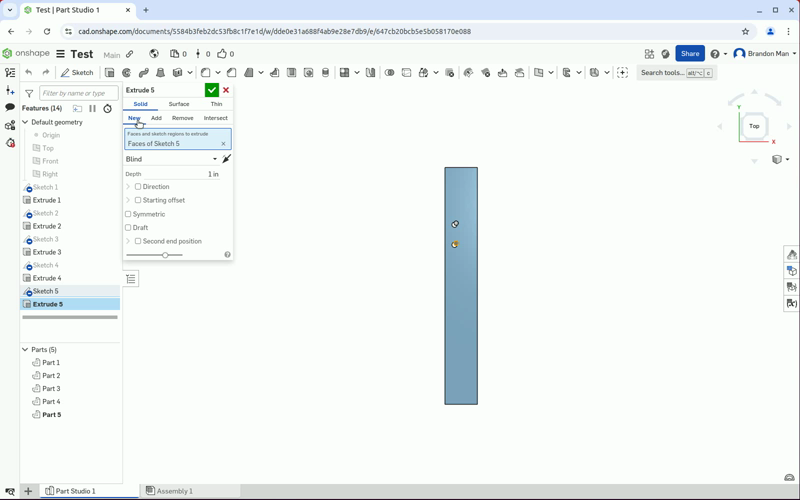
key(tab, 4)
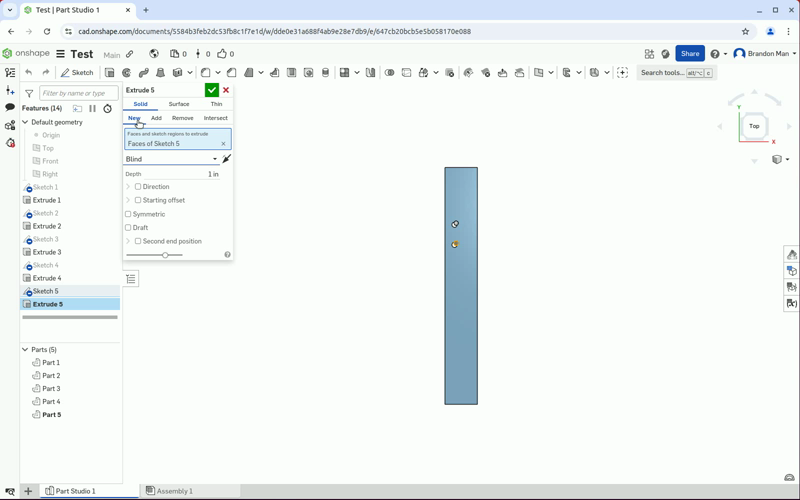
text(5.296)
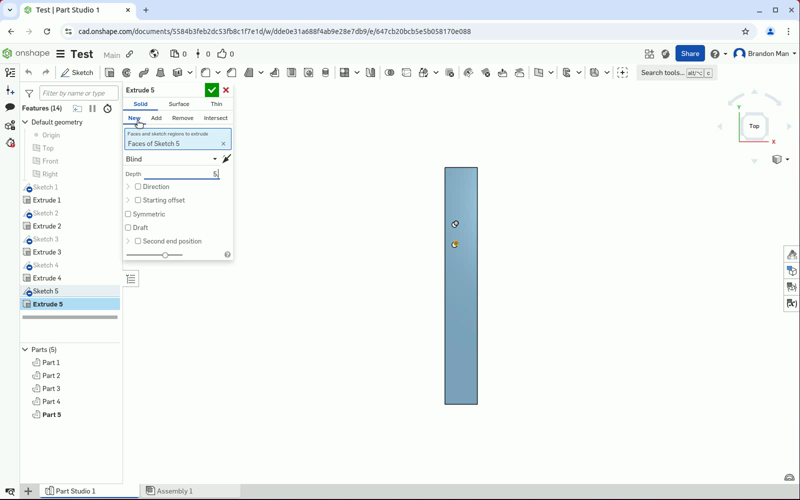
key(enter)
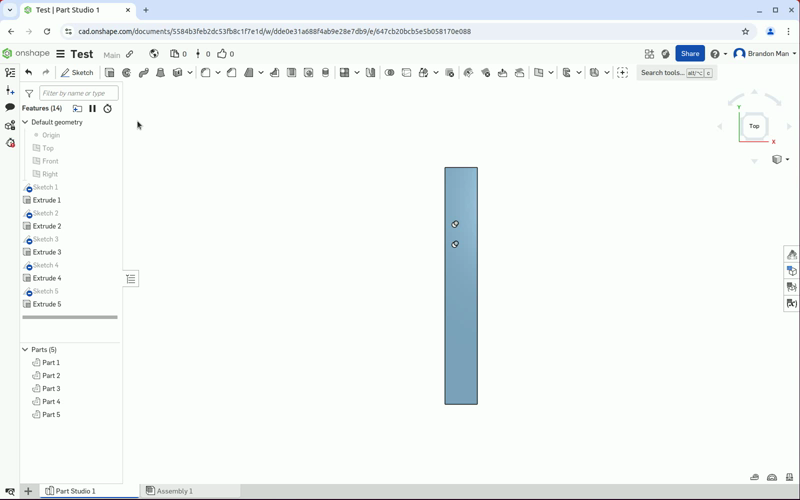
key(shift+h)
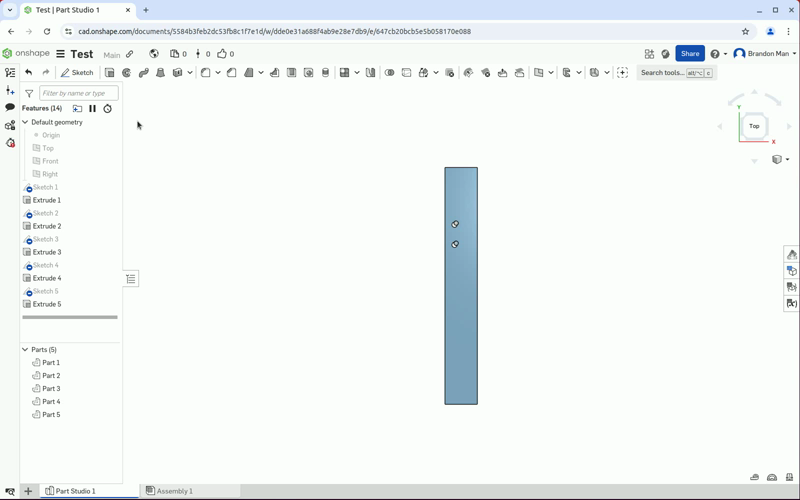
key(shift+h)
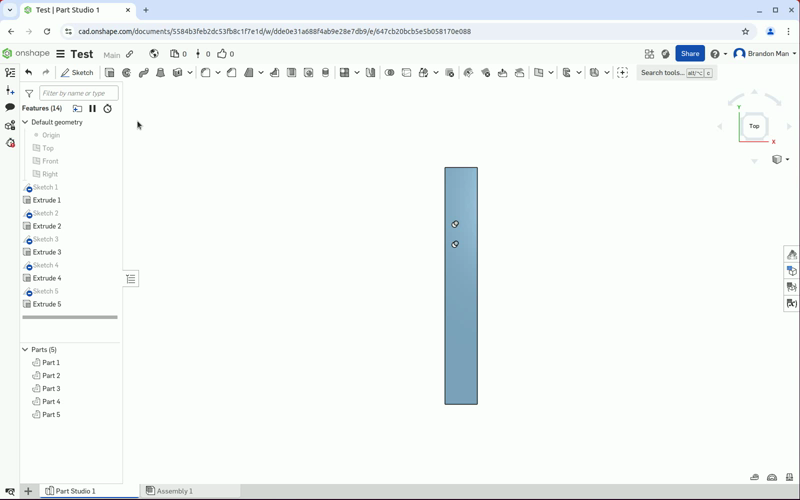
key(shift+7)
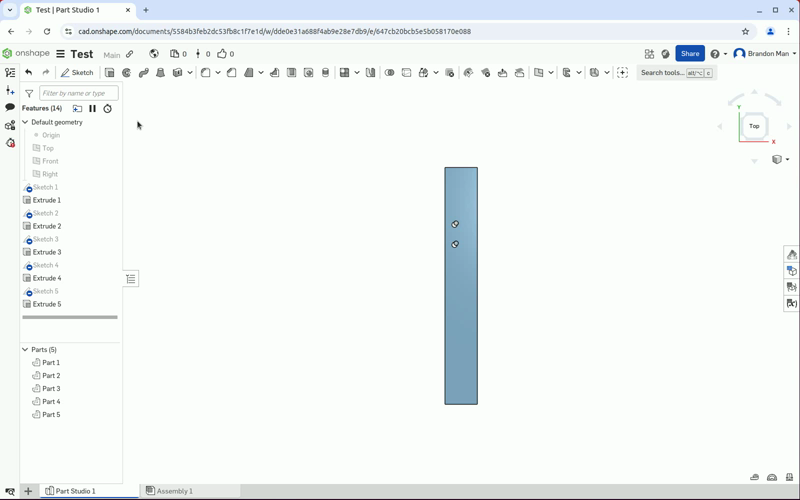
key(up, 3)
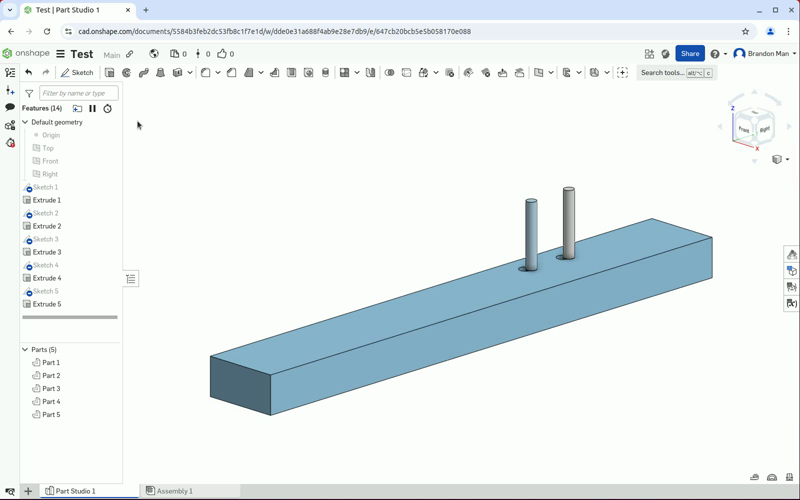
key(left, 3)
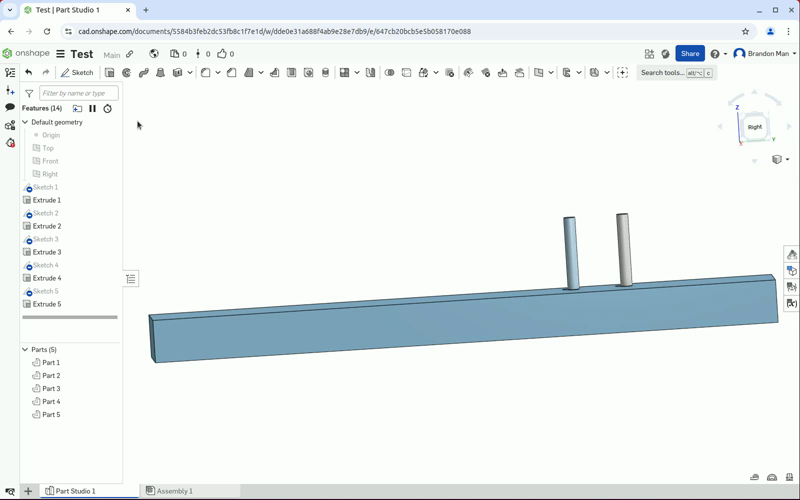
key(right, 3)
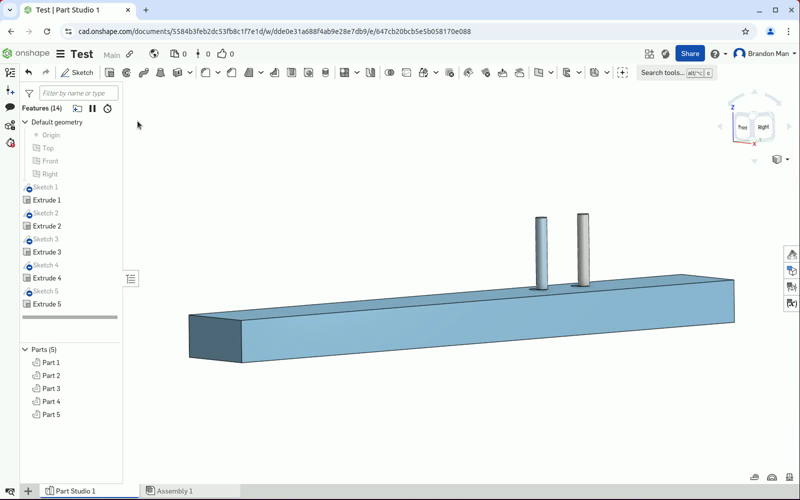
key(down, 3)
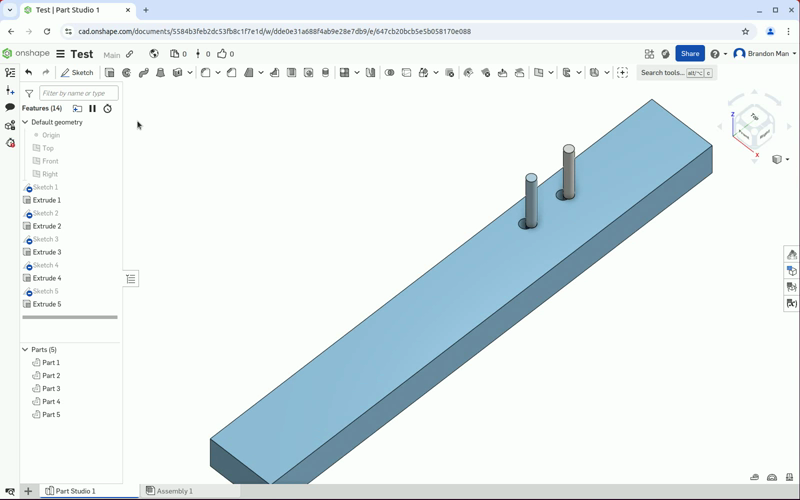
mouse_move(73, 189)
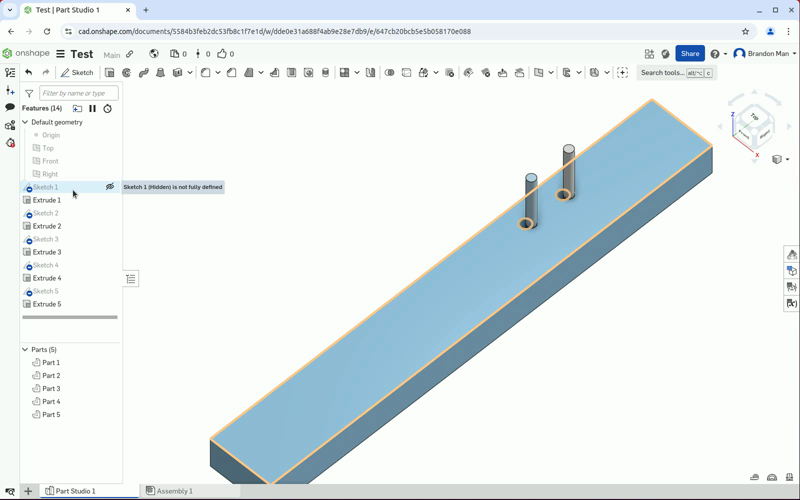
click(73, 189)